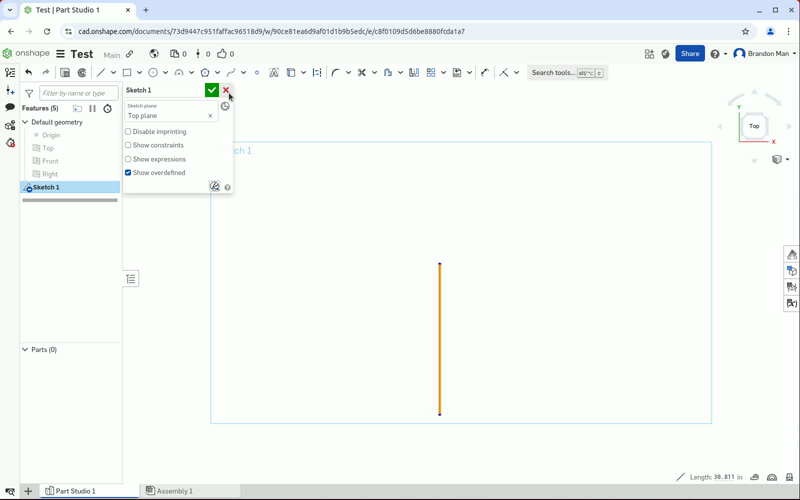
key(shift+h)
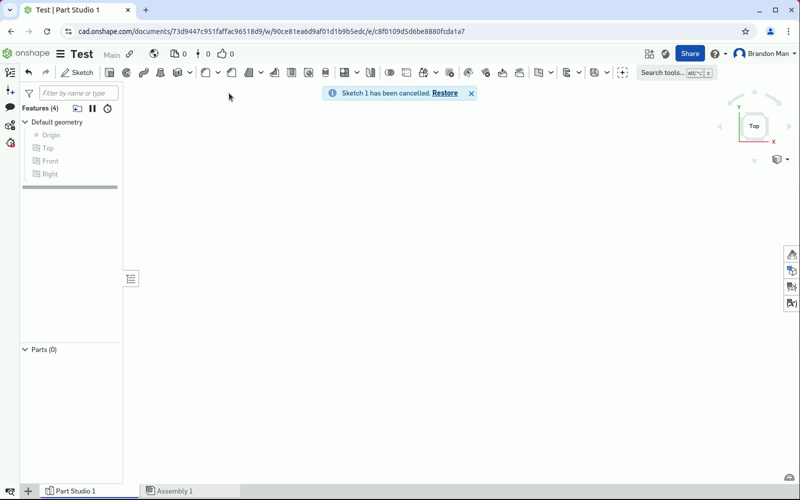
mouse_move(73, 352)
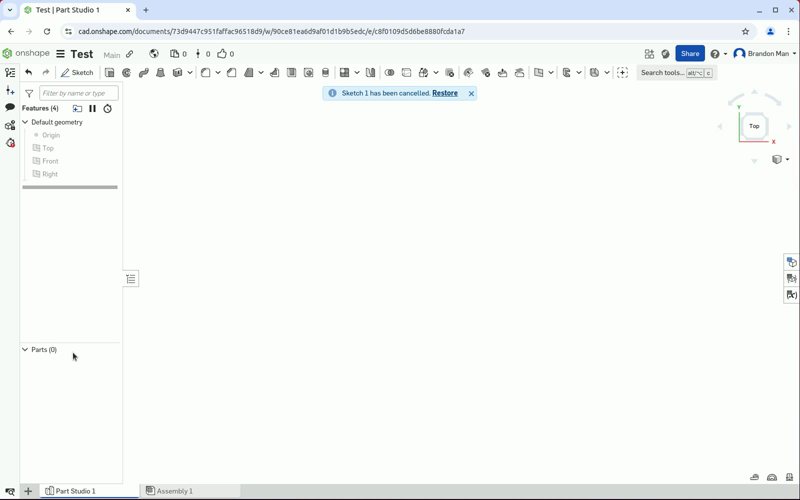
key(y)
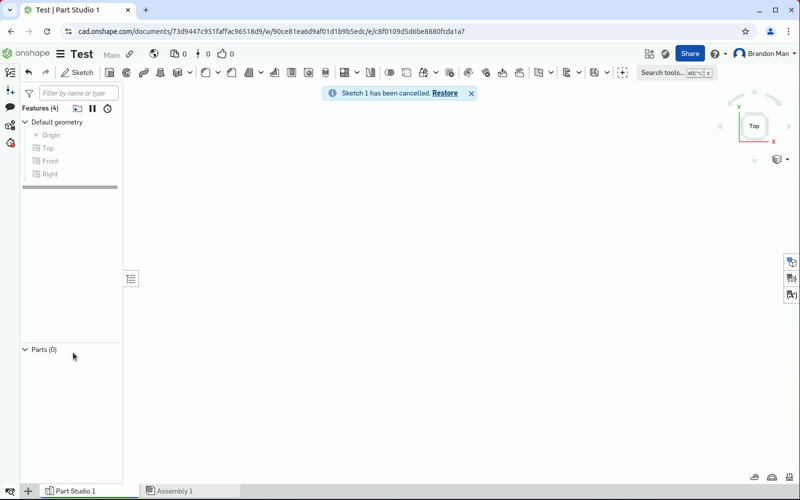
key(shift+p)
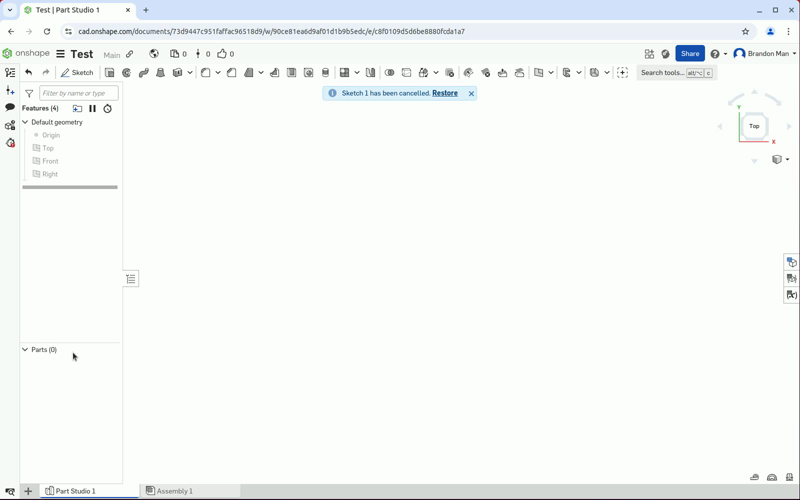
key(space)
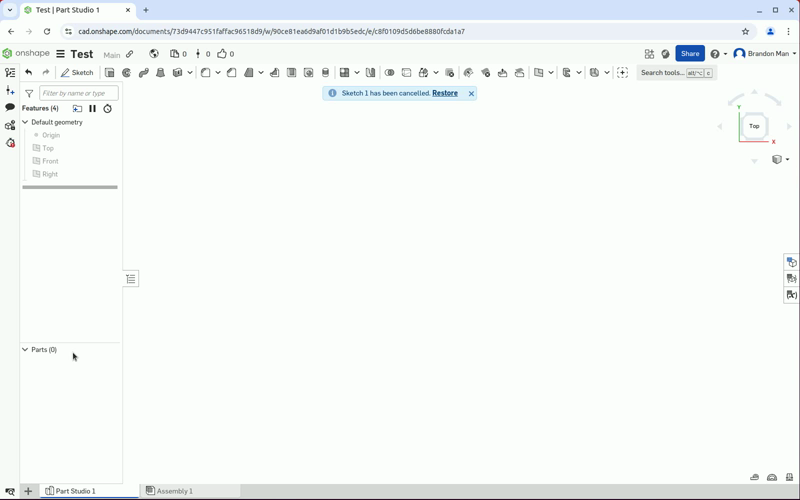
key_down(shift)
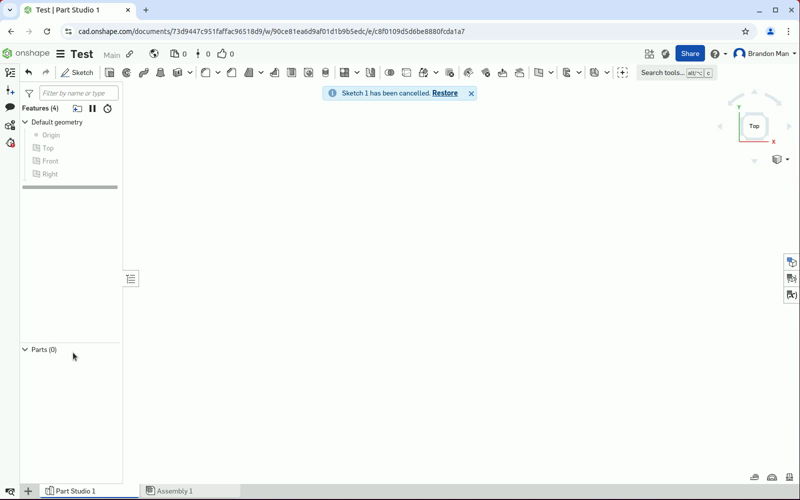
key(up)
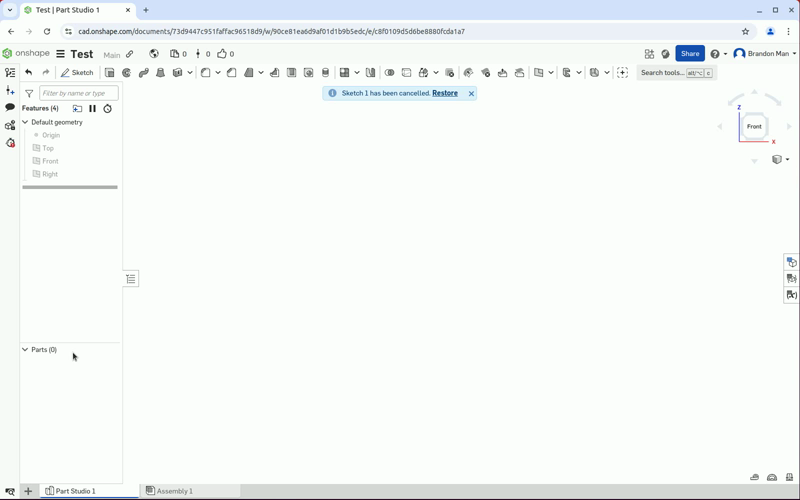
key_up(shift)
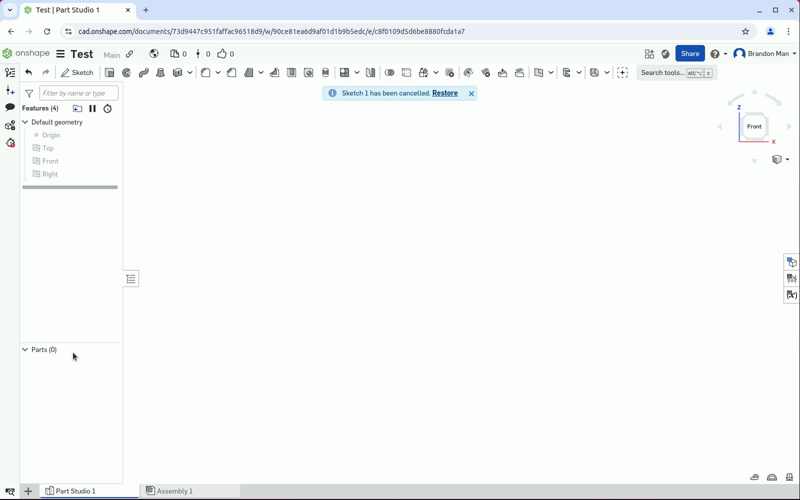
mouse_move(73, 352)
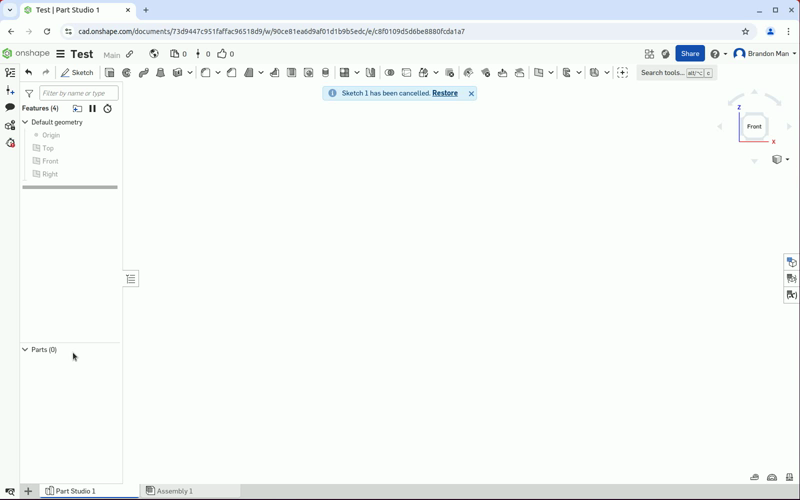
key(shift+y)
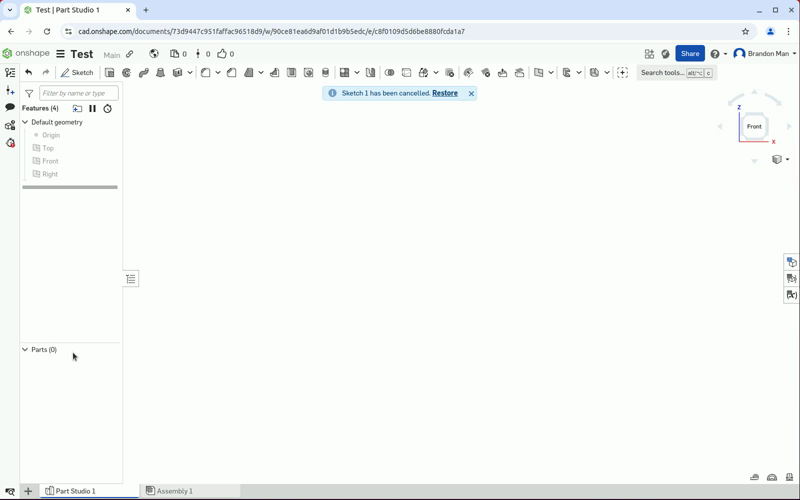
key(shift+s)
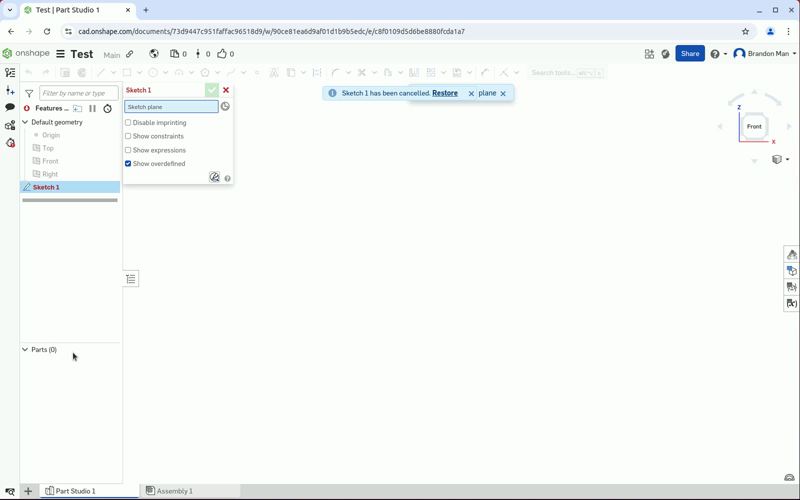
mouse_move(73, 163)
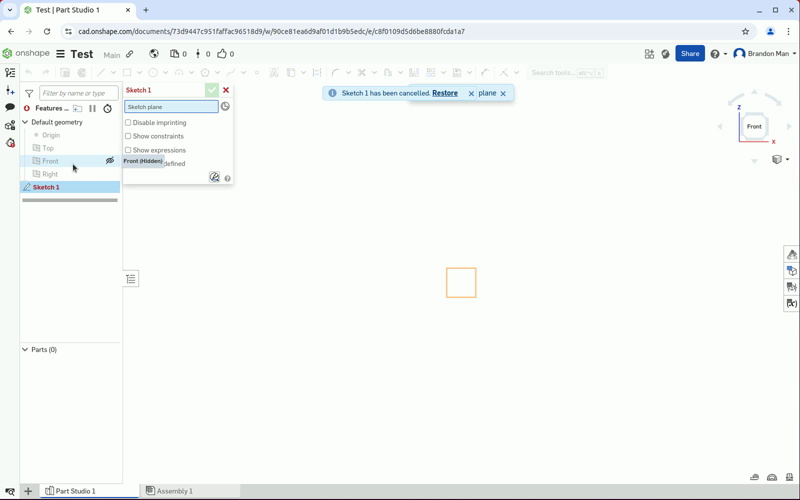
click(73, 163)
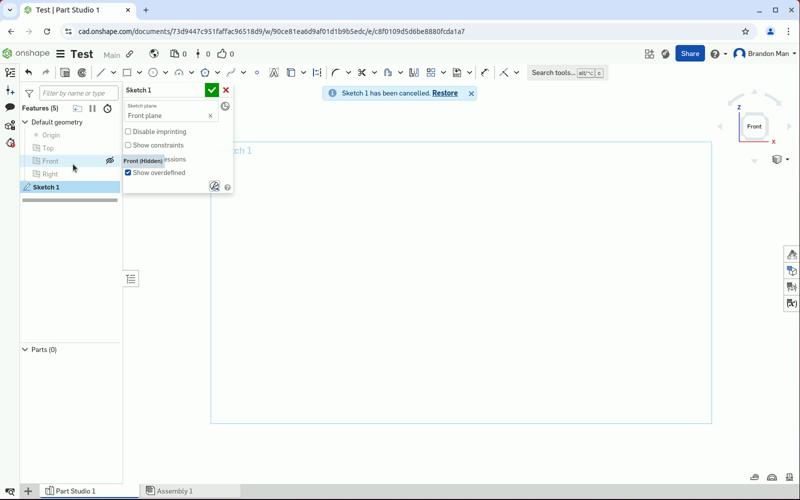
mouse_move(73, 352)
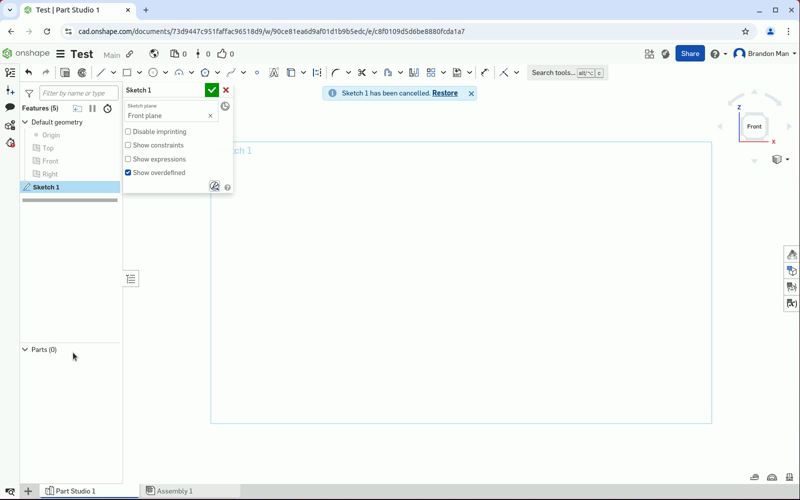
key(y)
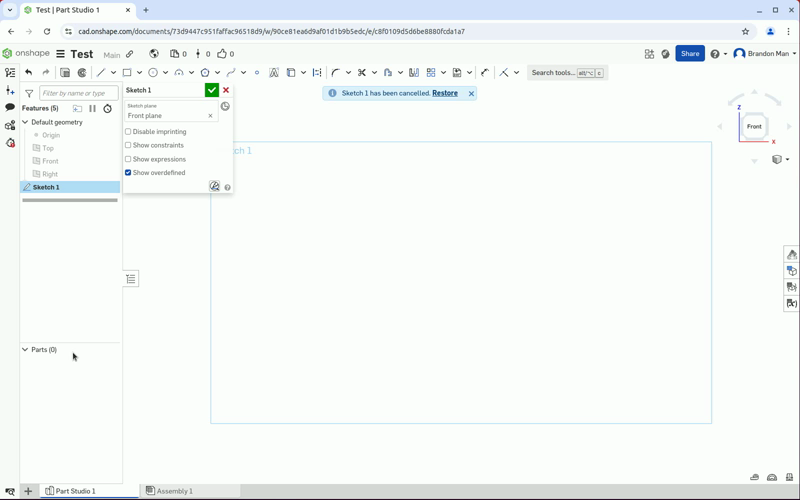
key(l)
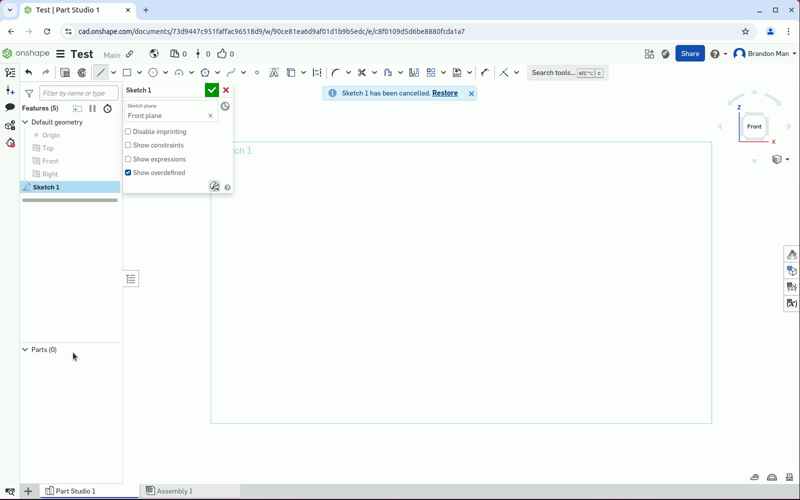
key_down(shift)
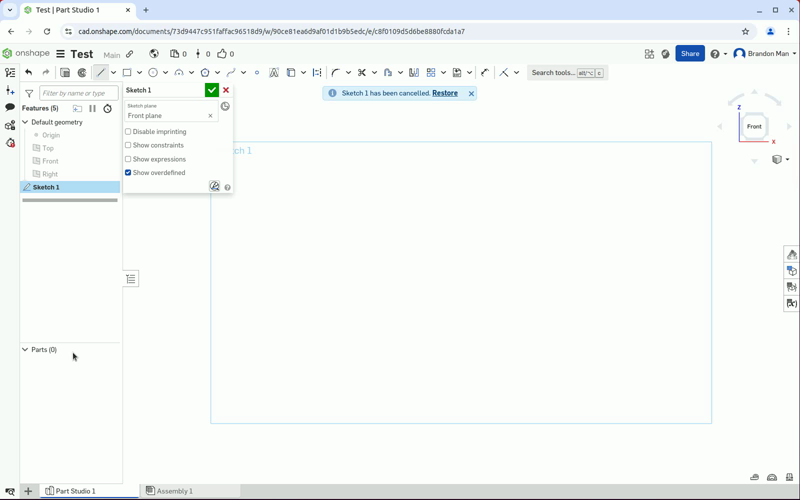
mouse_move(380, 230)
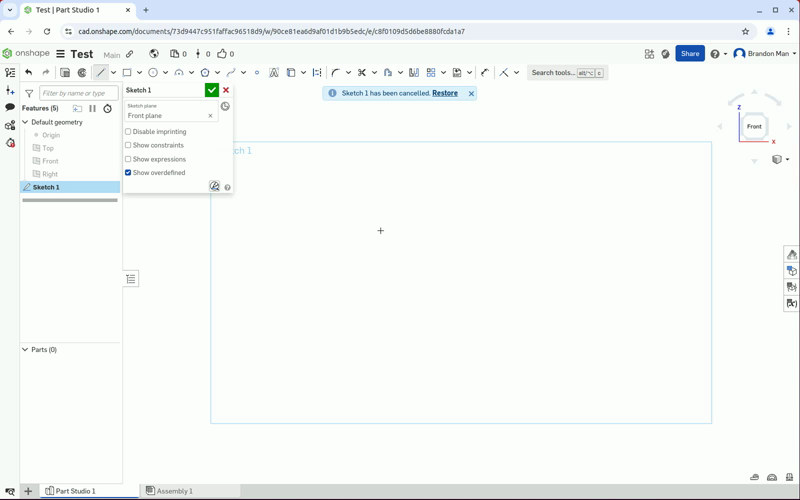
click(380, 230)
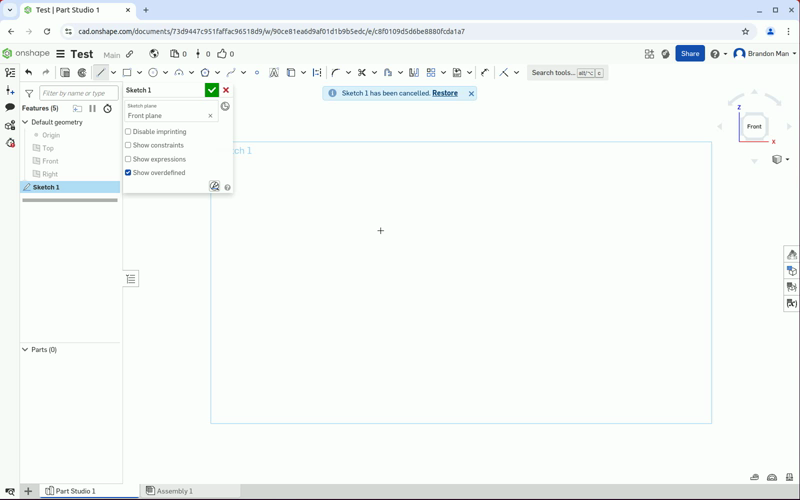
key_up(shift)
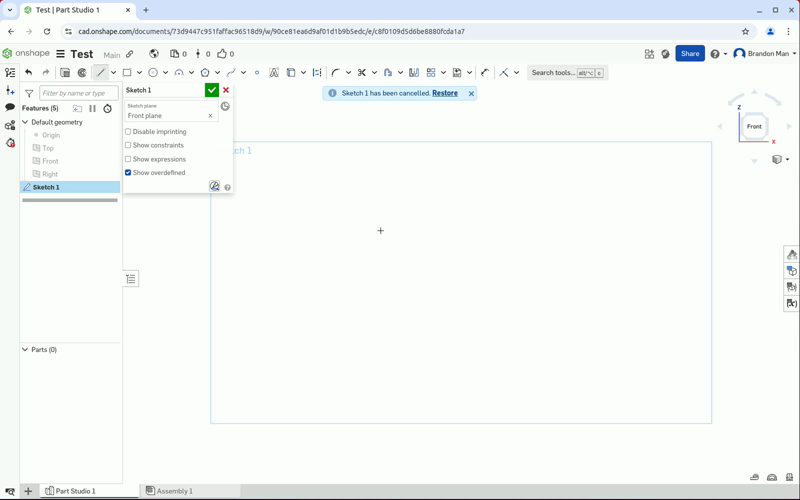
key_down(shift)
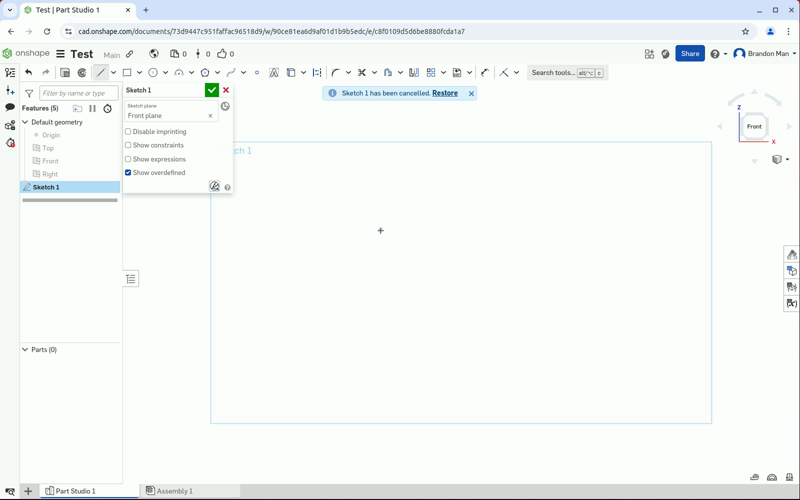
mouse_move(476, 230)
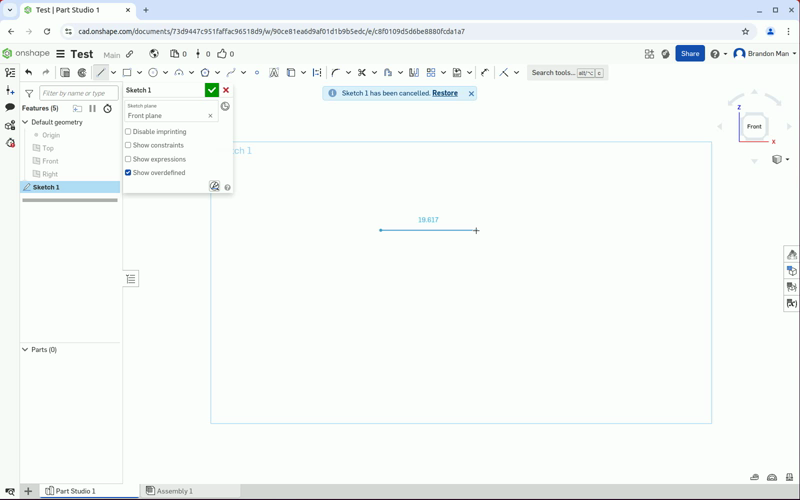
click(476, 230)
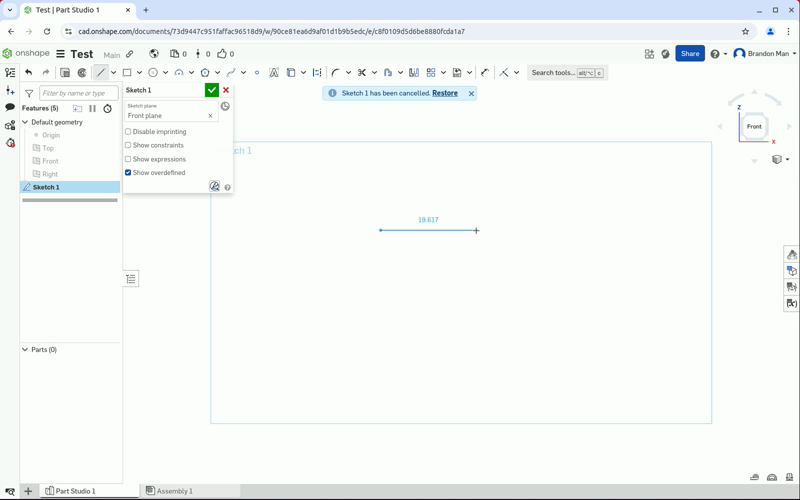
key_up(shift)
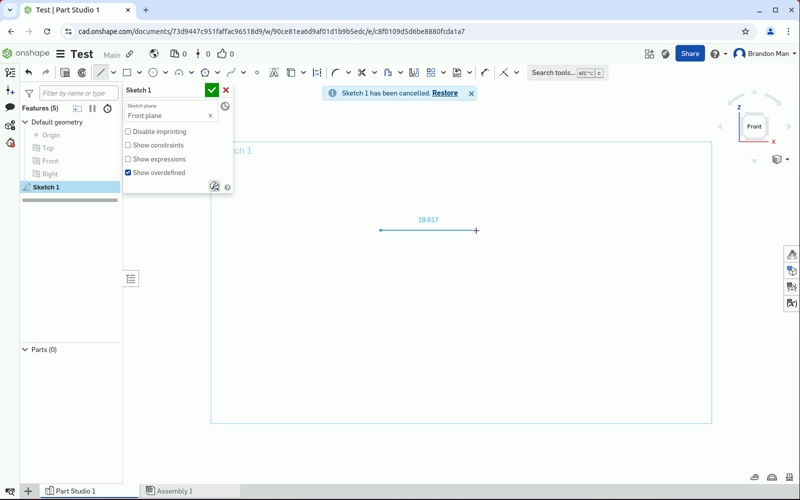
key_down(shift)
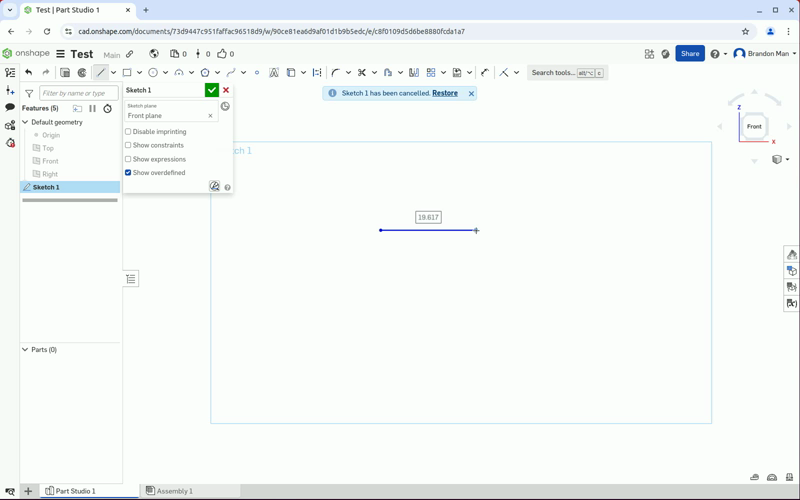
mouse_move(506, 230)
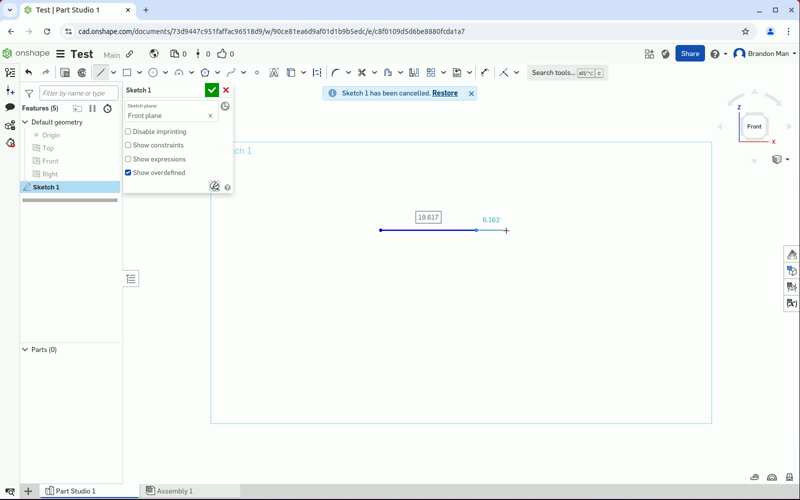
mouse_move(476, 209)
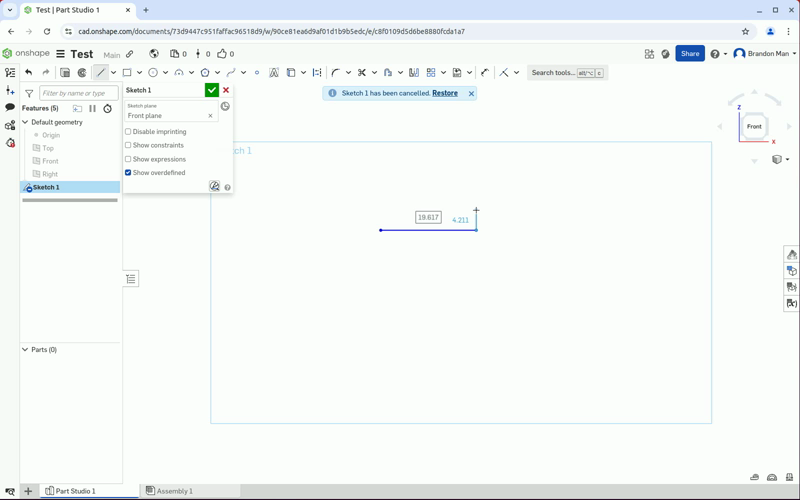
click(476, 209)
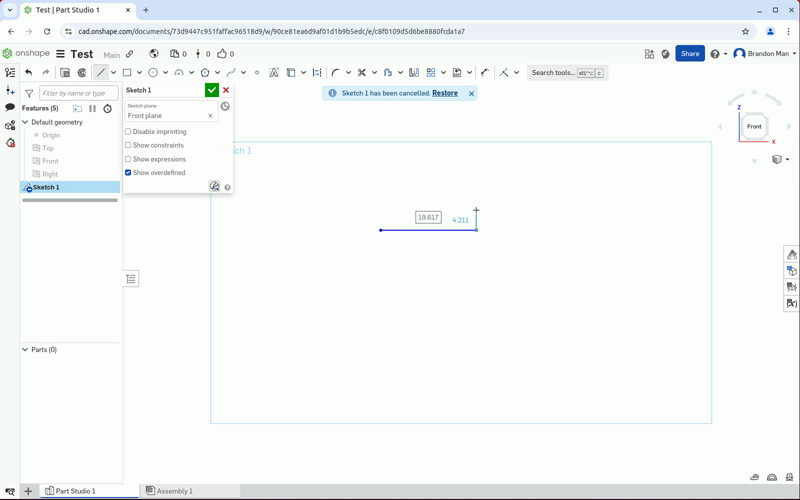
key_up(shift)
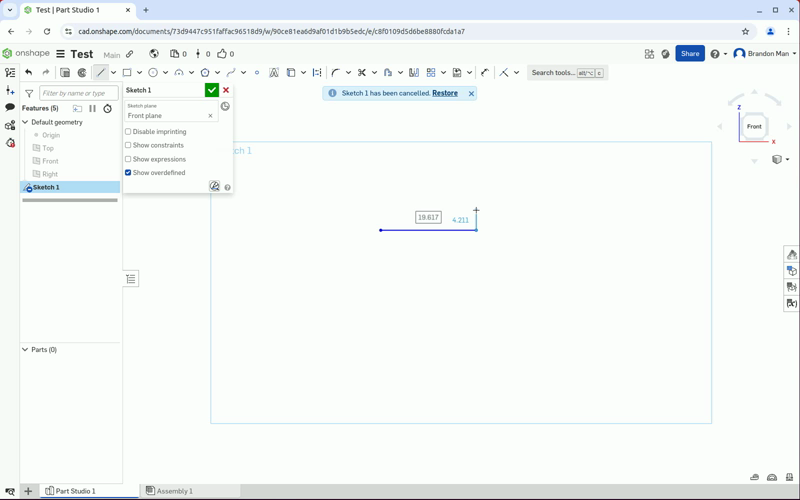
key_down(shift)
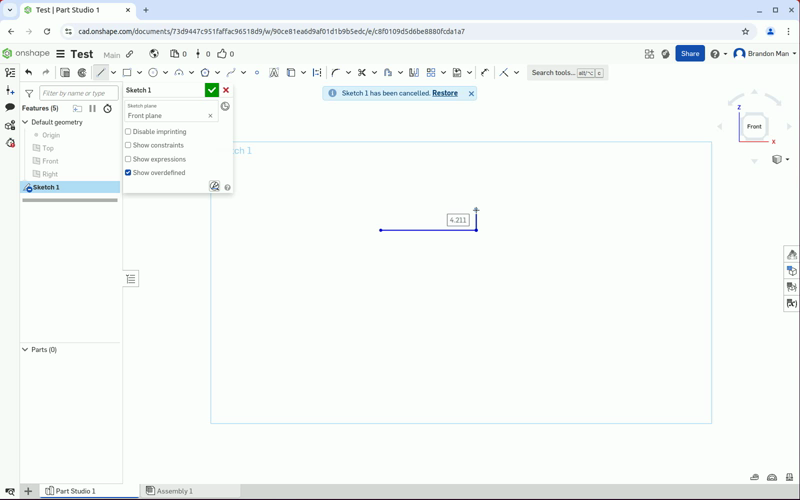
mouse_move(506, 209)
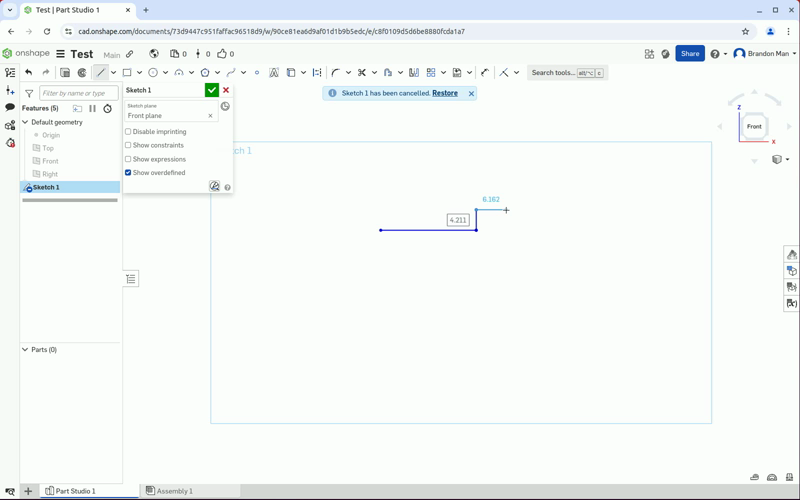
mouse_move(421, 209)
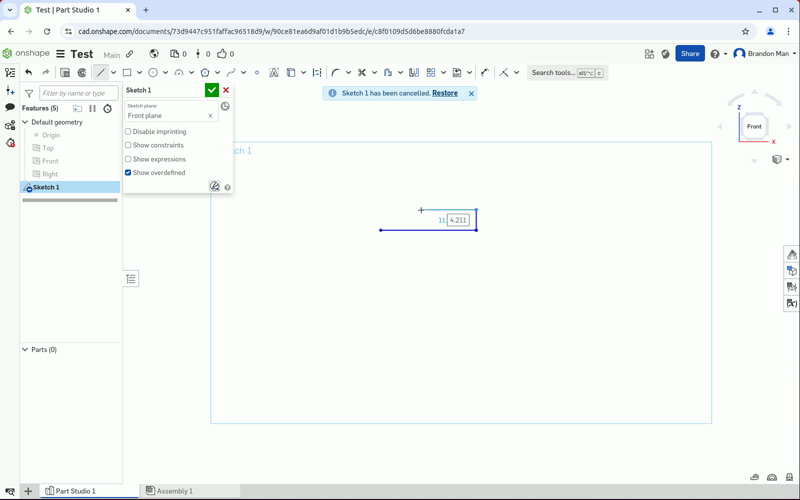
click(421, 209)
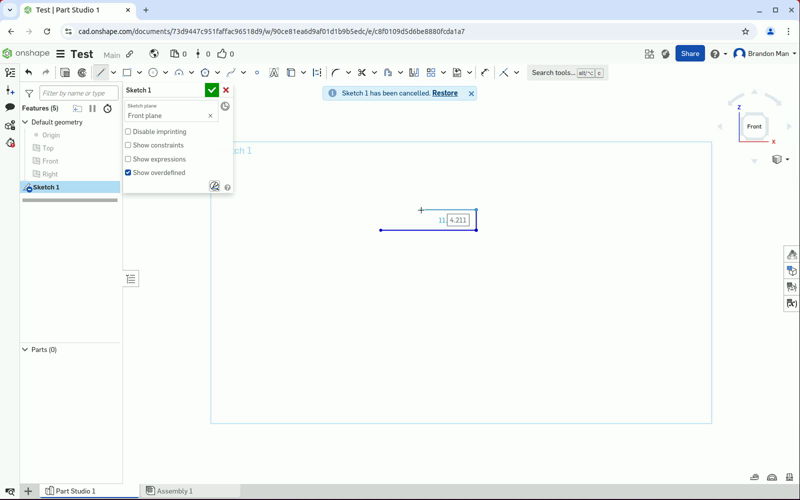
key_up(shift)
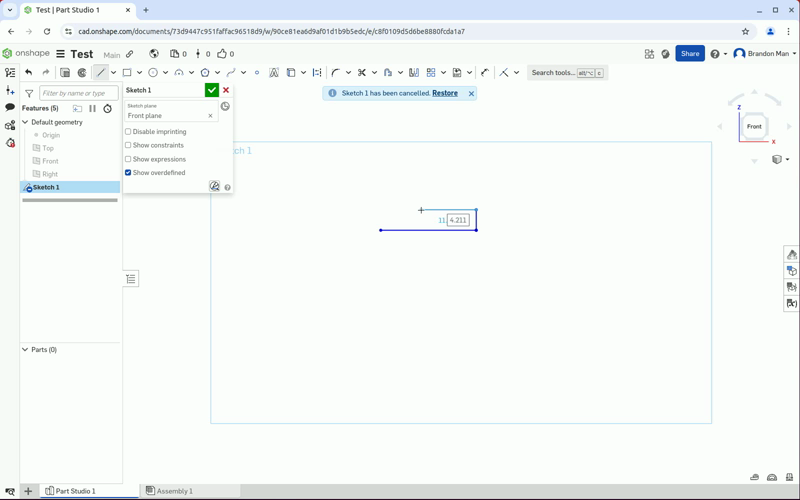
key_down(shift)
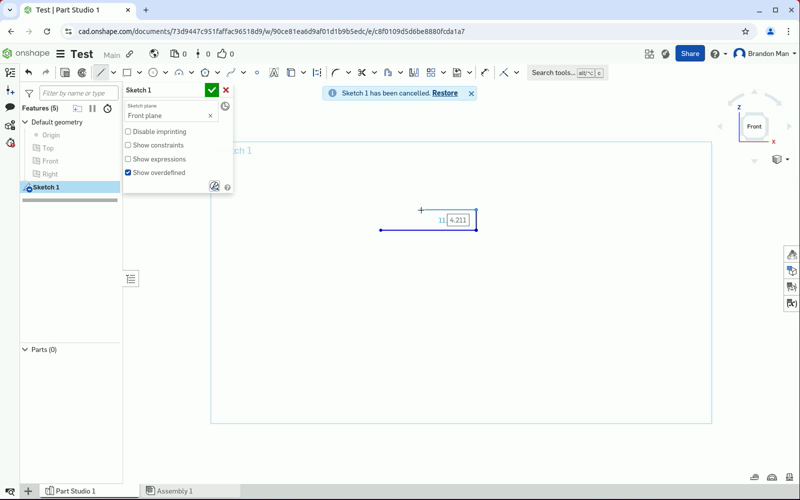
mouse_move(451, 209)
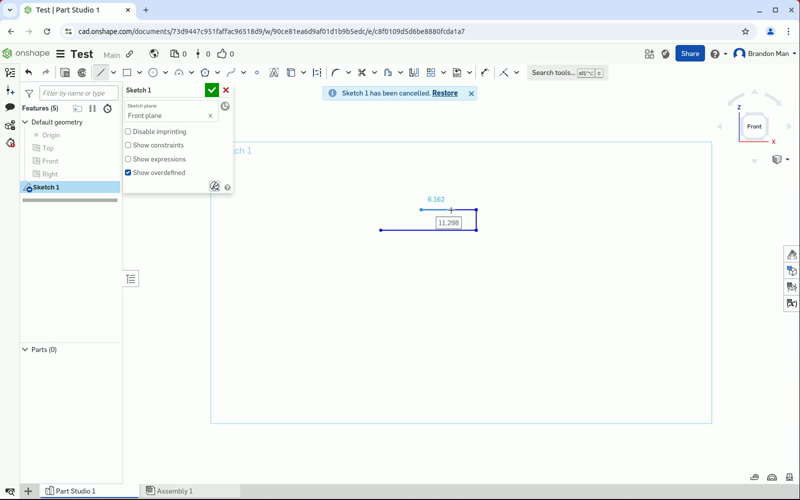
mouse_move(380, 209)
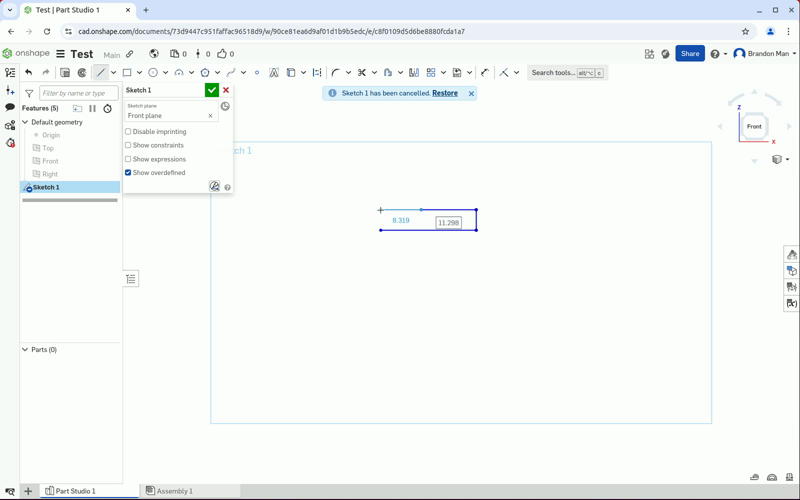
click(380, 209)
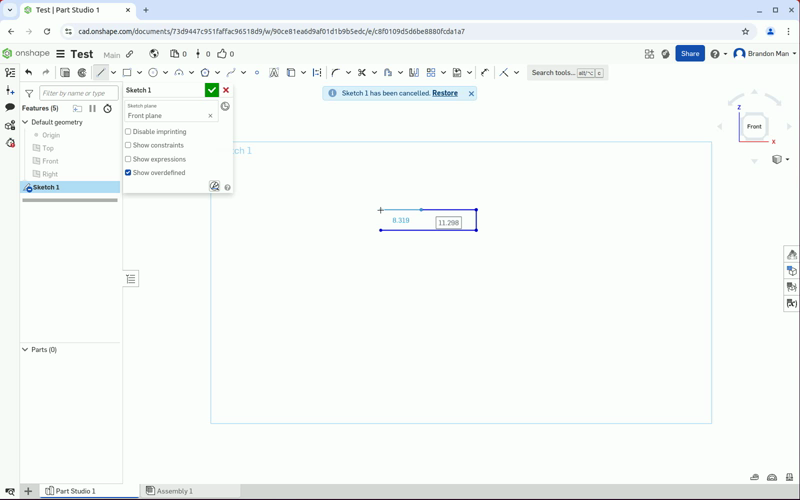
key_up(shift)
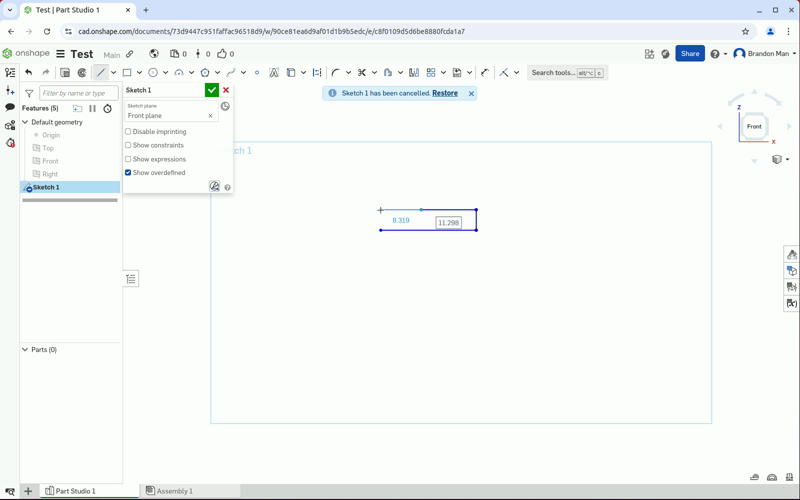
mouse_move(410, 209)
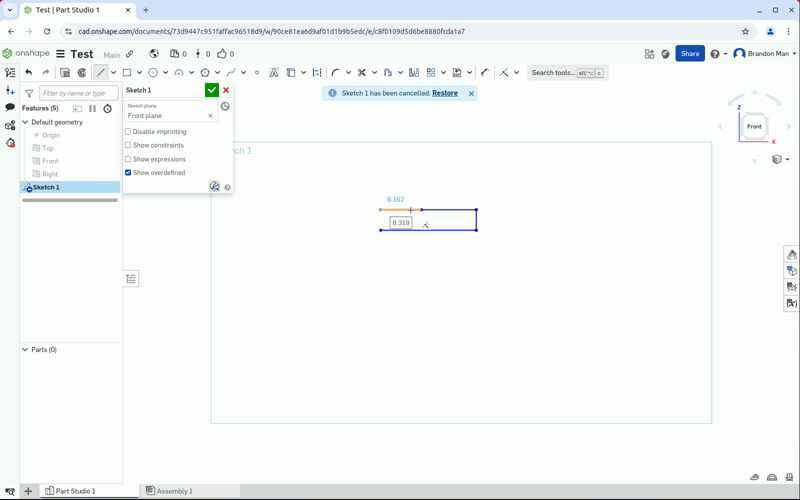
key_down(shift)
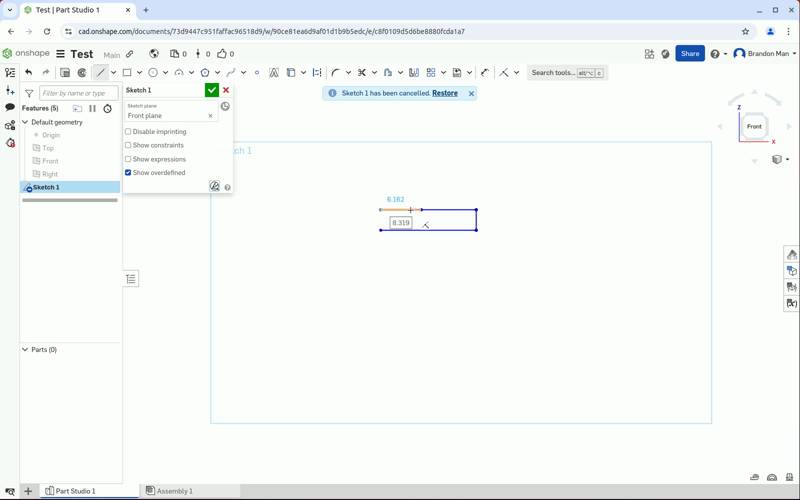
mouse_move(380, 230)
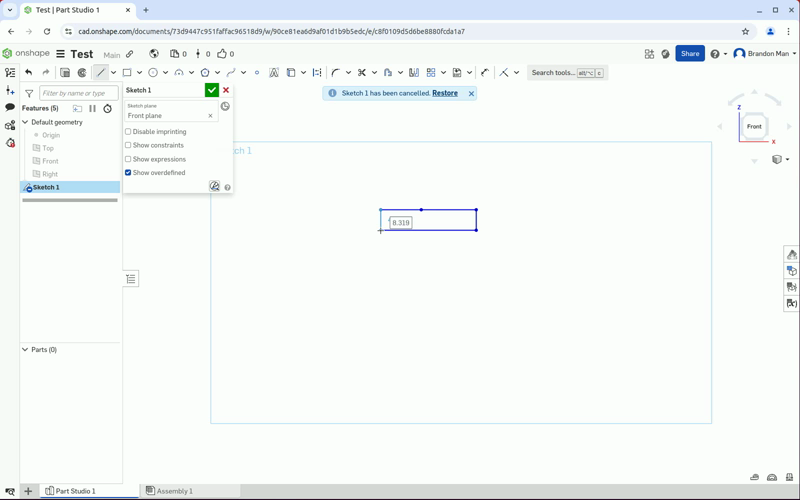
key_up(shift)
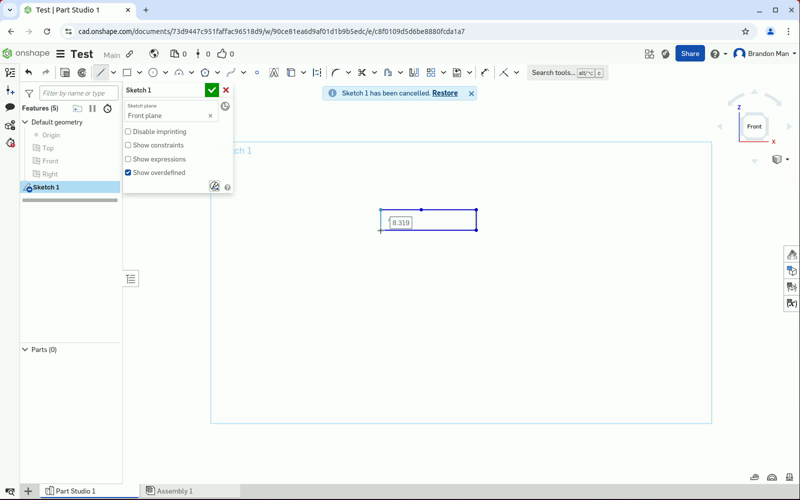
click(380, 230)
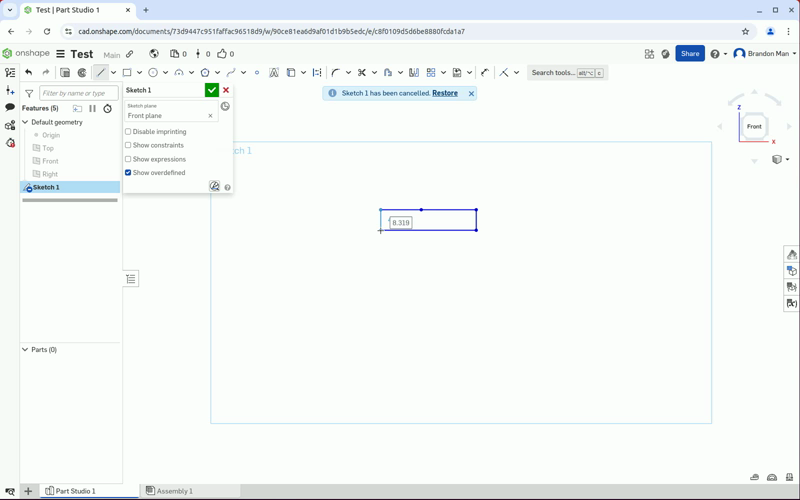
key(esc)
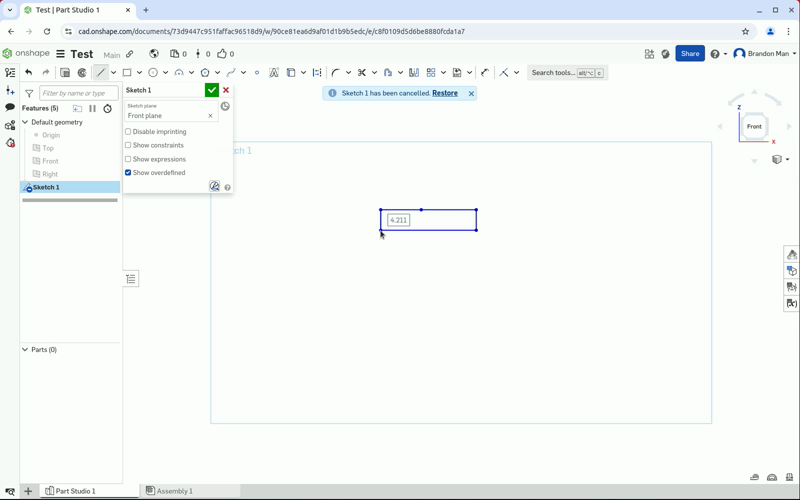
mouse_move(395, 225)
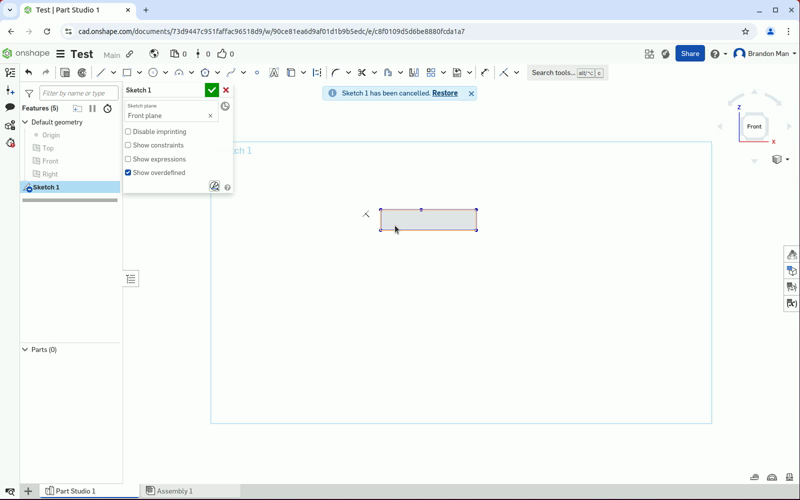
click(395, 225)
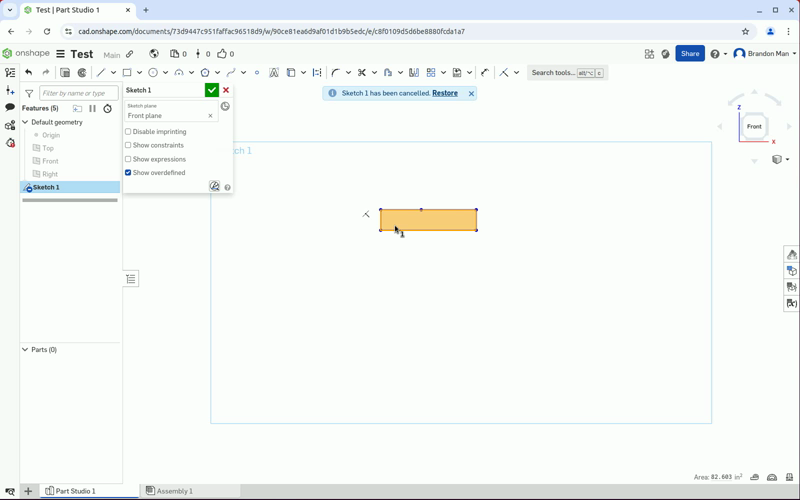
mouse_move(73, 352)
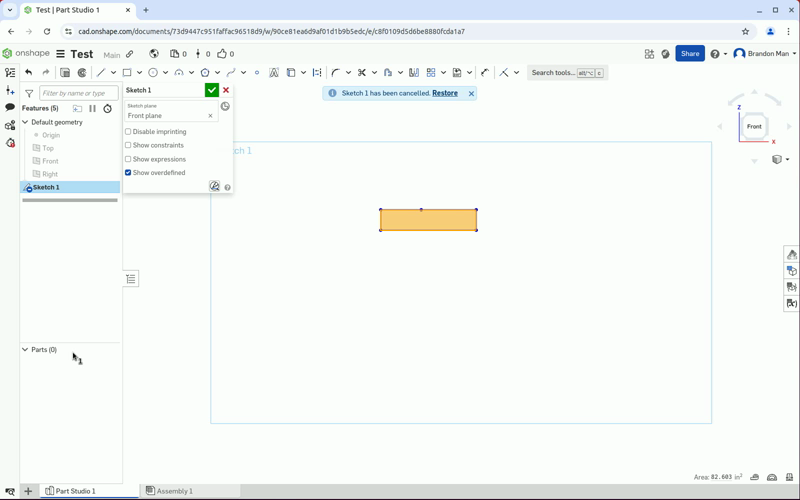
key(shift+y)
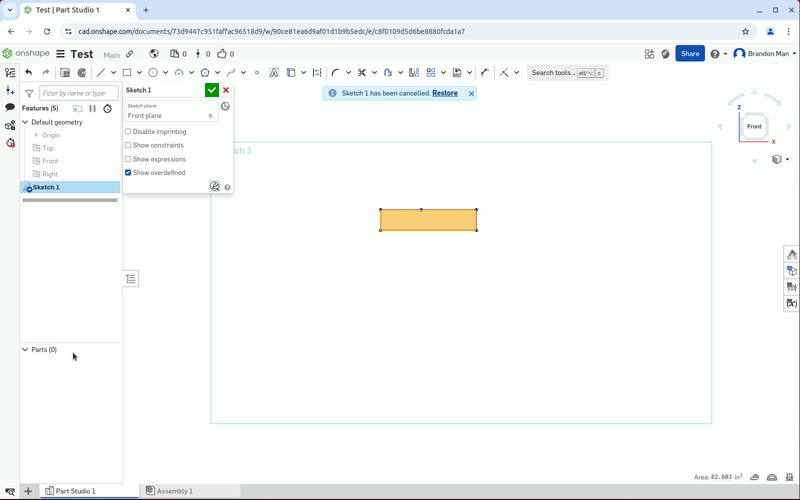
key(shift+e)
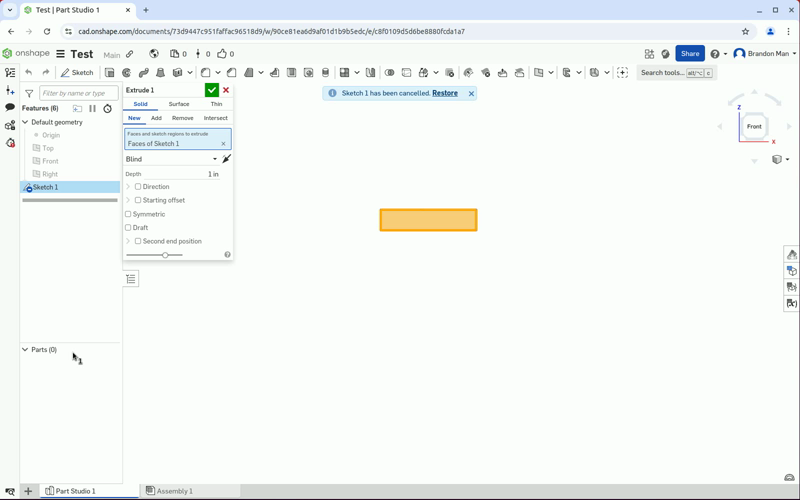
mouse_move(143, 106)
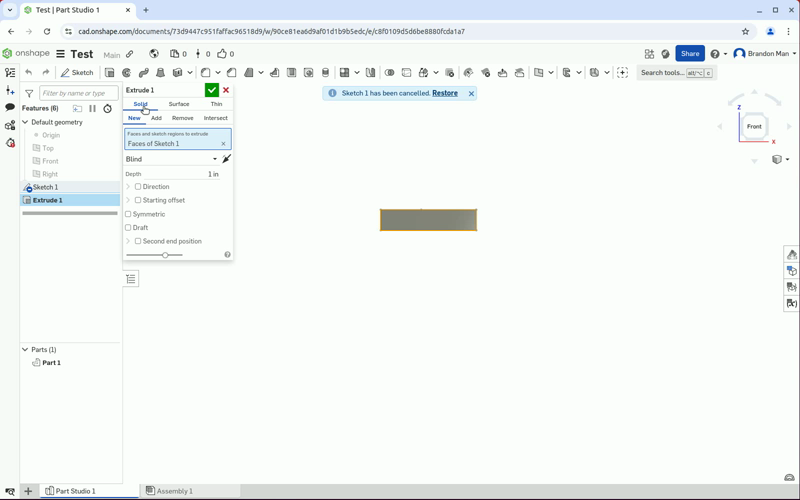
click(143, 106)
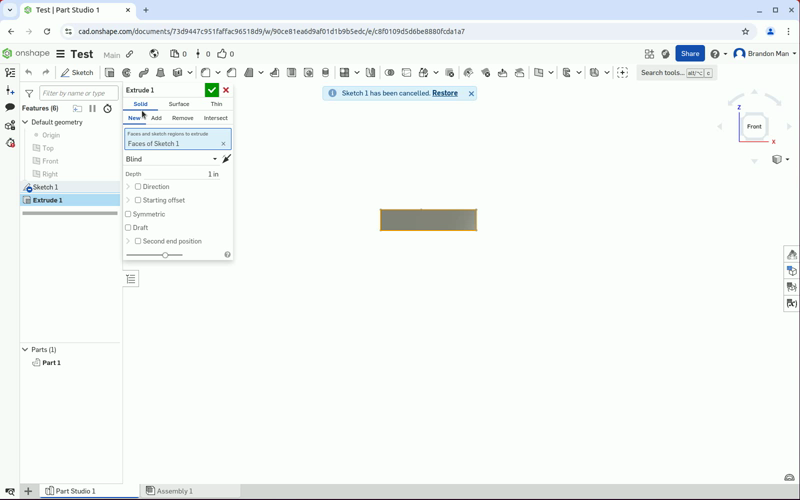
mouse_move(137, 120)
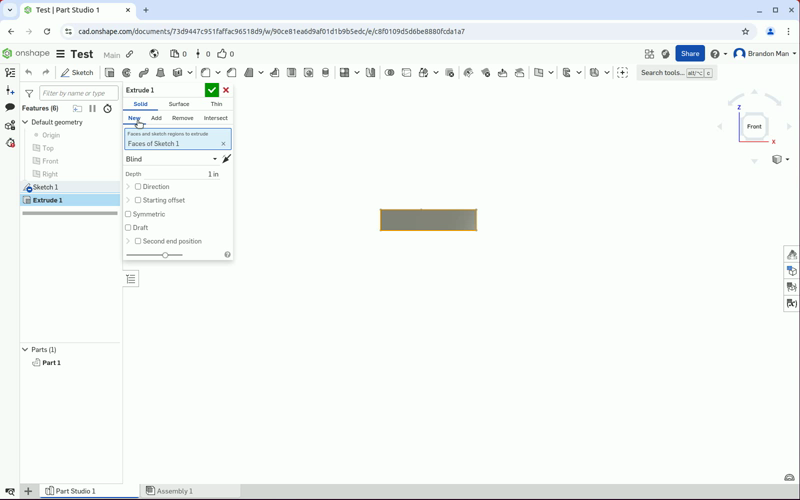
click(137, 120)
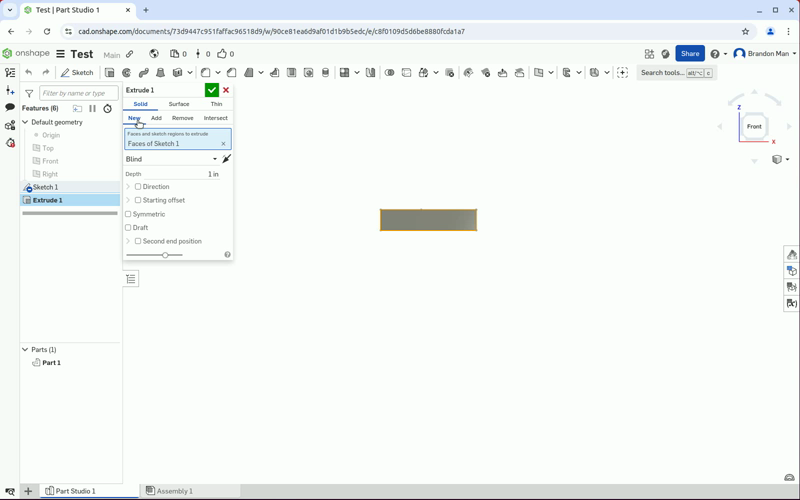
key(tab, 4)
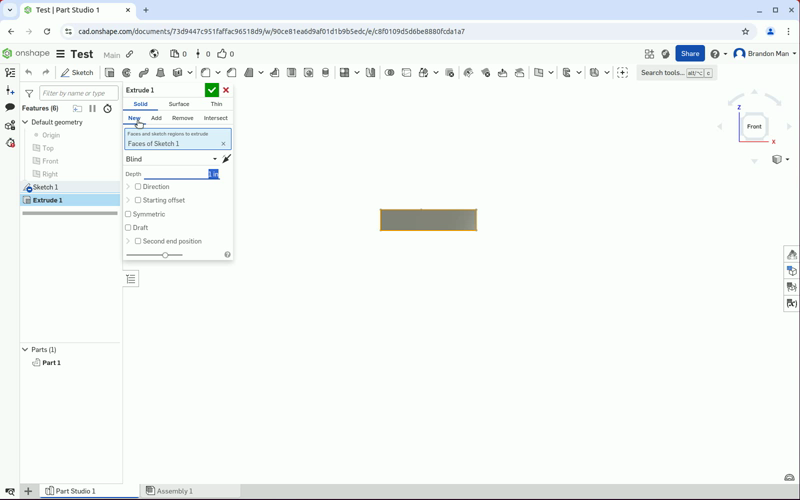
text(8.184)
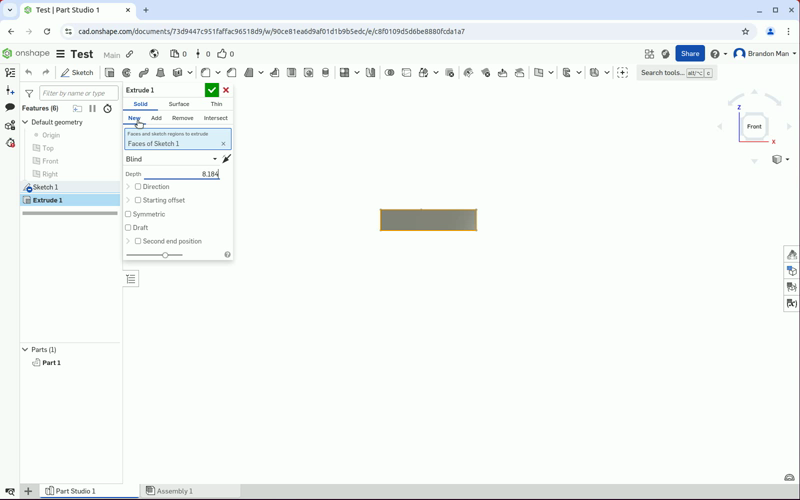
key(enter)
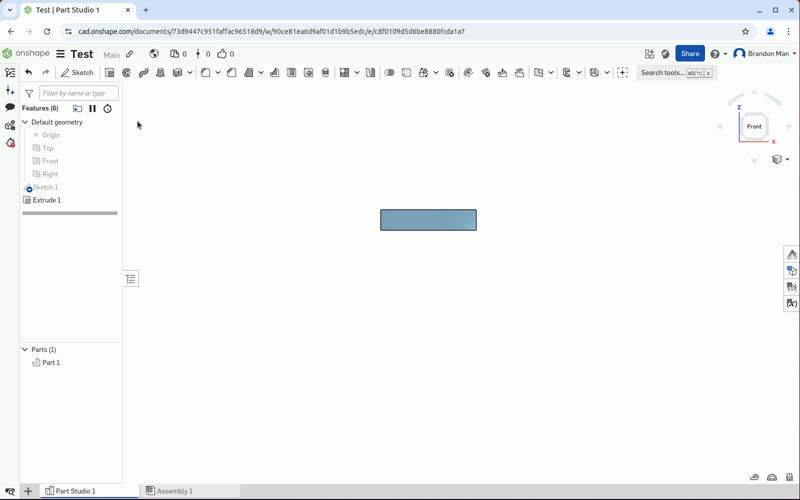
key(shift+h)
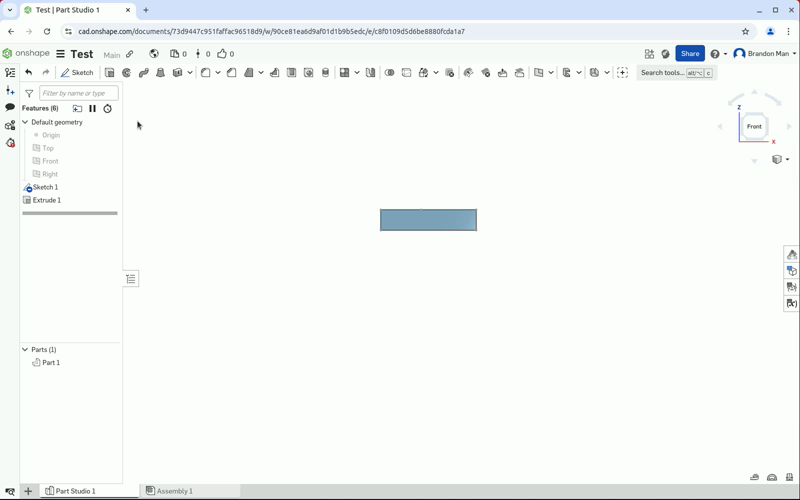
key(shift+h)
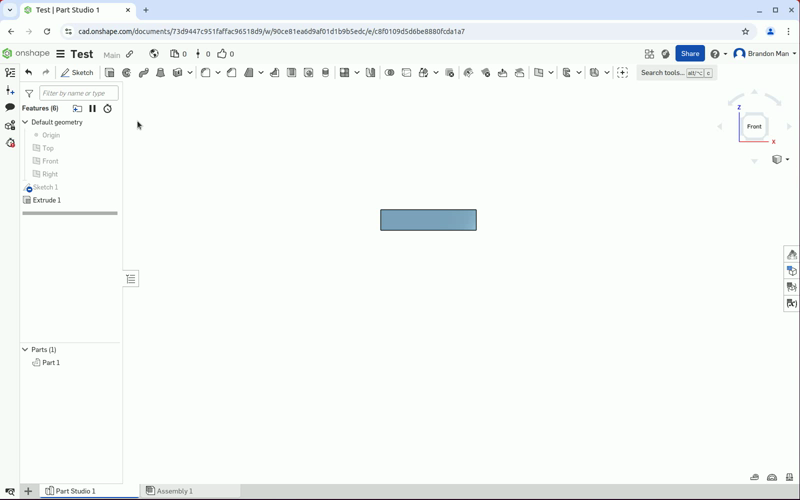
mouse_move(73, 189)
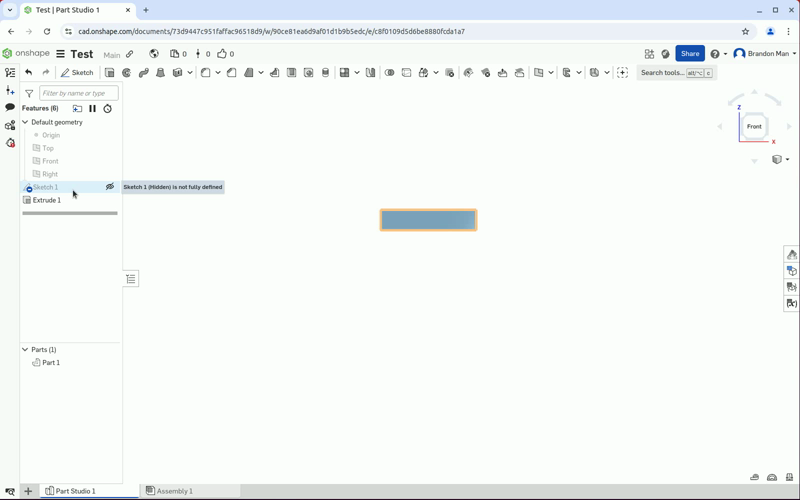
click(73, 189)
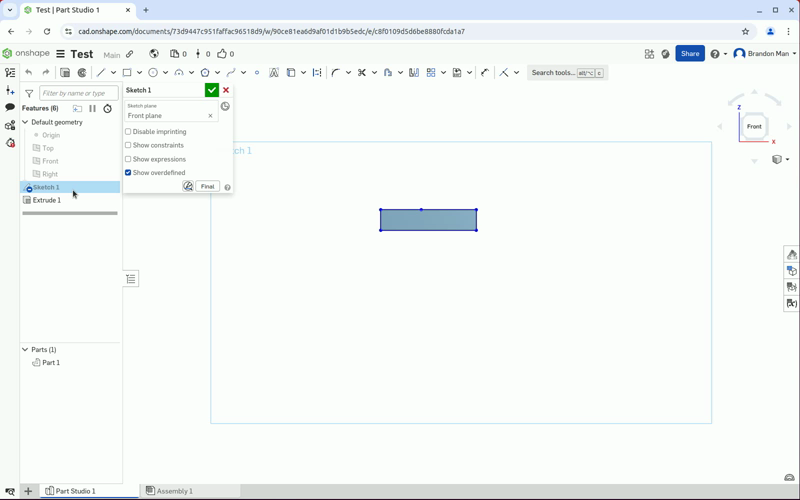
mouse_move(229, 92)
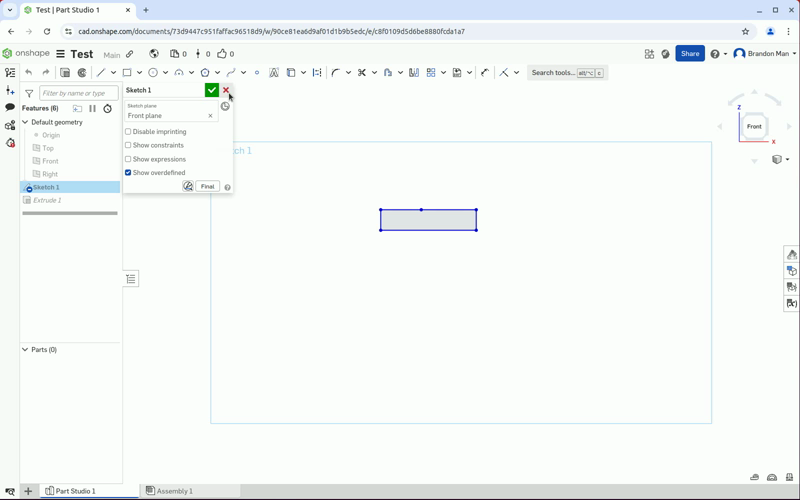
click(229, 92)
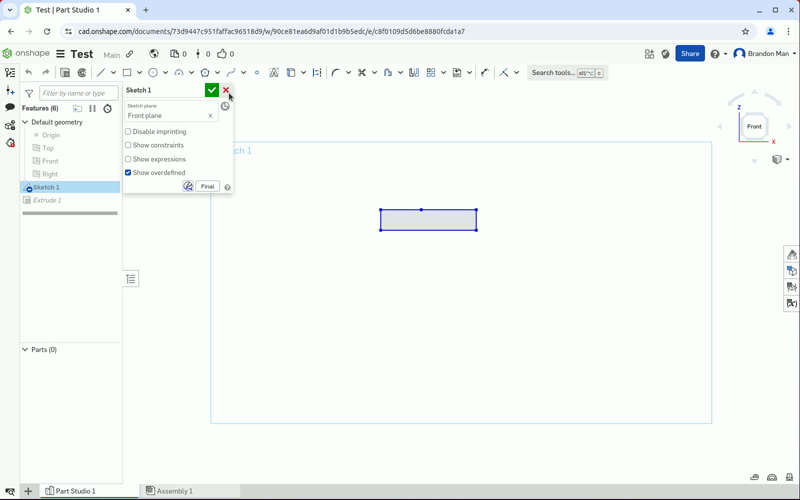
key(shift+s)
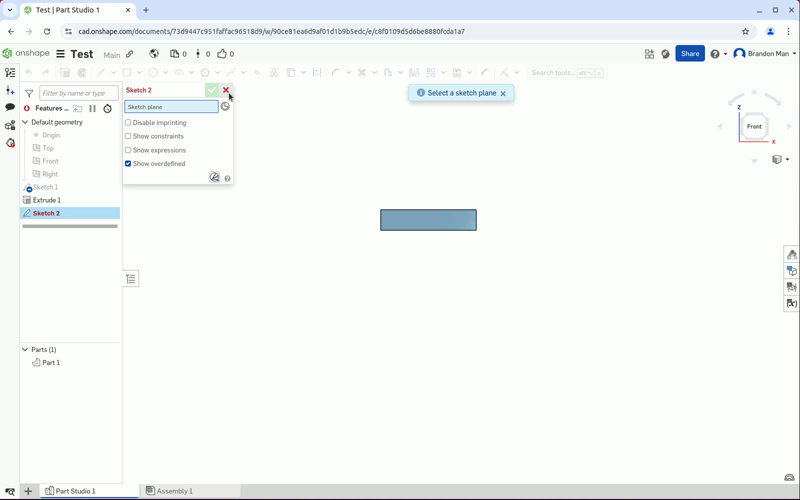
mouse_move(73, 163)
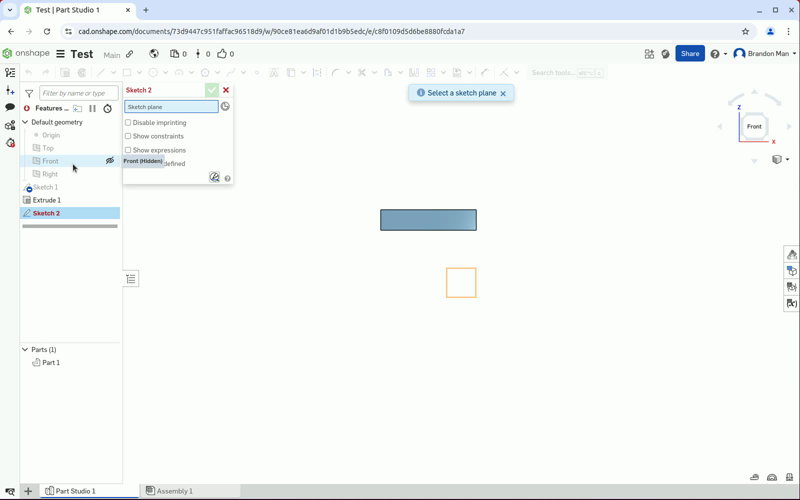
click(73, 163)
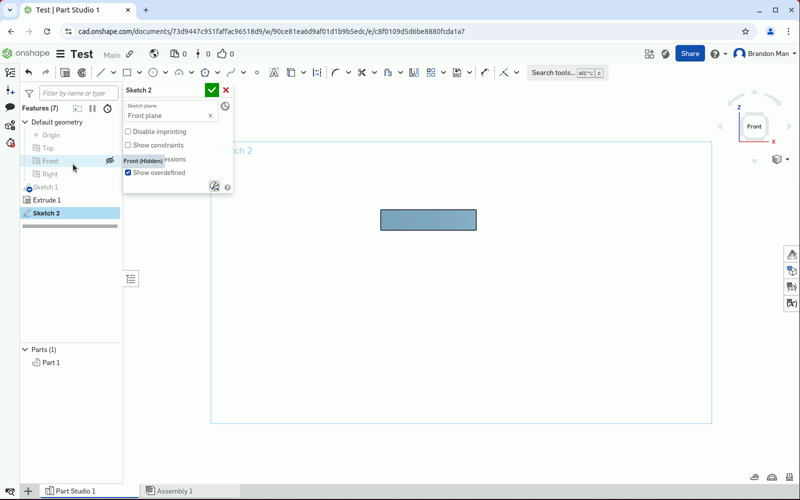
mouse_move(73, 352)
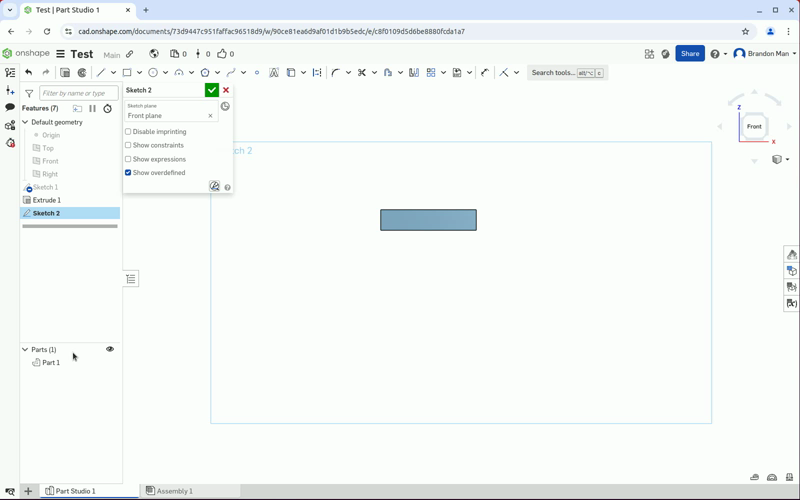
key(y)
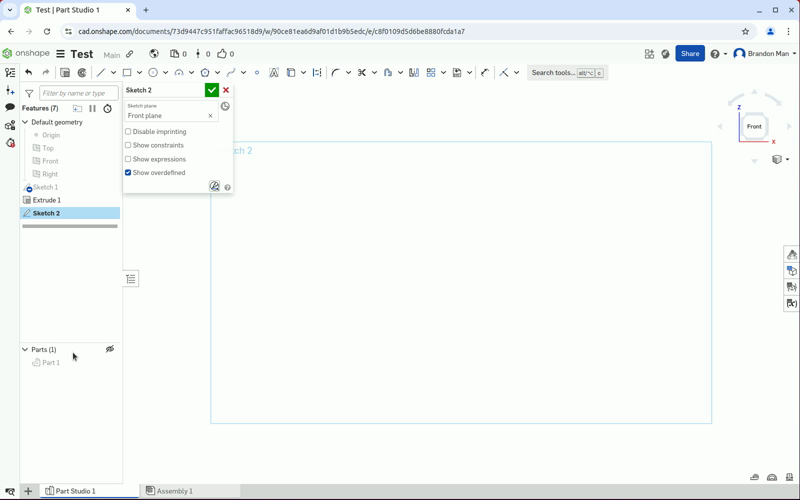
key(l)
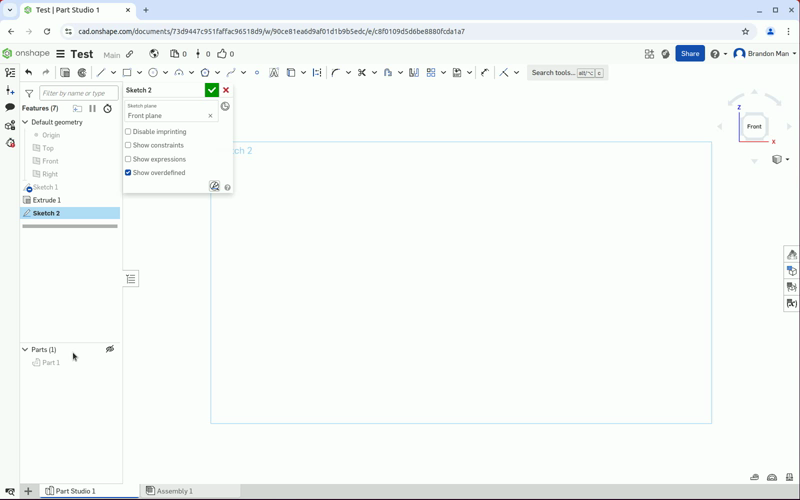
key_down(shift)
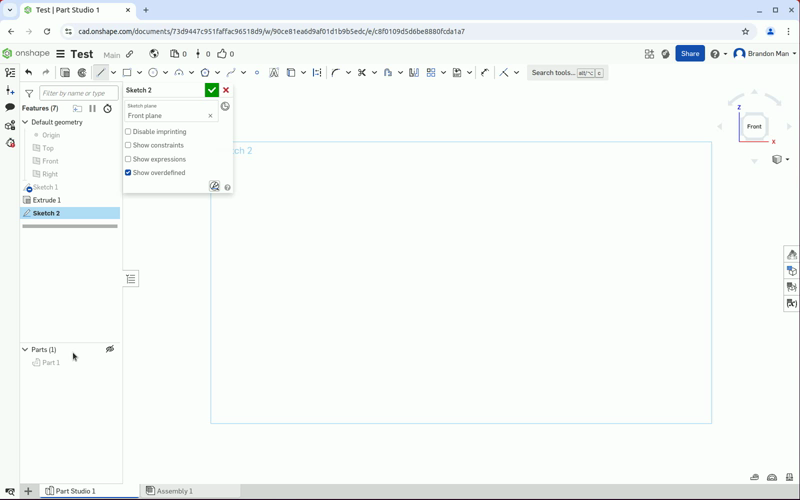
mouse_move(380, 210)
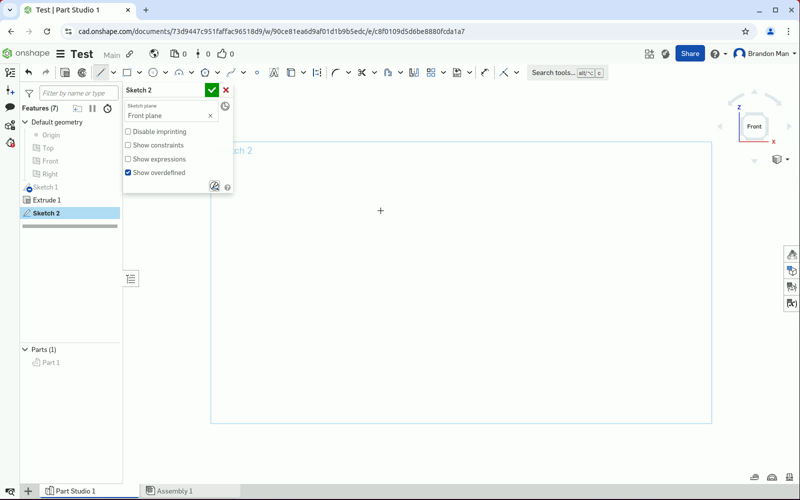
click(380, 210)
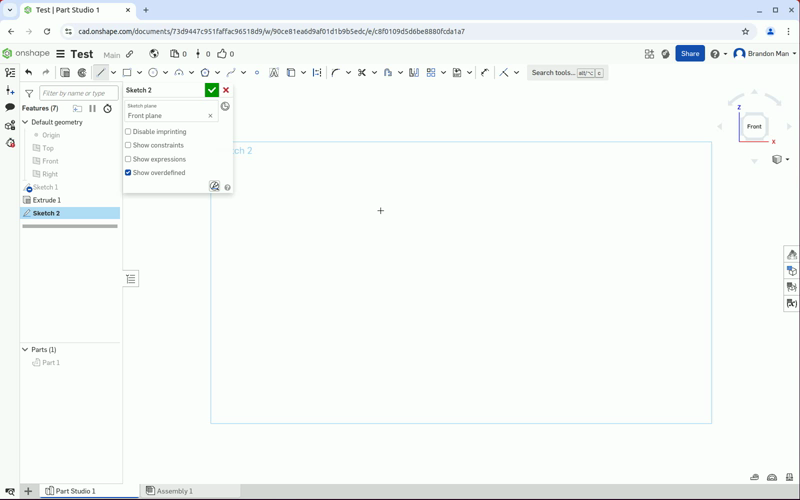
key_up(shift)
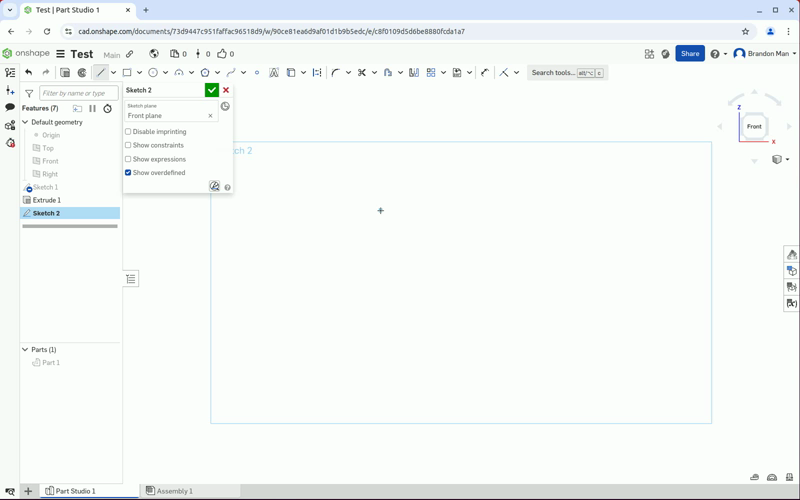
key_down(shift)
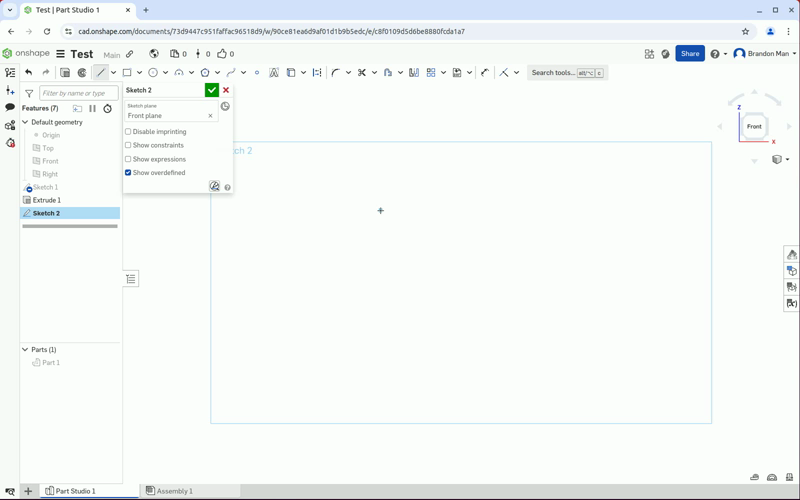
mouse_move(410, 210)
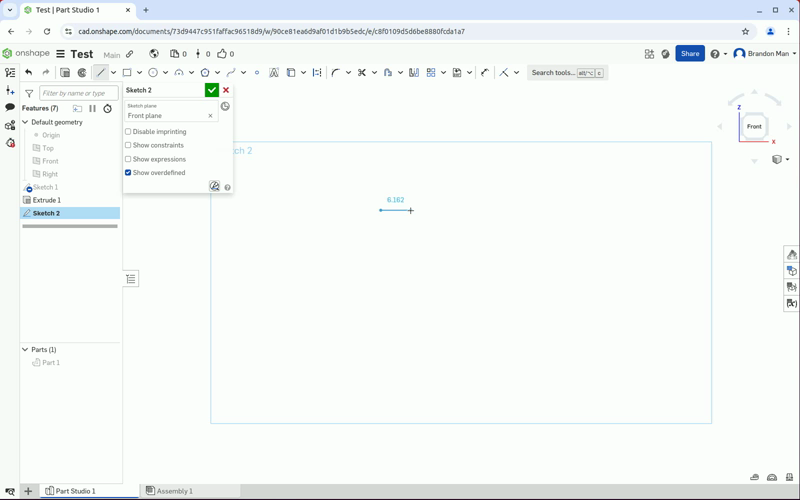
mouse_move(421, 210)
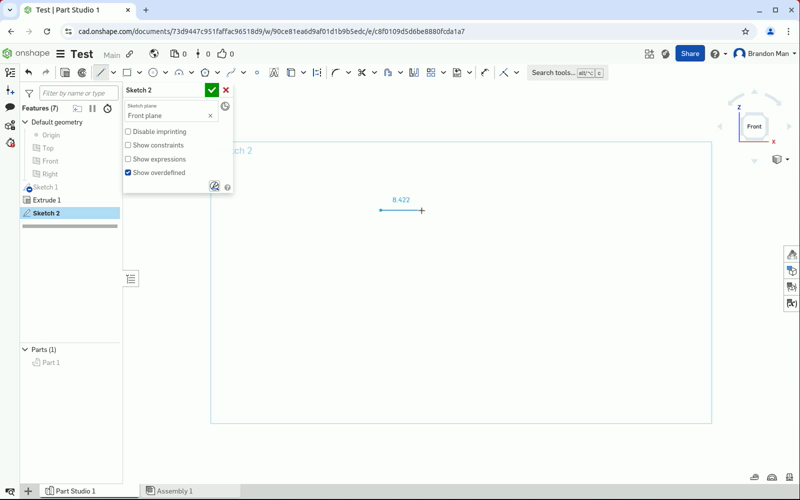
click(421, 210)
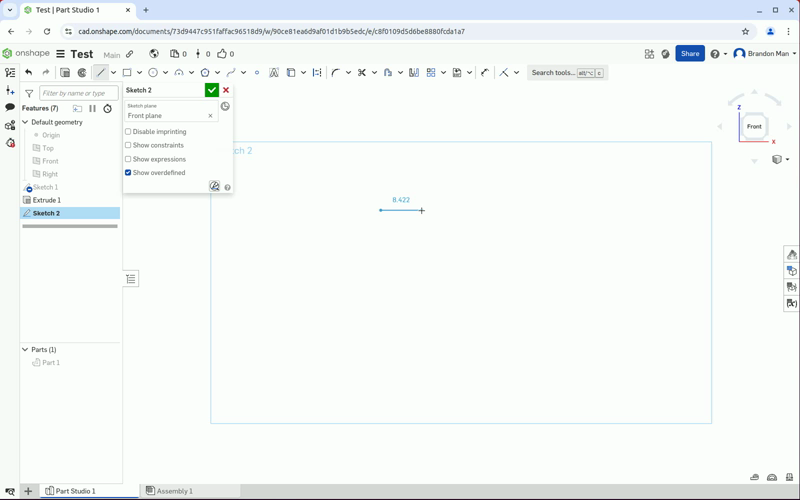
key_up(shift)
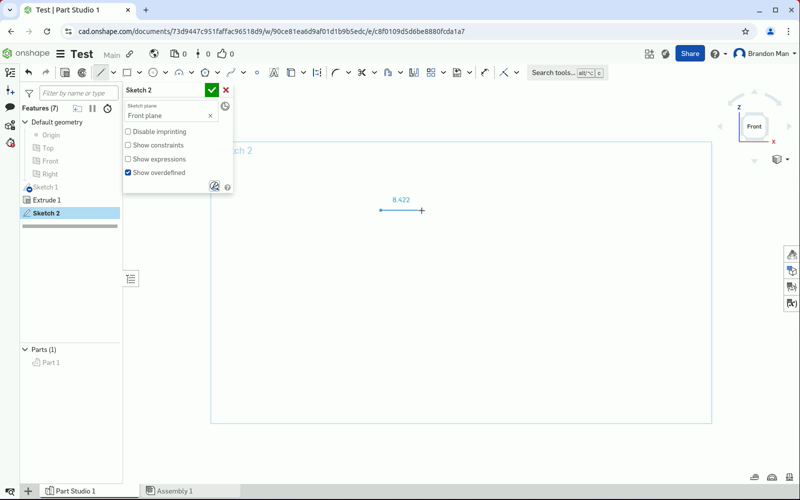
key_down(shift)
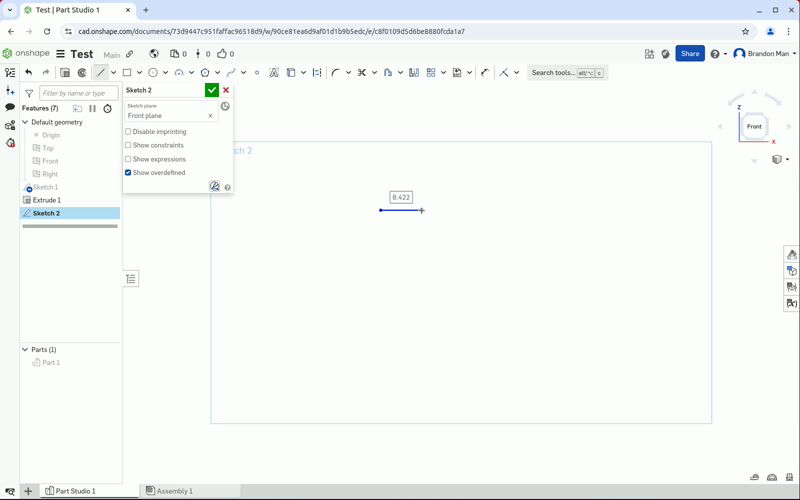
mouse_move(451, 210)
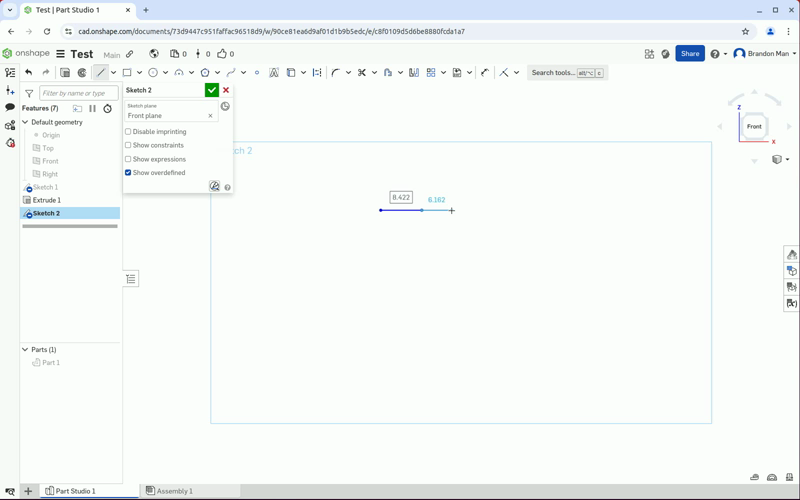
mouse_move(421, 169)
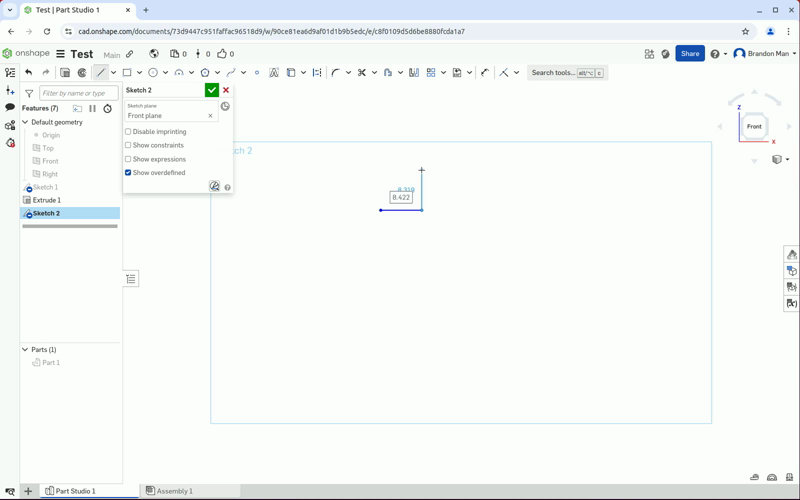
click(421, 169)
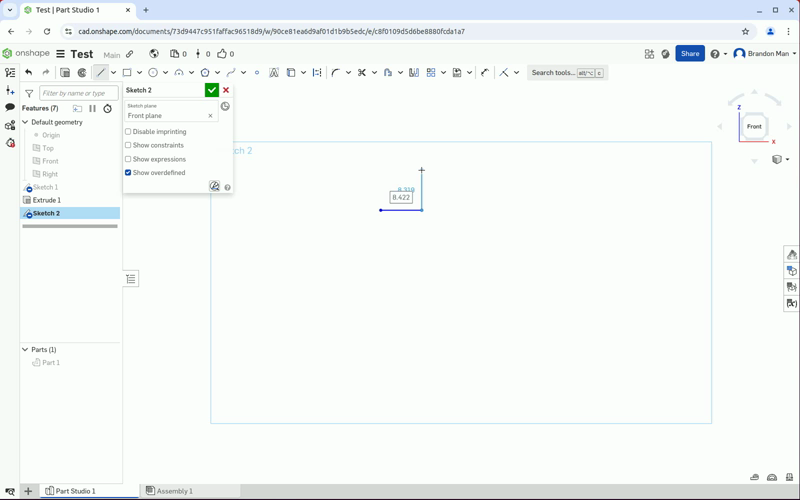
key_up(shift)
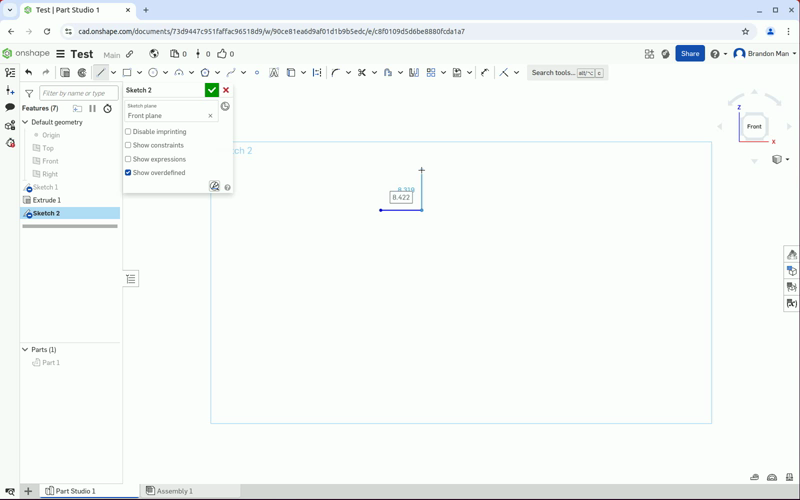
key_down(shift)
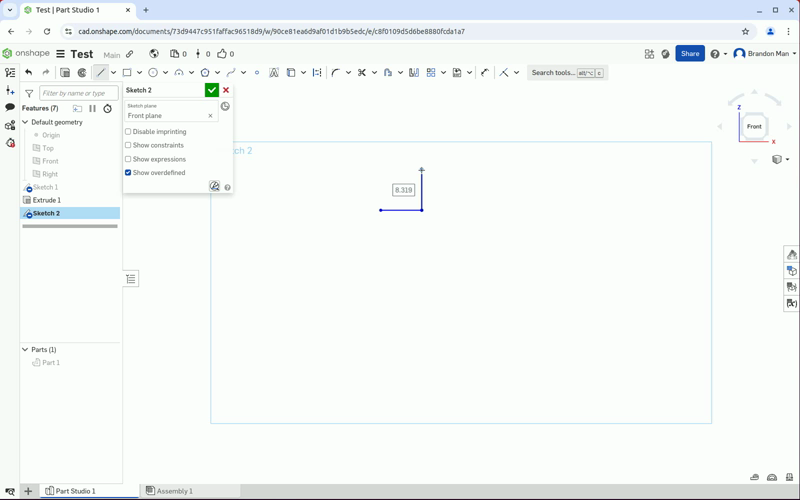
mouse_move(451, 169)
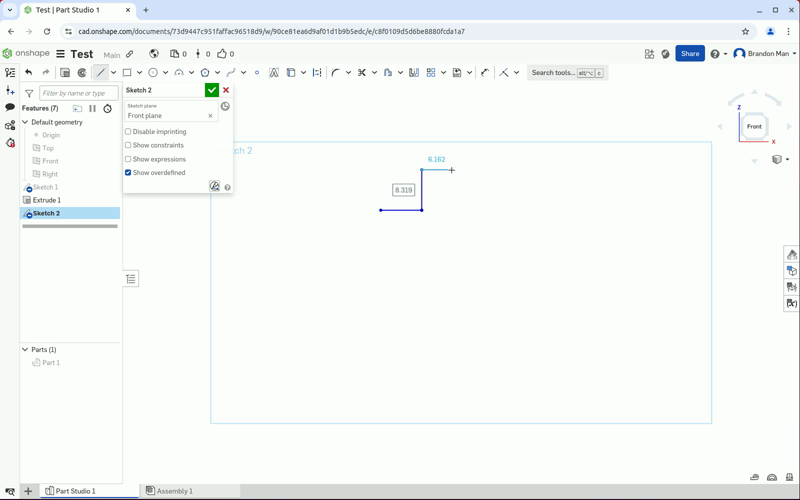
mouse_move(380, 169)
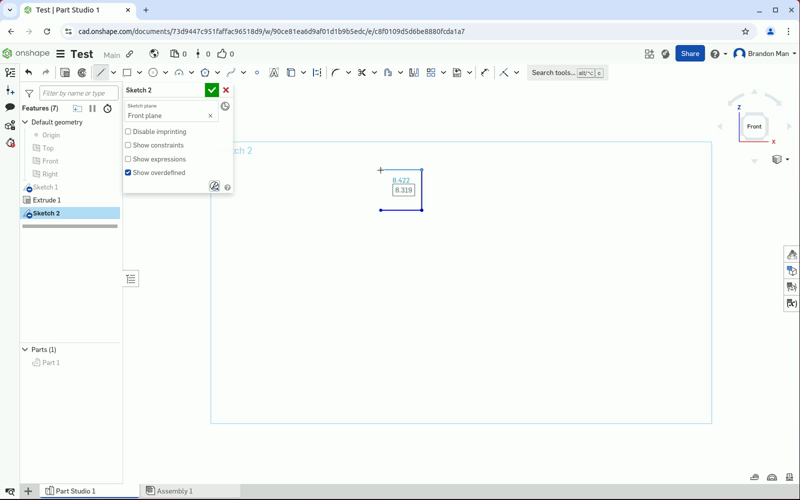
click(380, 169)
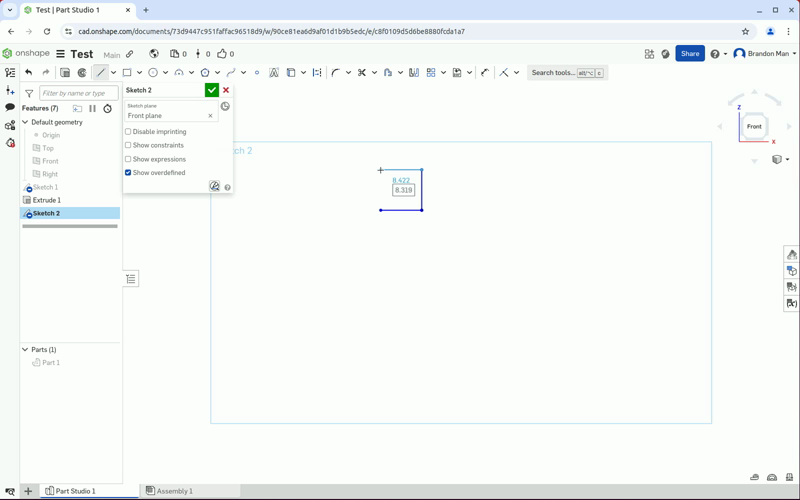
key_up(shift)
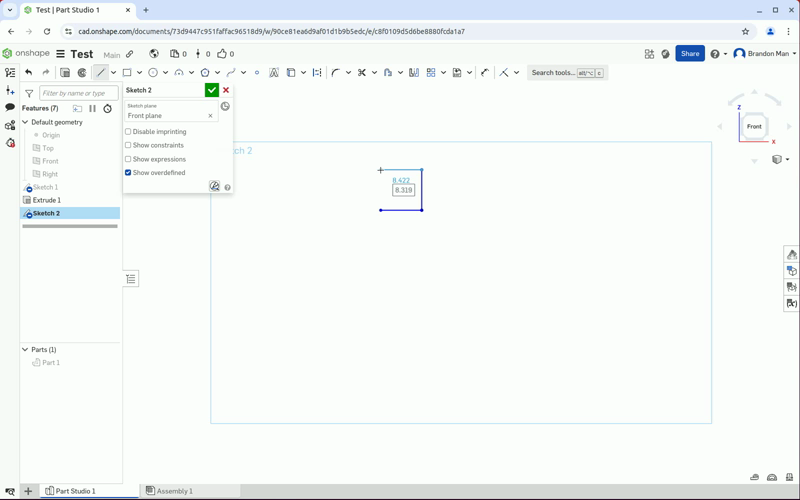
mouse_move(410, 169)
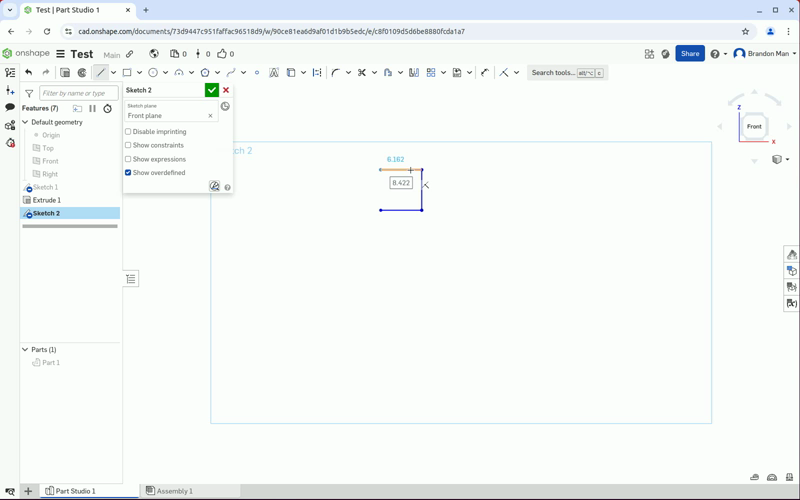
key_down(shift)
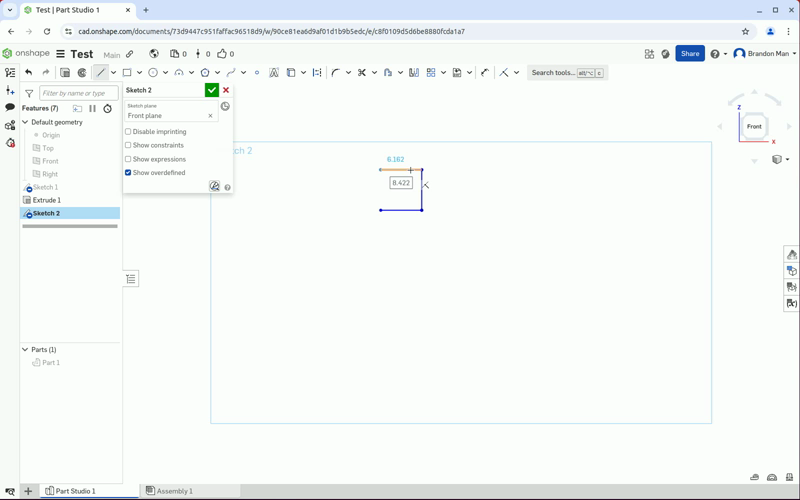
mouse_move(380, 210)
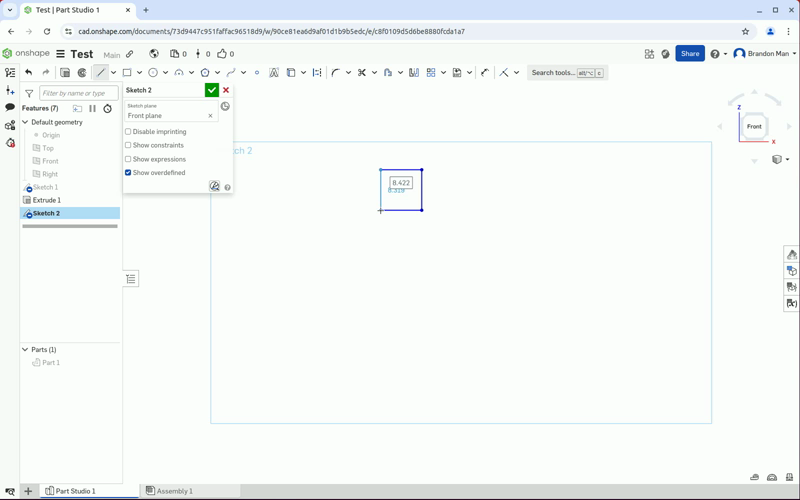
key_up(shift)
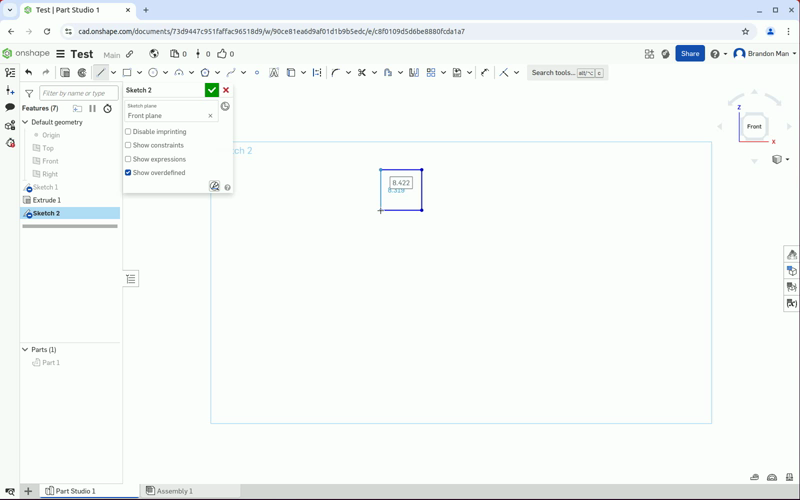
click(380, 210)
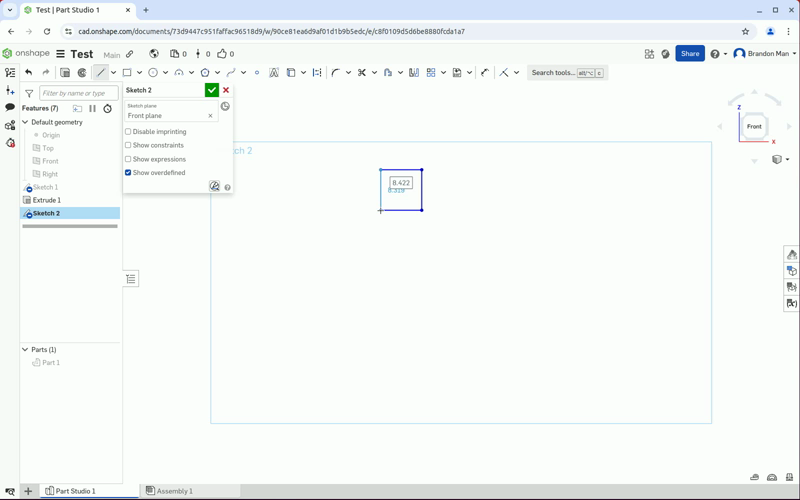
key(esc)
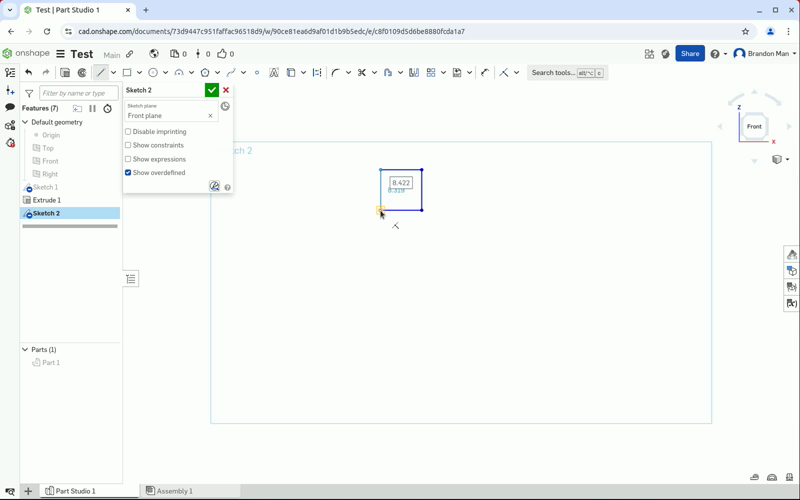
mouse_move(399, 205)
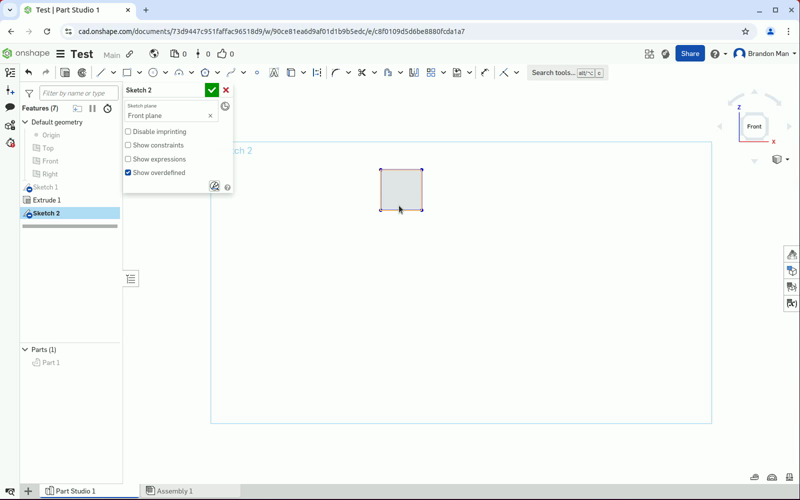
scroll(6)
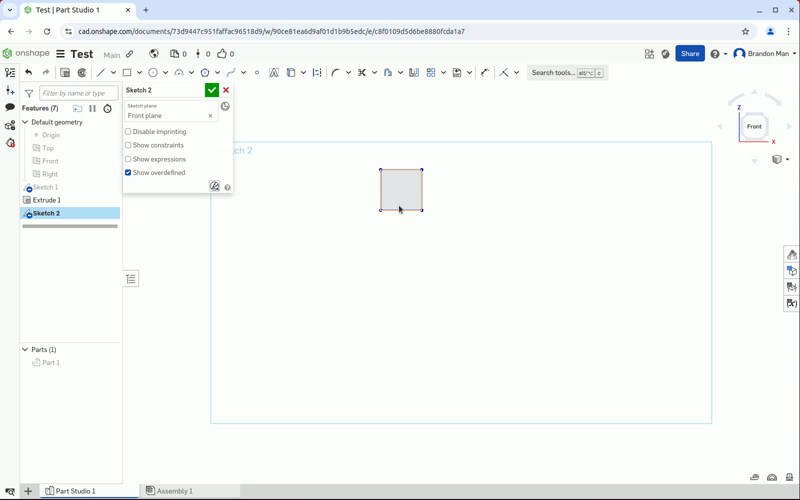
scroll(6)
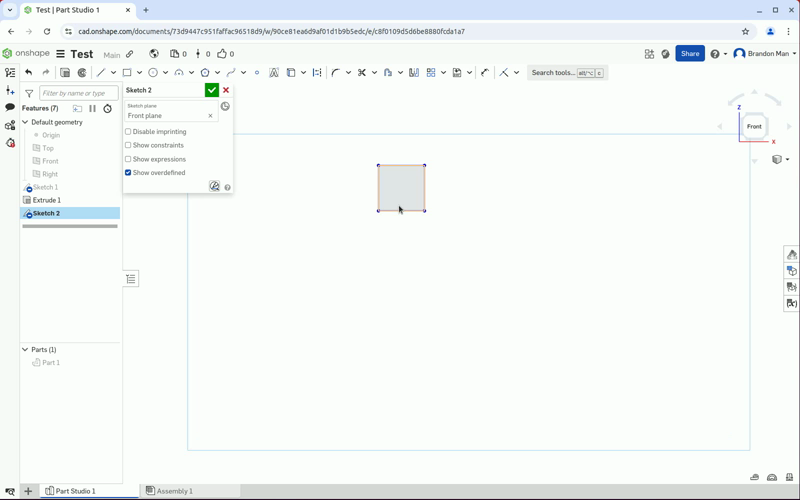
scroll(6)
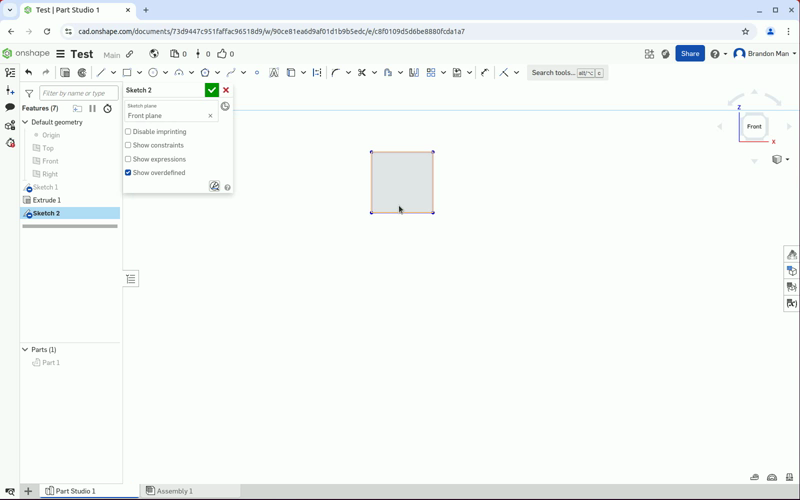
scroll(6)
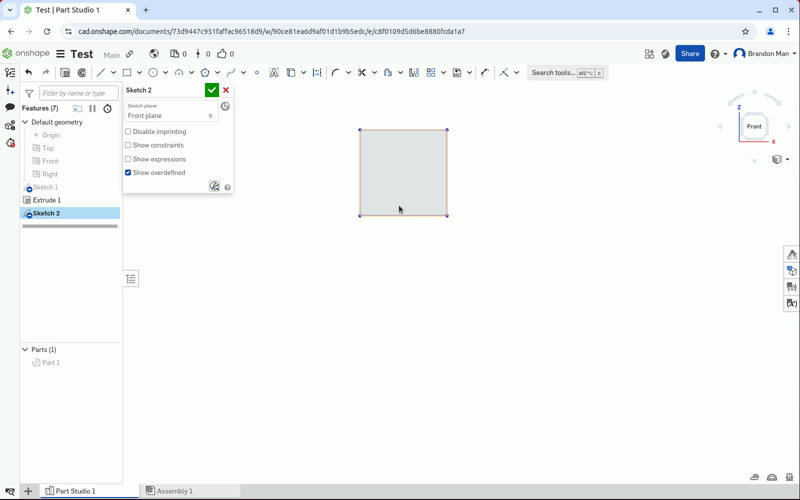
scroll(6)
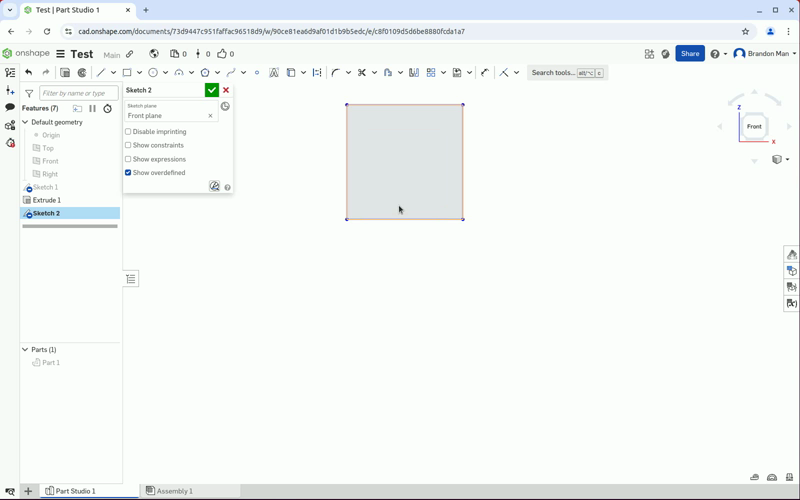
scroll(6)
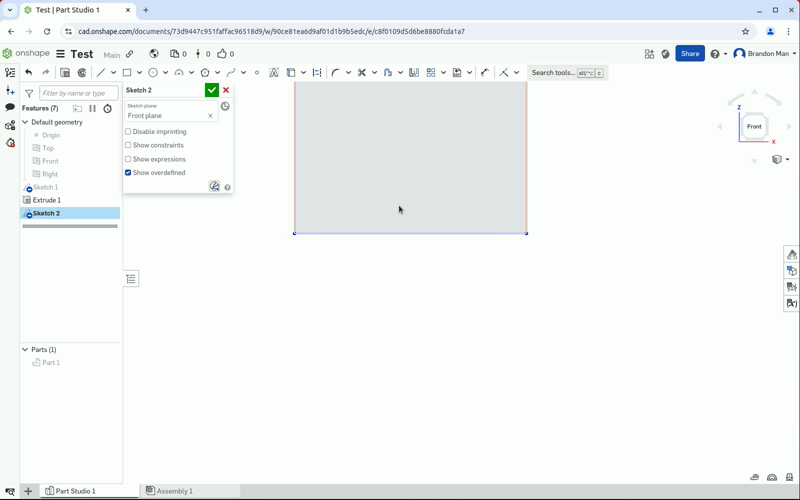
scroll(6)
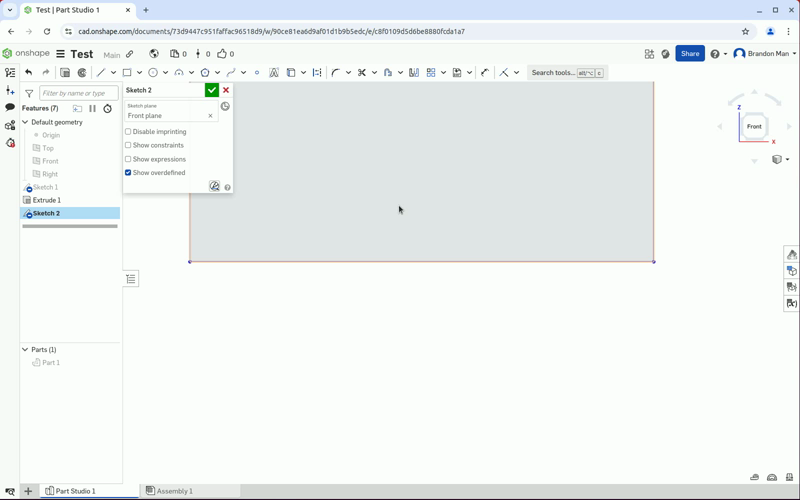
click(399, 205)
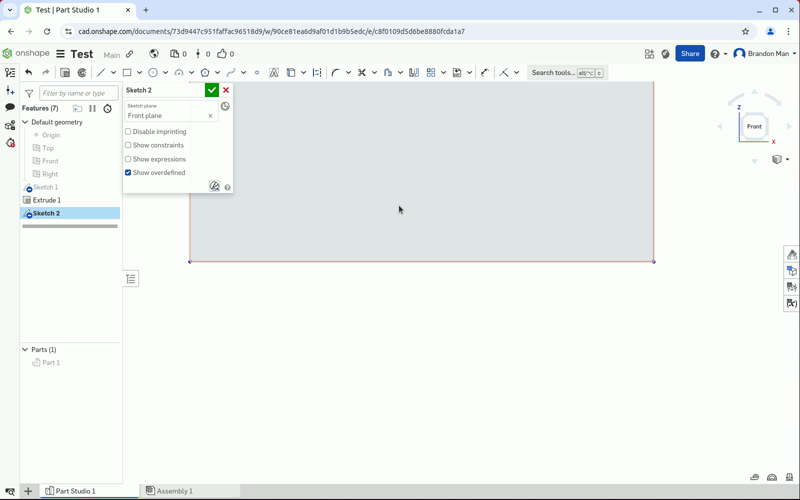
scroll(-6)
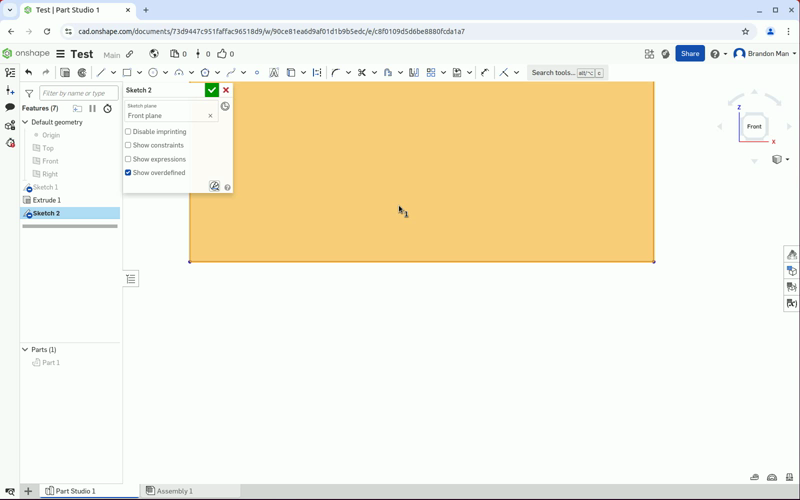
scroll(-6)
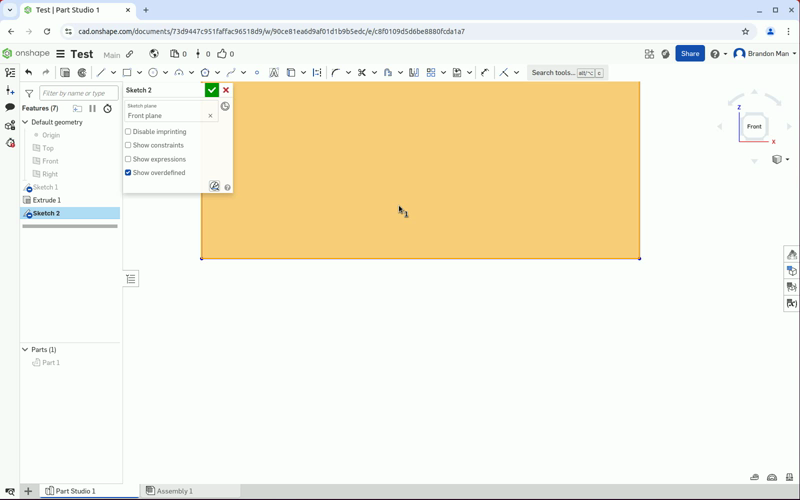
scroll(-6)
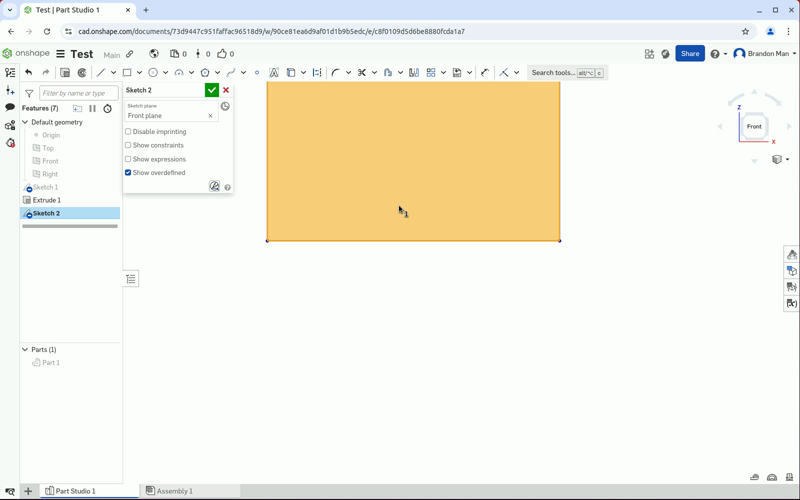
scroll(-6)
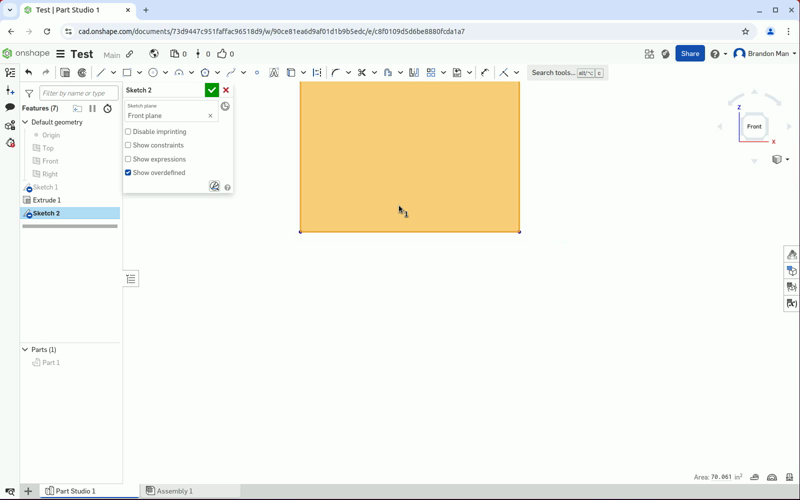
scroll(-6)
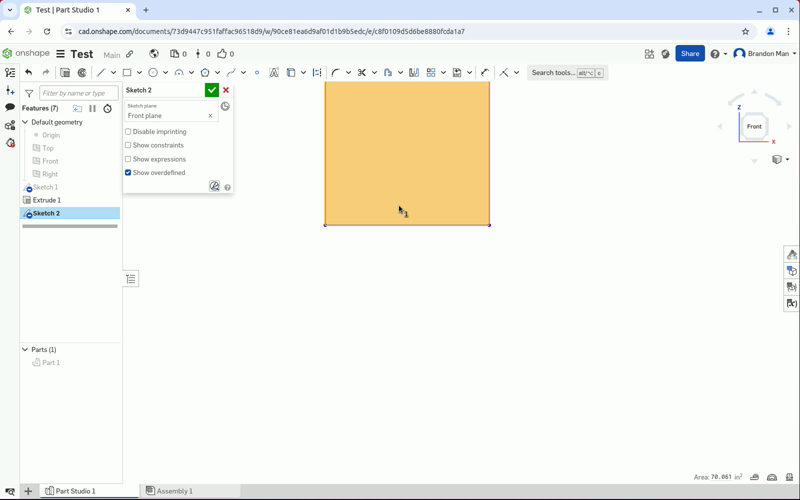
scroll(-6)
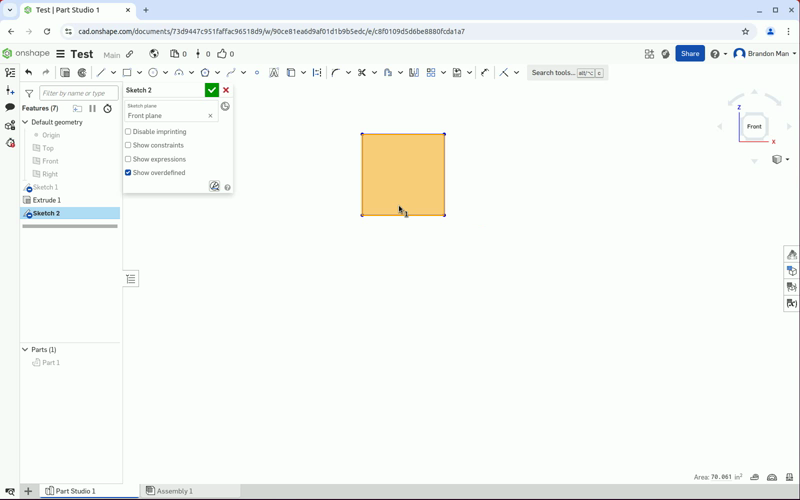
scroll(-6)
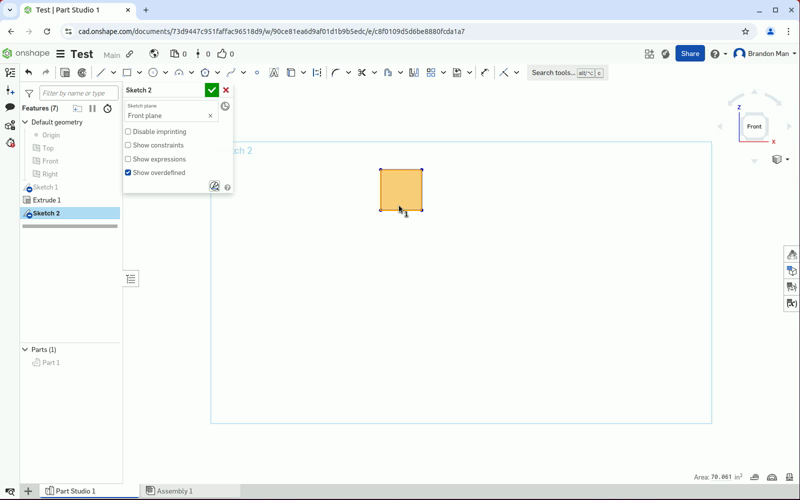
mouse_move(73, 352)
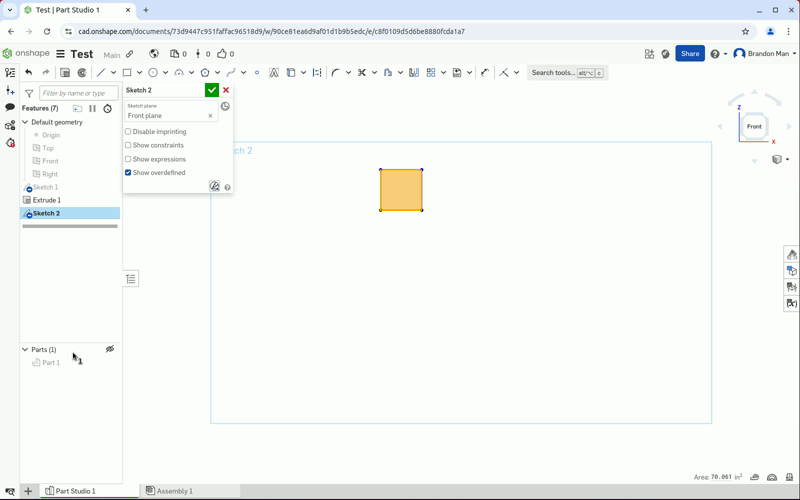
key(shift+y)
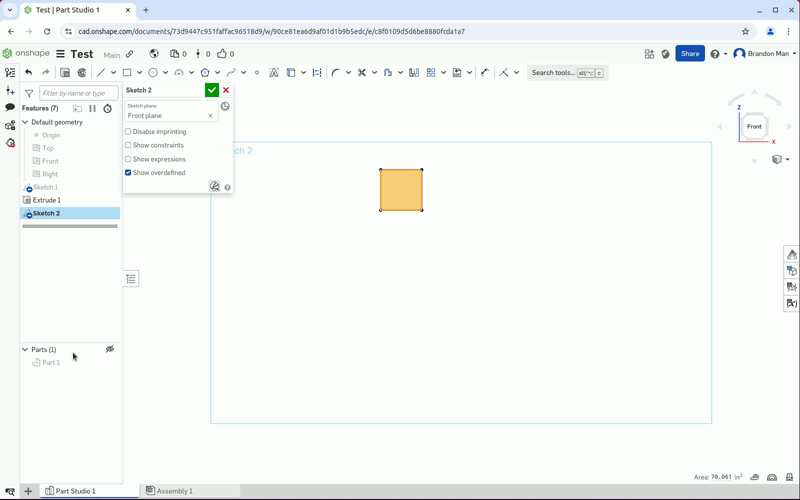
key(shift+e)
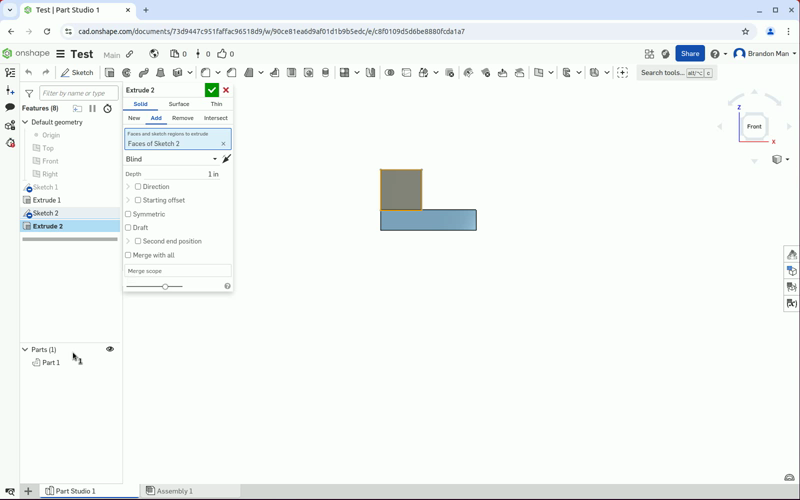
mouse_move(143, 106)
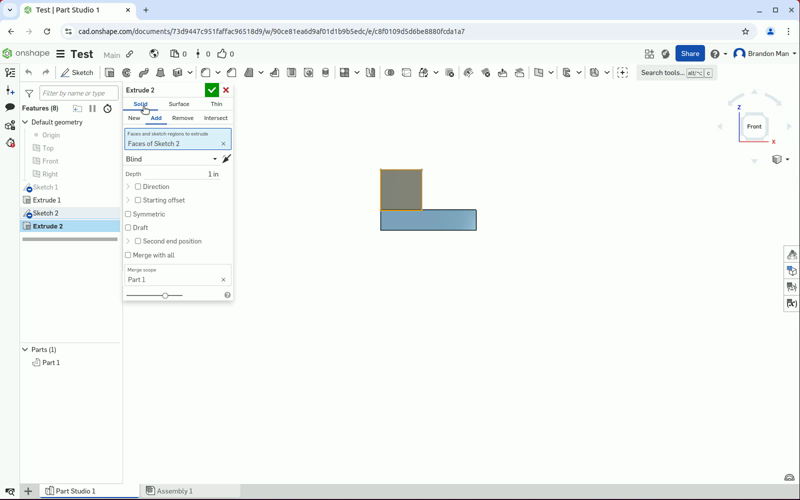
click(143, 106)
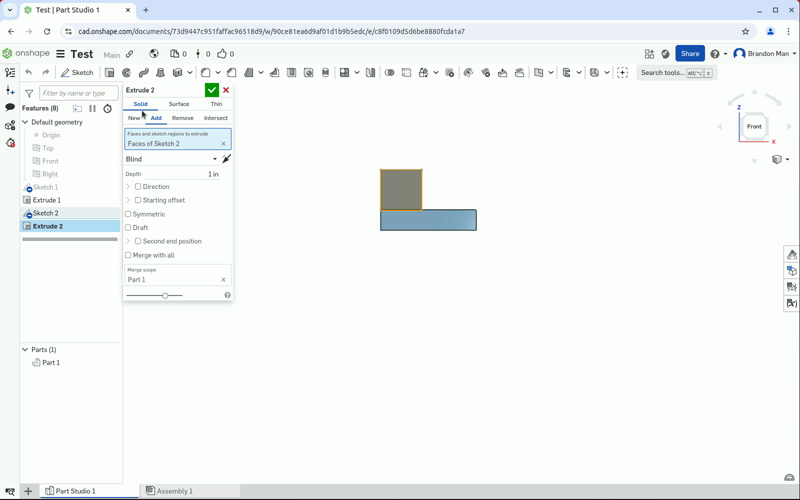
mouse_move(137, 120)
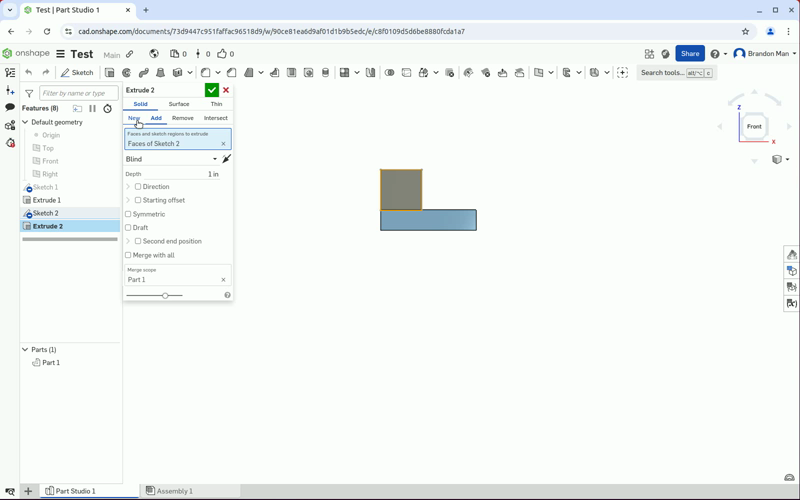
click(137, 120)
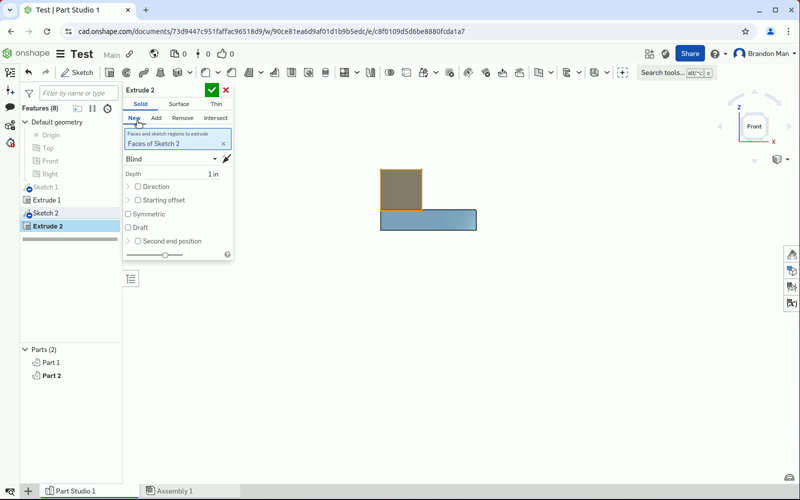
key(tab, 4)
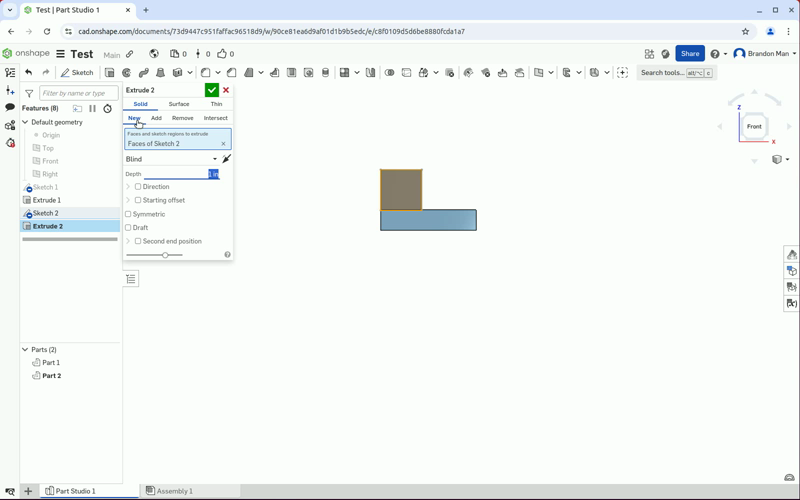
text(8.184)
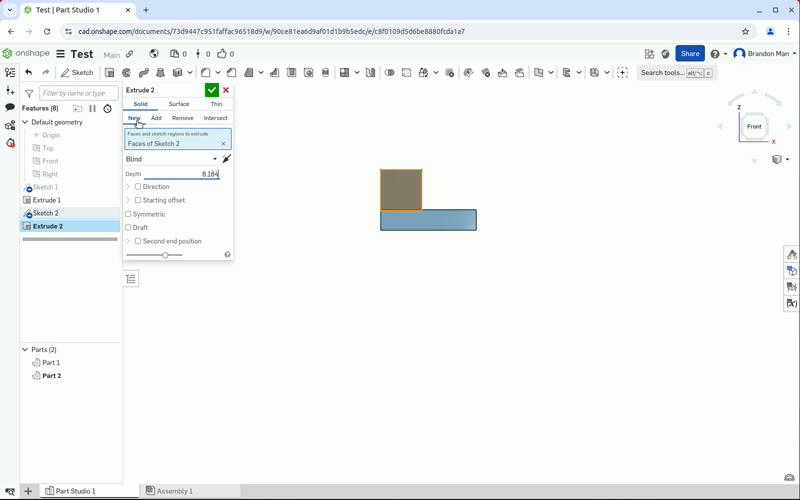
key(enter)
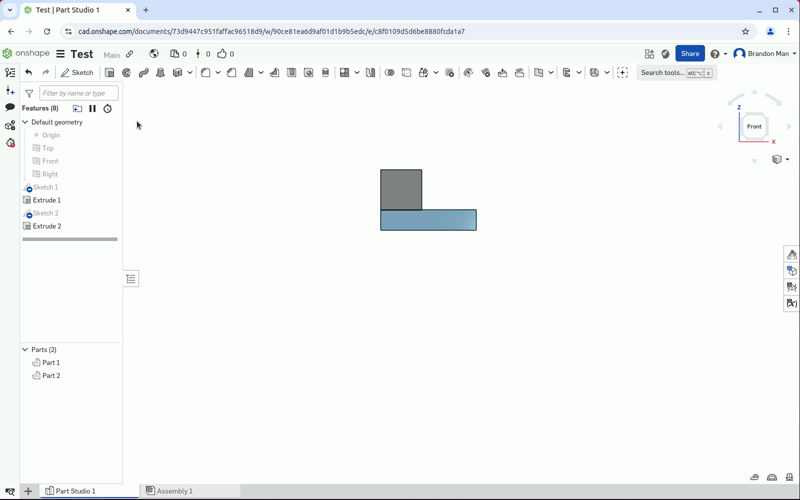
key(shift+h)
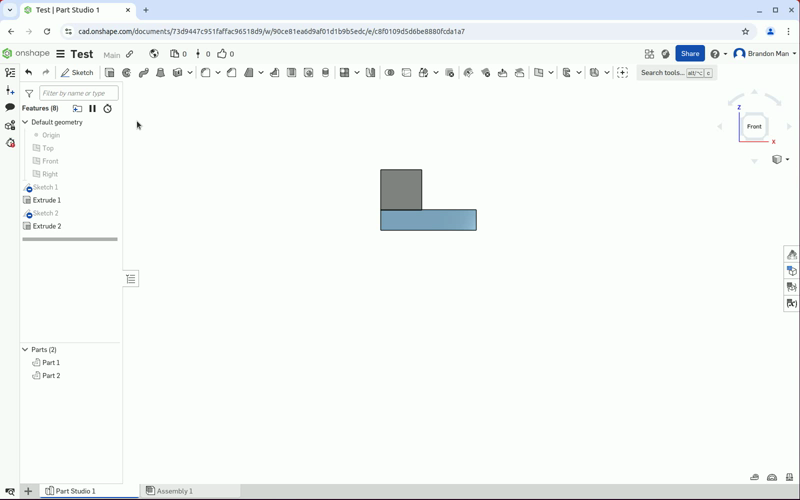
key(shift+h)
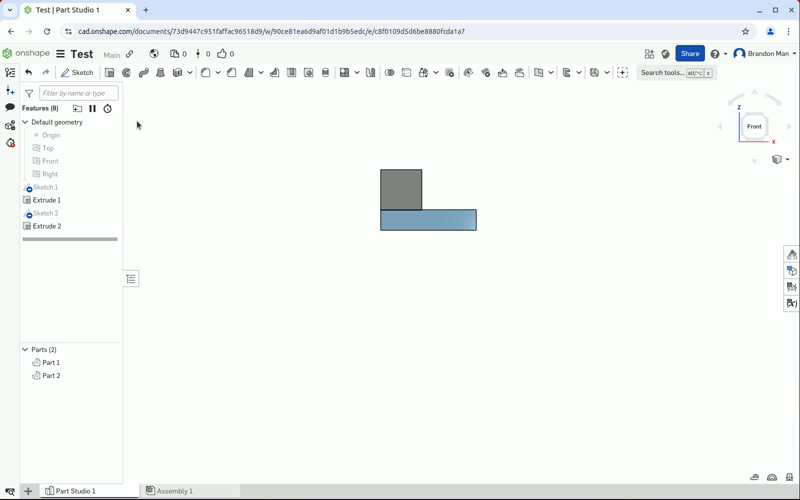
mouse_move(73, 189)
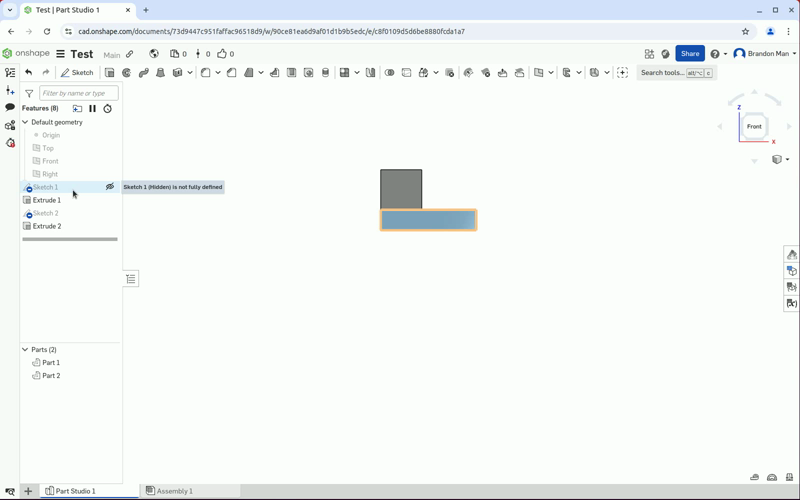
click(73, 189)
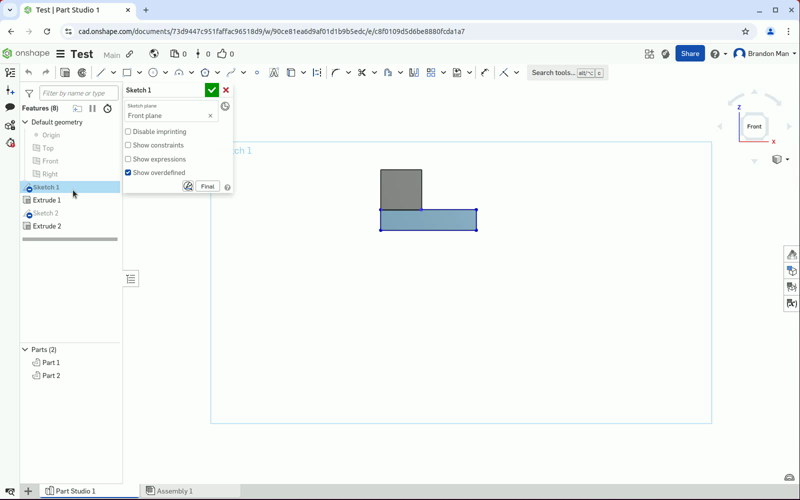
mouse_move(229, 92)
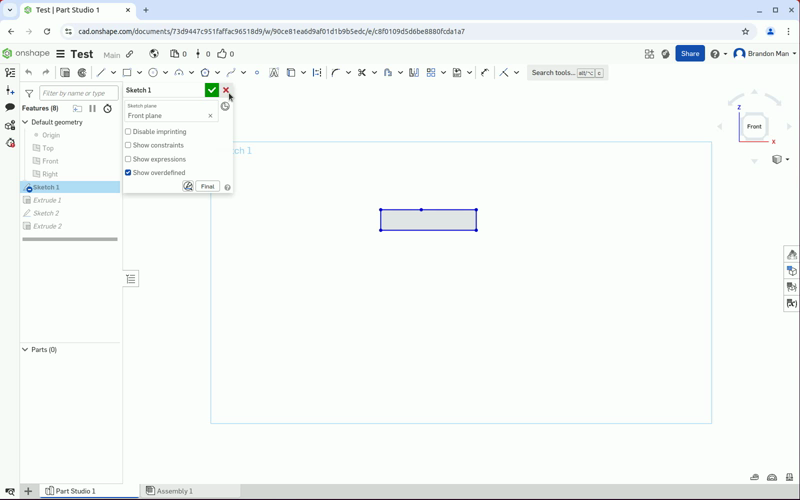
click(229, 92)
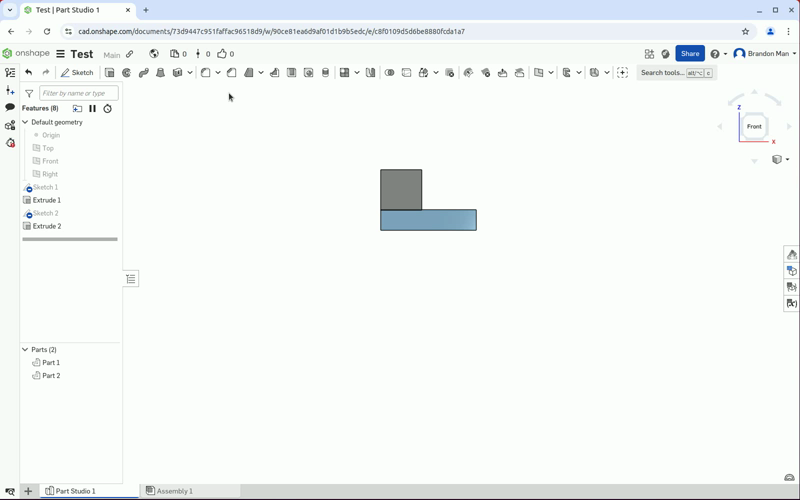
mouse_move(73, 352)
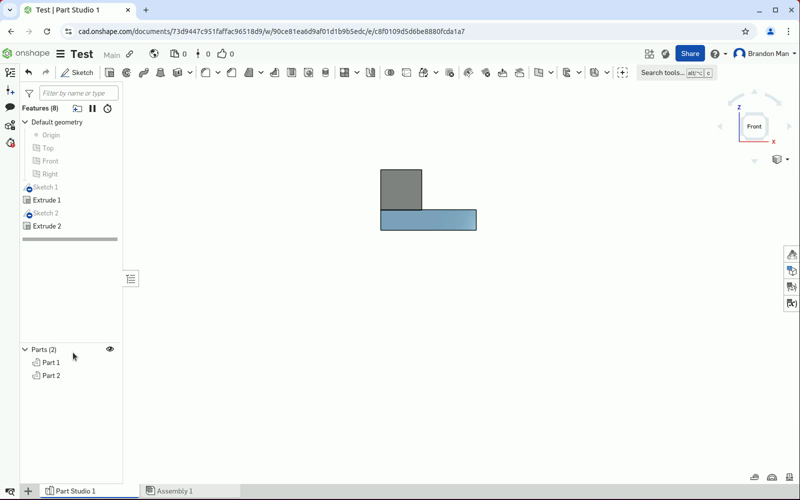
key(y)
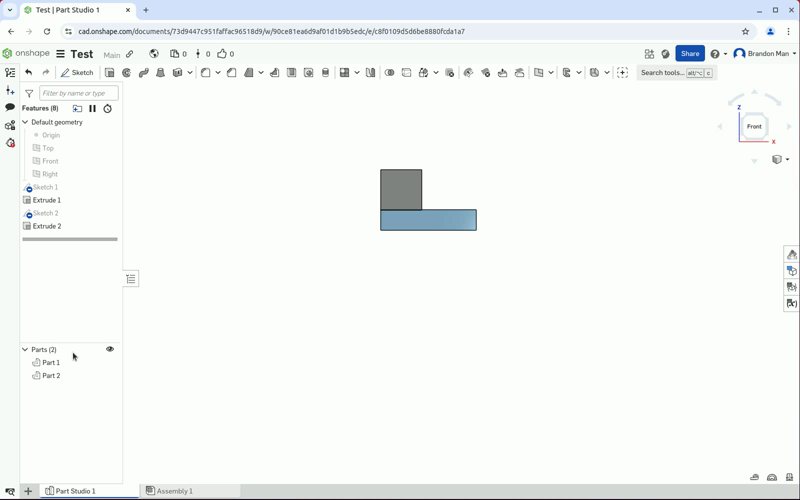
key(shift+p)
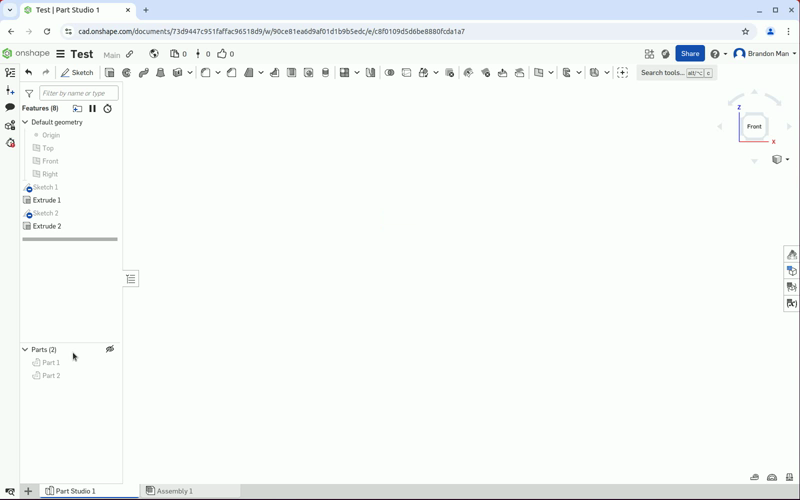
key(space)
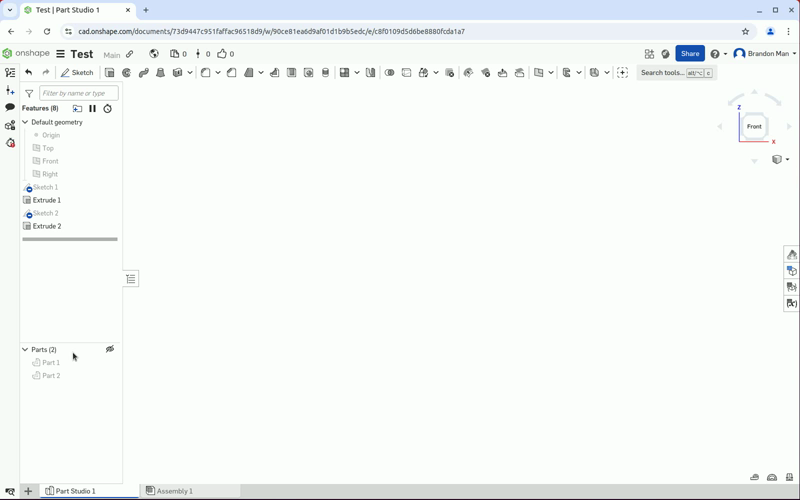
key_down(shift)
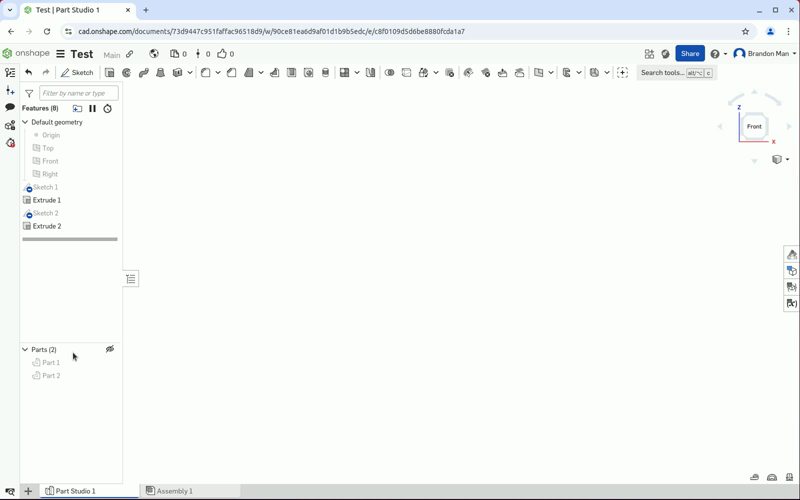
key(down)
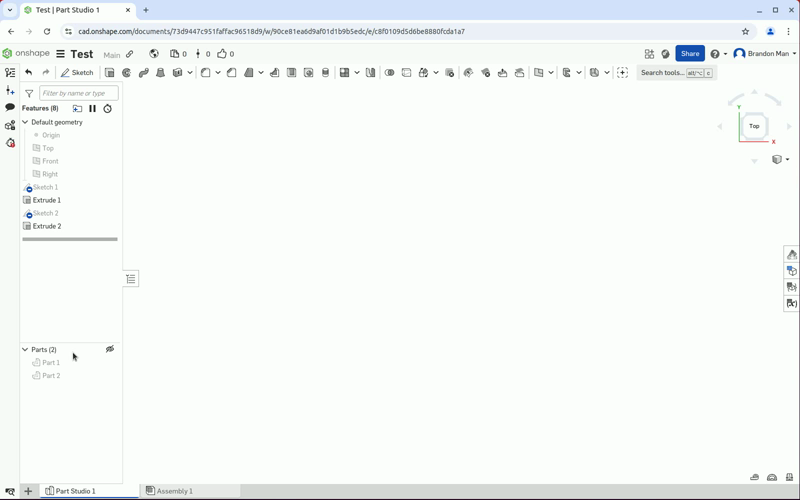
key_up(shift)
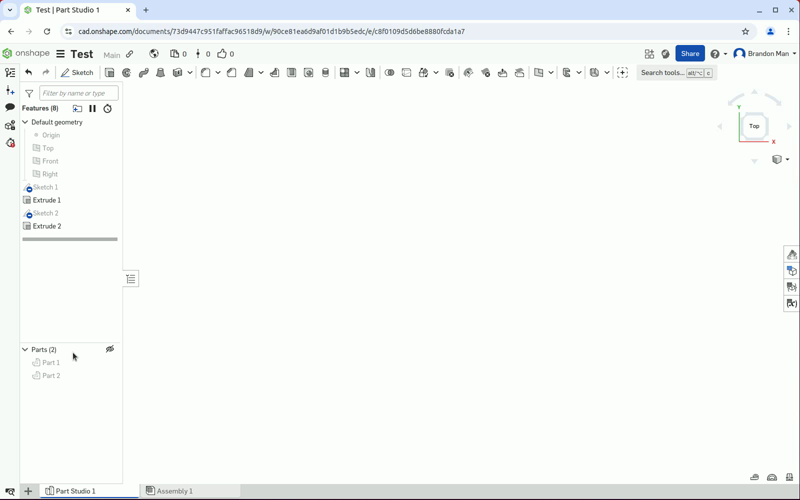
mouse_move(73, 352)
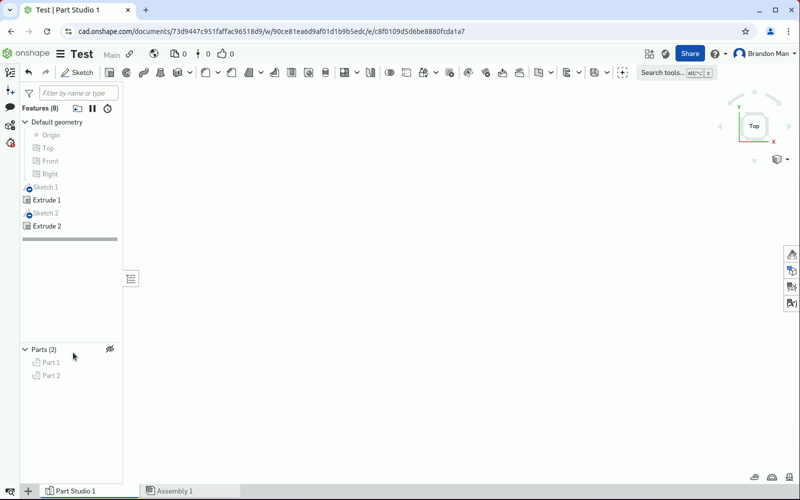
key(shift+y)
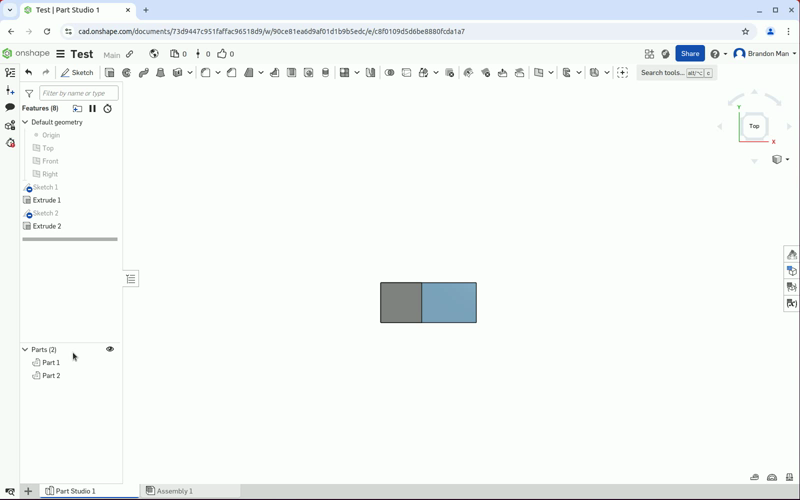
mouse_move(541, 75)
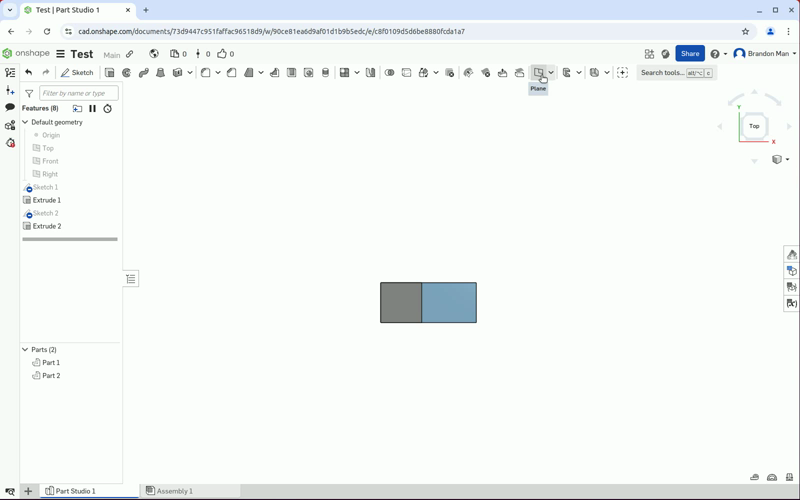
click(541, 75)
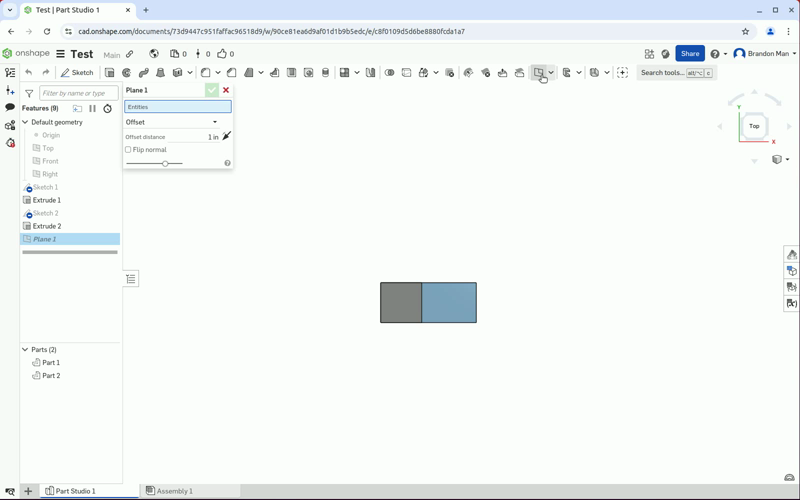
mouse_move(73, 150)
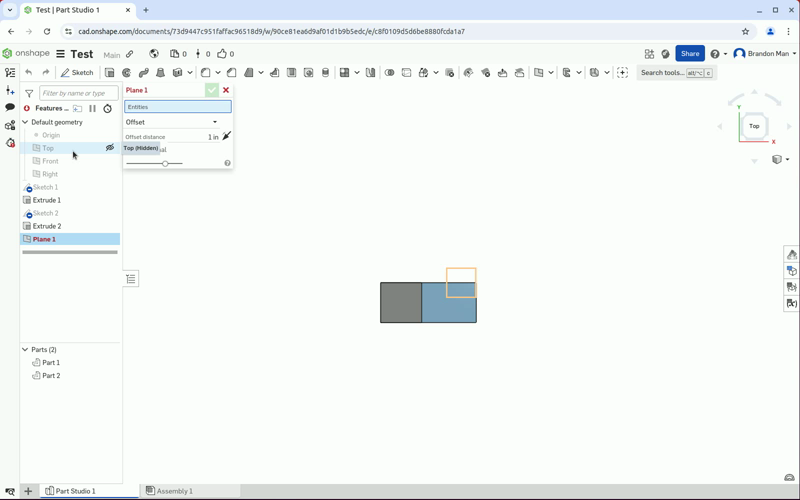
click(73, 150)
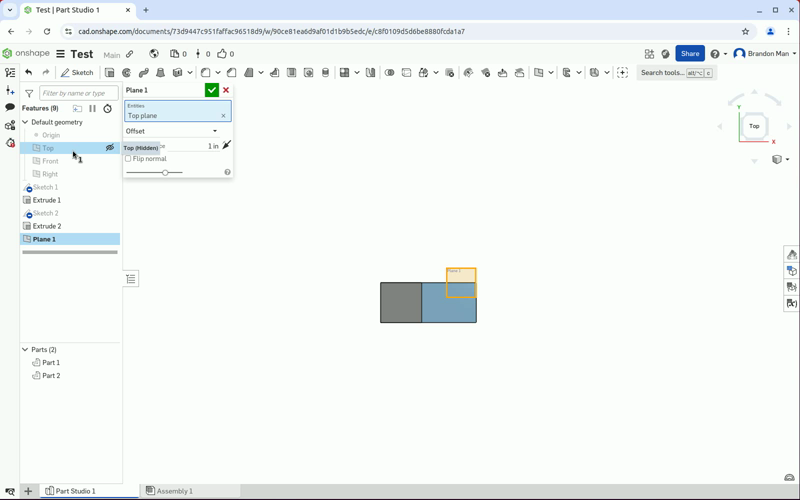
key(tab, 2)
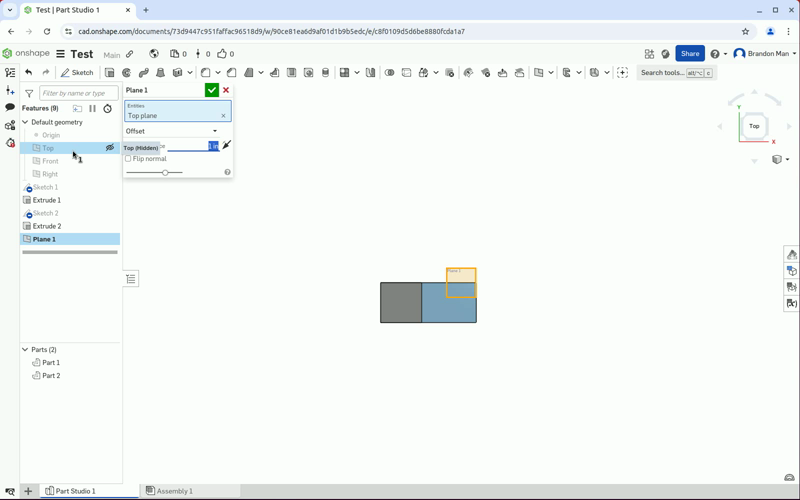
text(14.913)
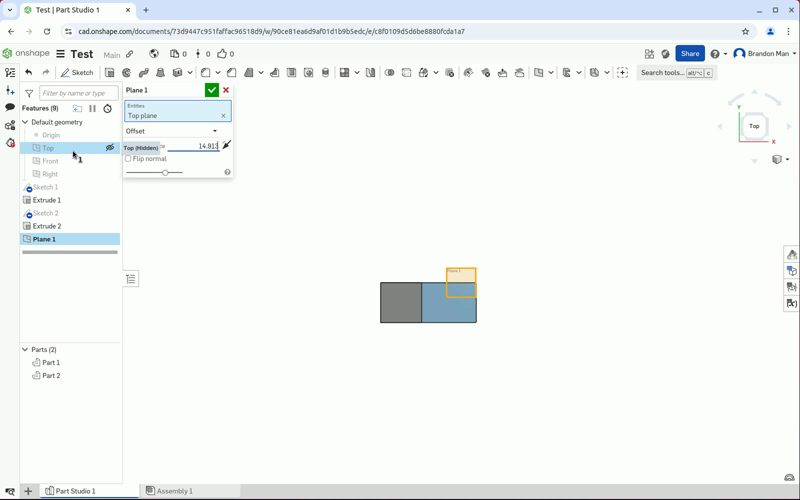
key(enter, 2)
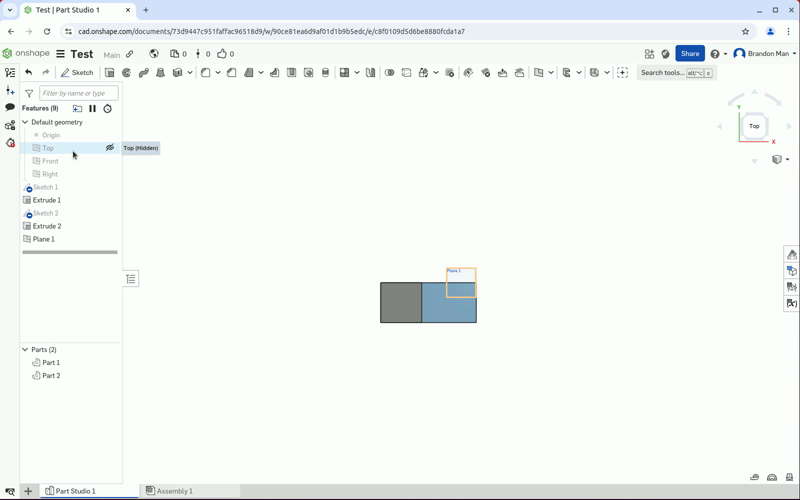
key(shift+s)
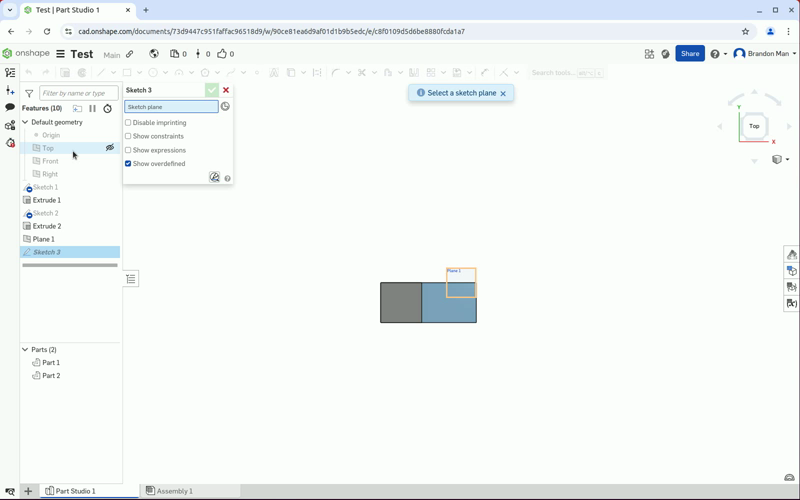
mouse_move(73, 241)
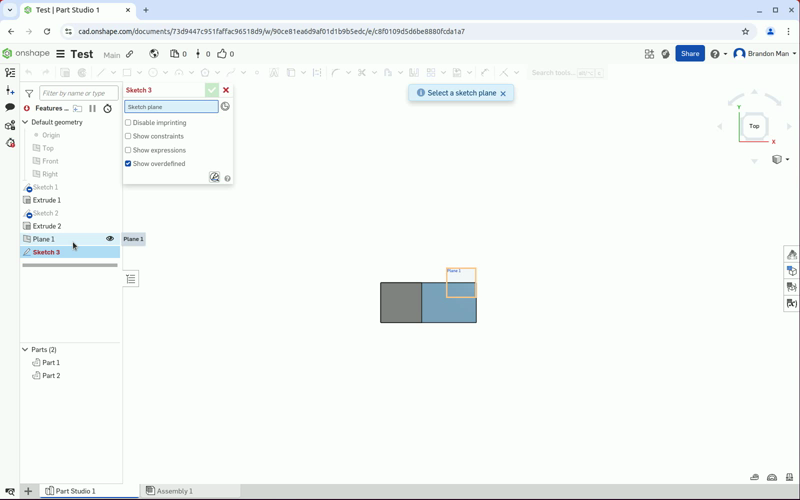
click(73, 241)
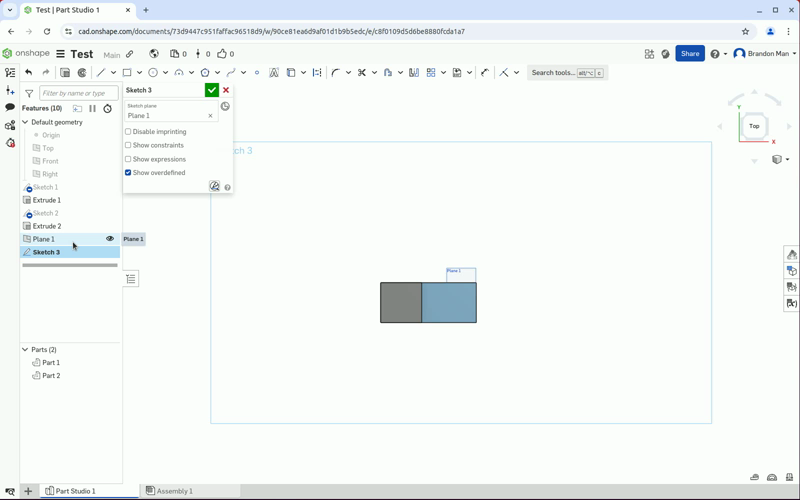
mouse_move(73, 352)
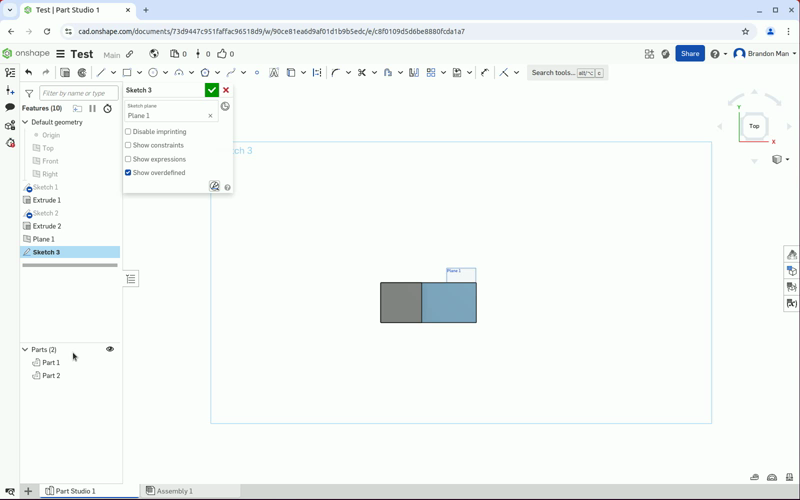
key(y)
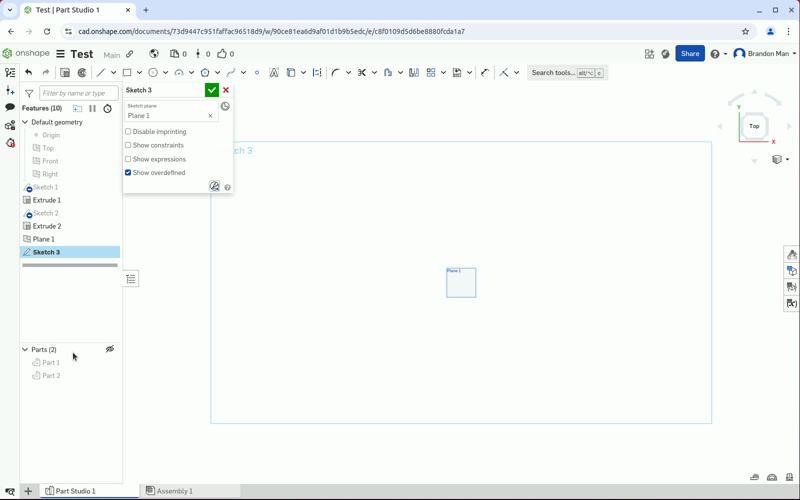
key(l)
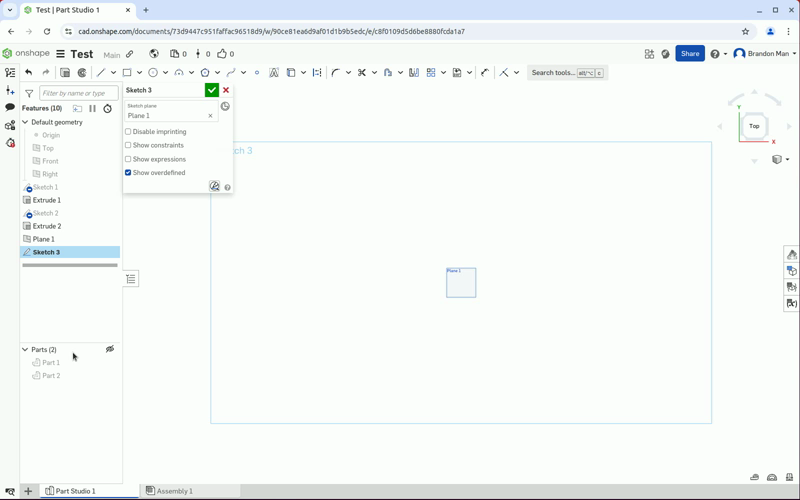
key_down(shift)
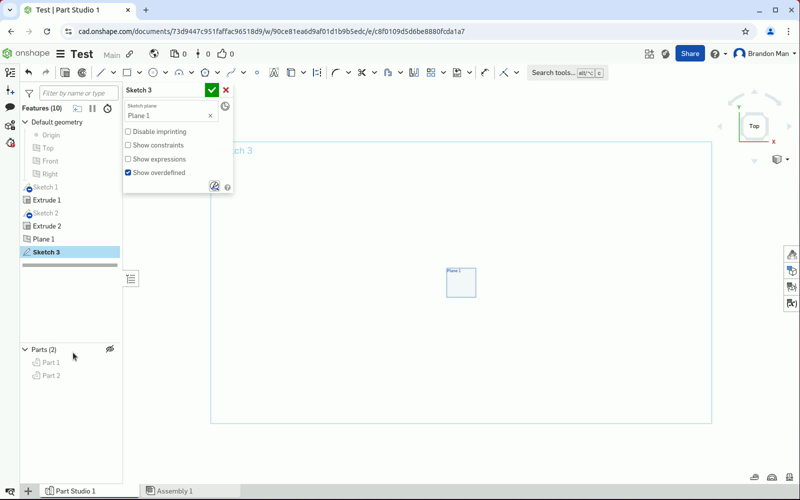
mouse_move(456, 303)
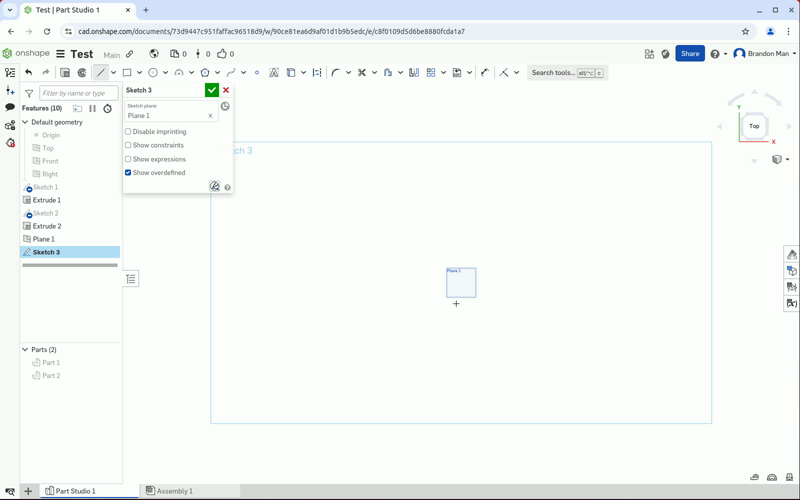
click(456, 303)
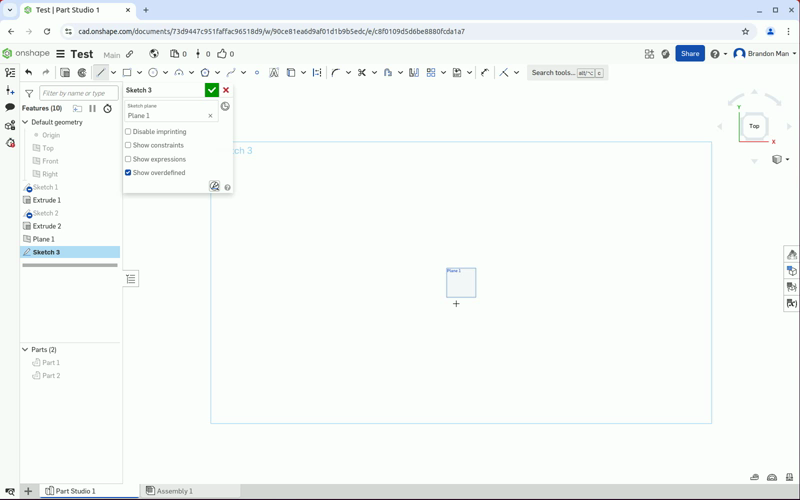
key_up(shift)
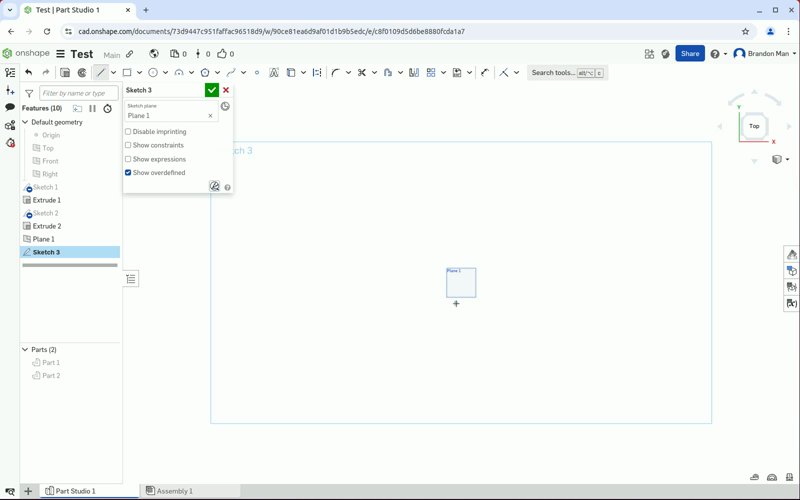
key_down(shift)
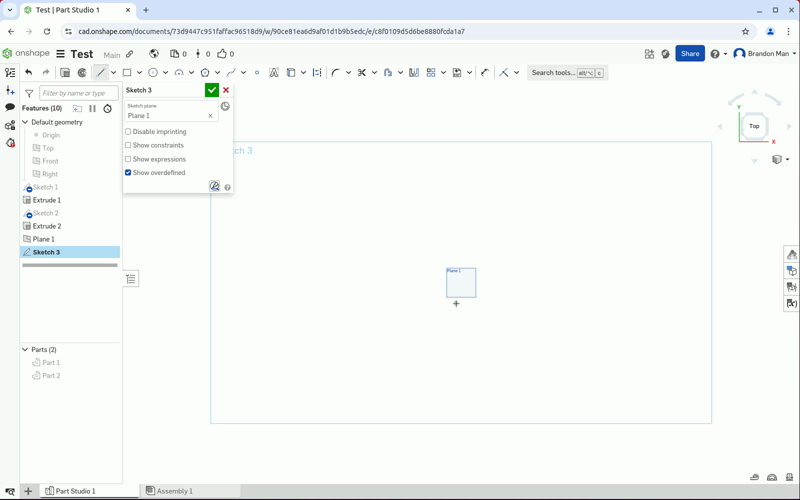
mouse_move(486, 303)
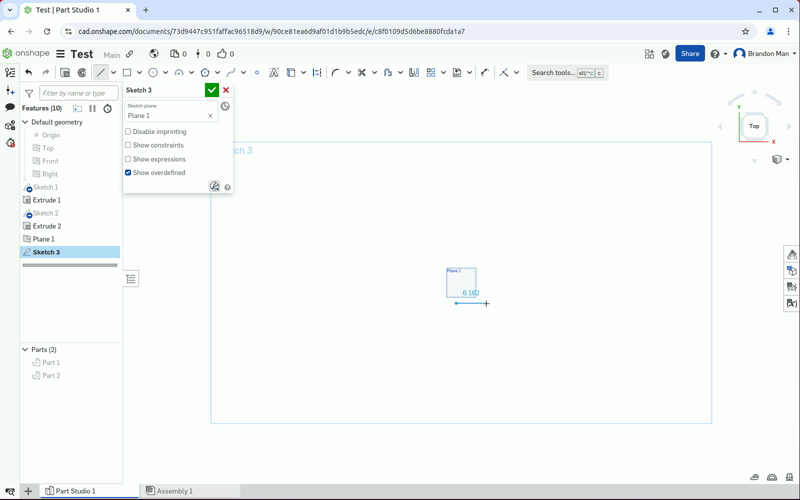
mouse_move(477, 303)
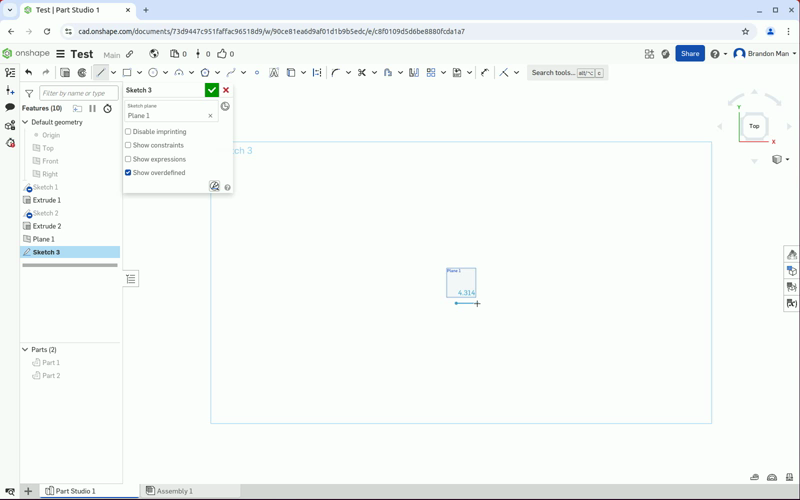
click(477, 303)
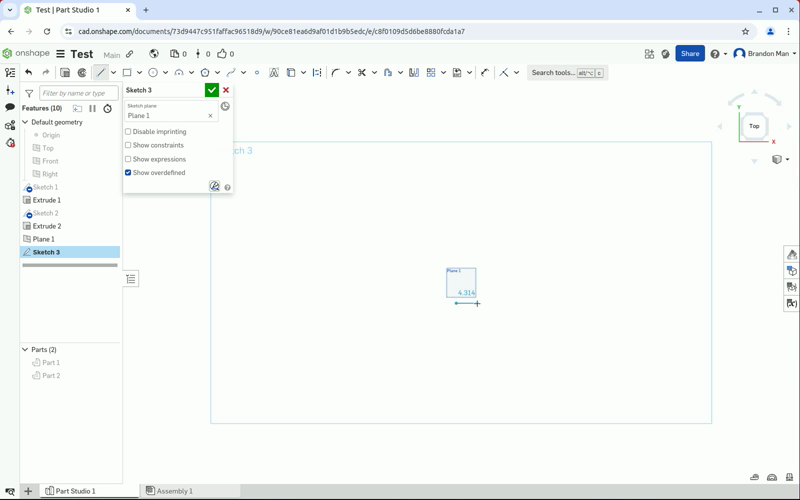
key_up(shift)
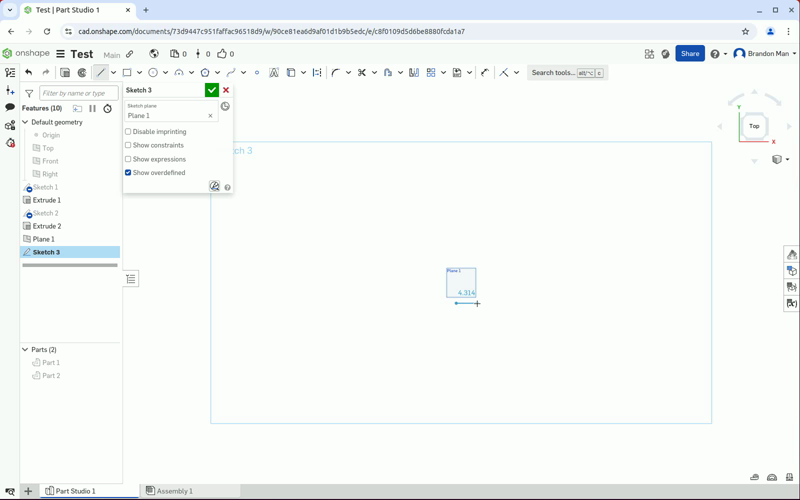
key_down(shift)
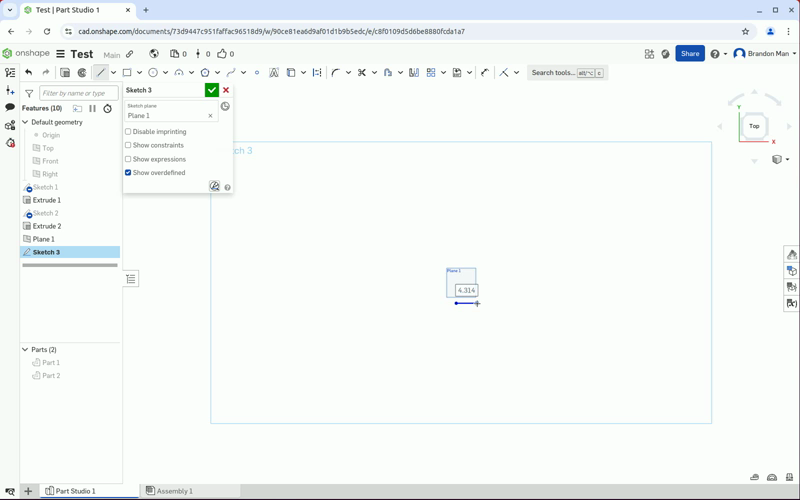
mouse_move(507, 303)
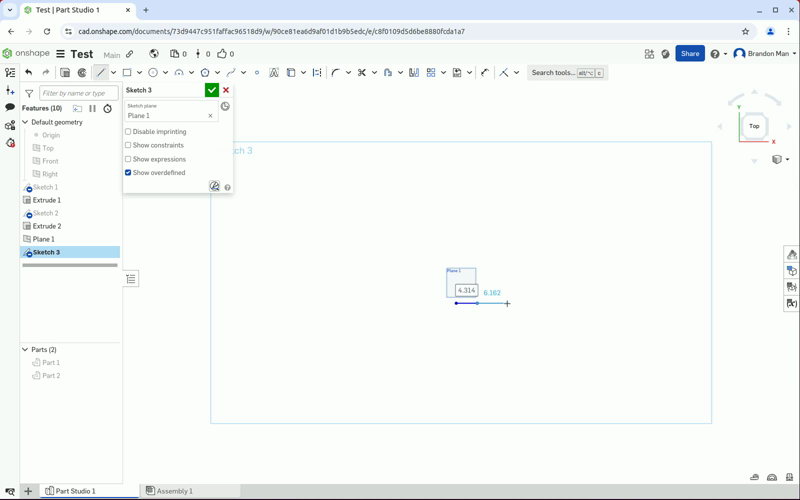
mouse_move(477, 282)
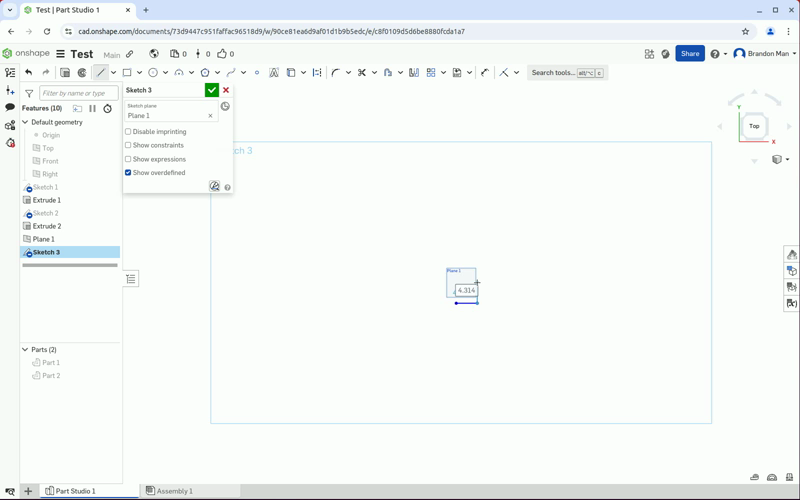
click(477, 282)
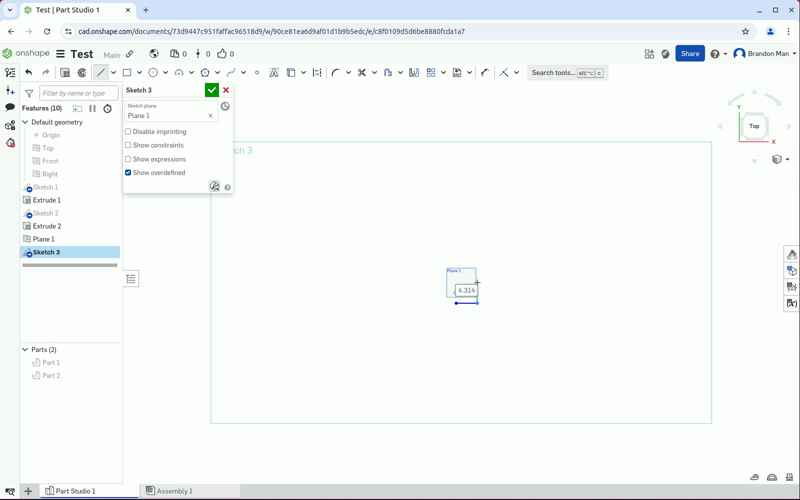
key_up(shift)
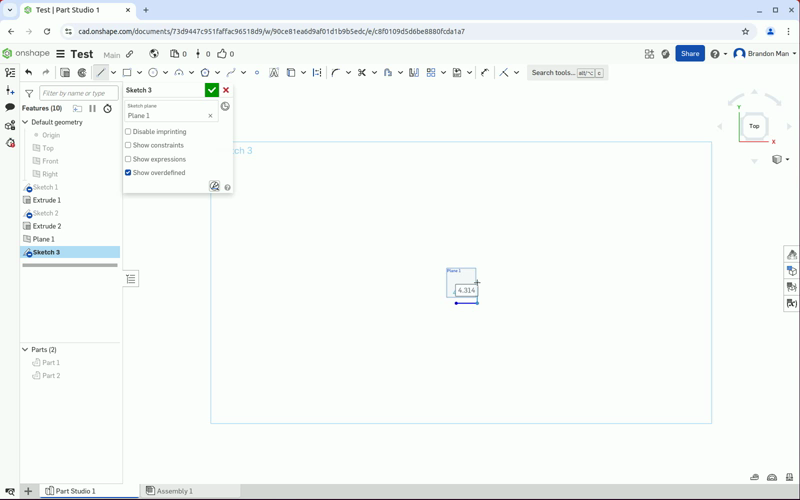
key_down(shift)
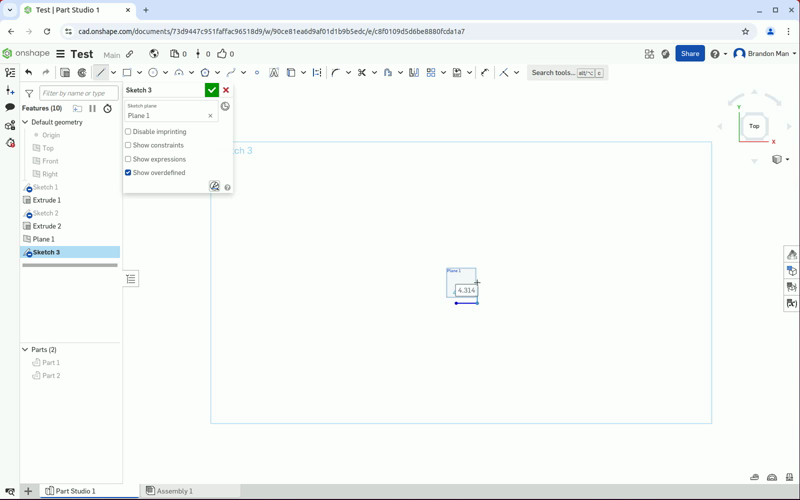
mouse_move(507, 282)
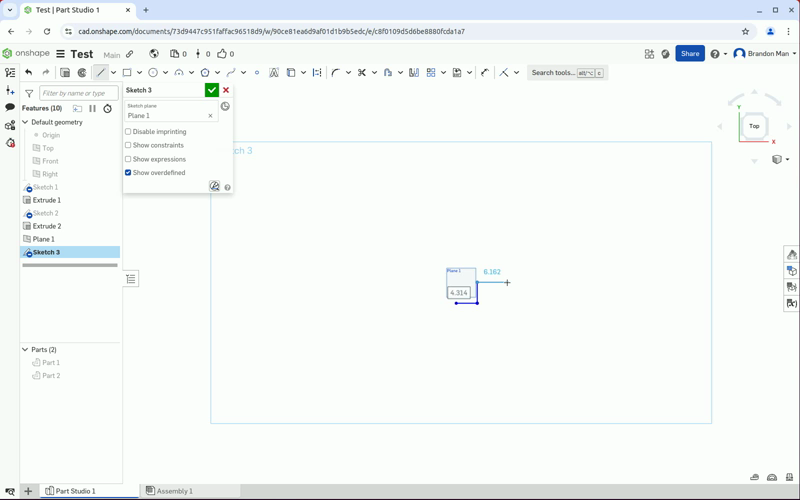
mouse_move(456, 282)
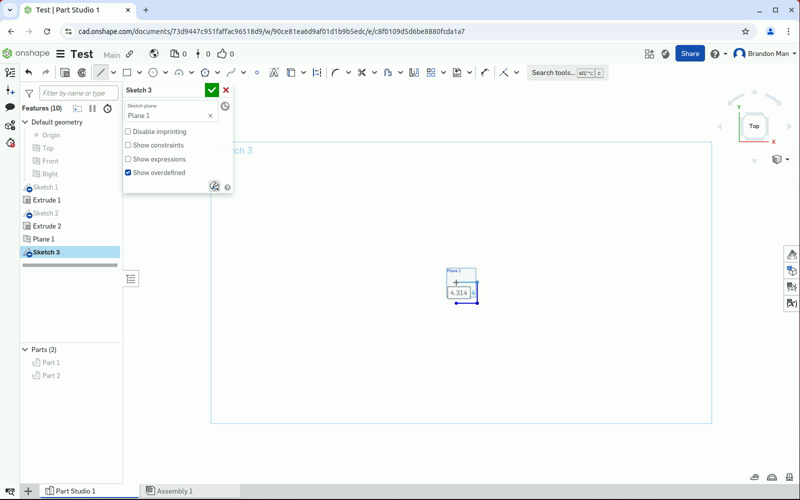
click(456, 282)
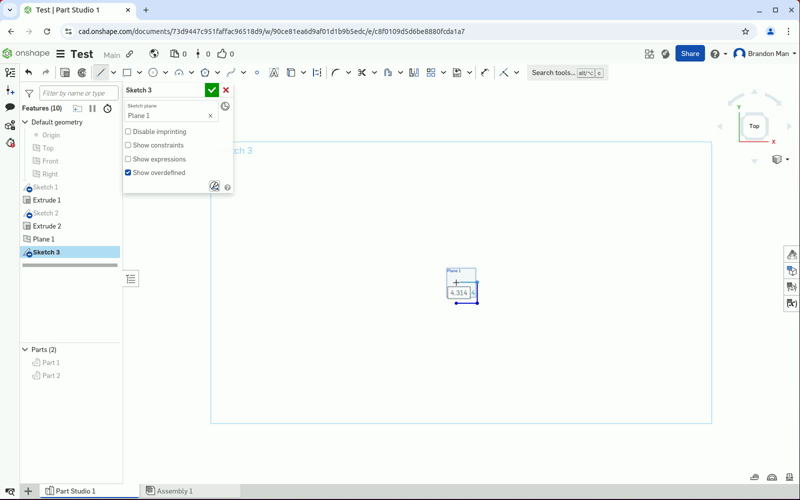
key_up(shift)
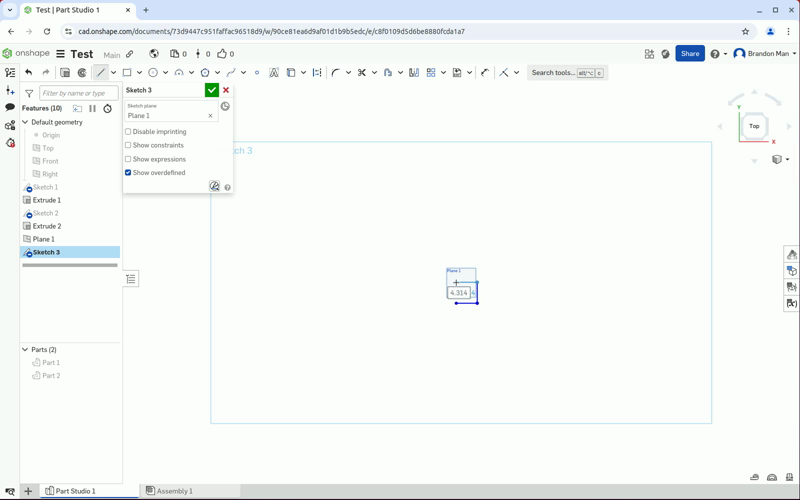
mouse_move(486, 282)
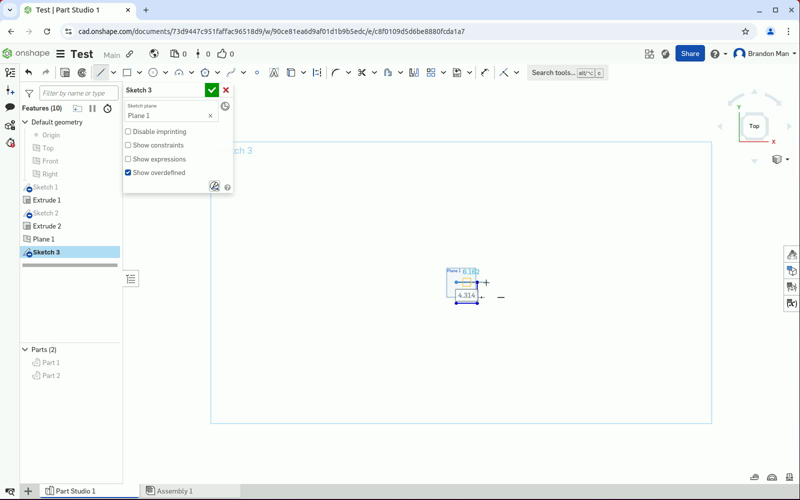
key_down(shift)
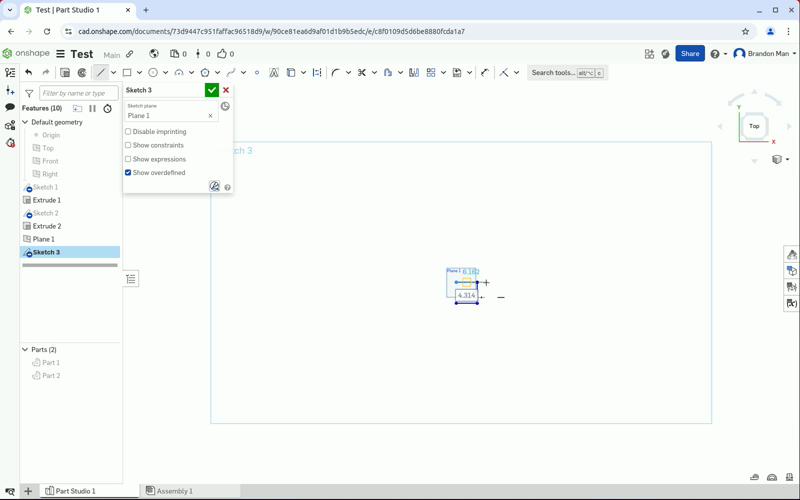
mouse_move(456, 303)
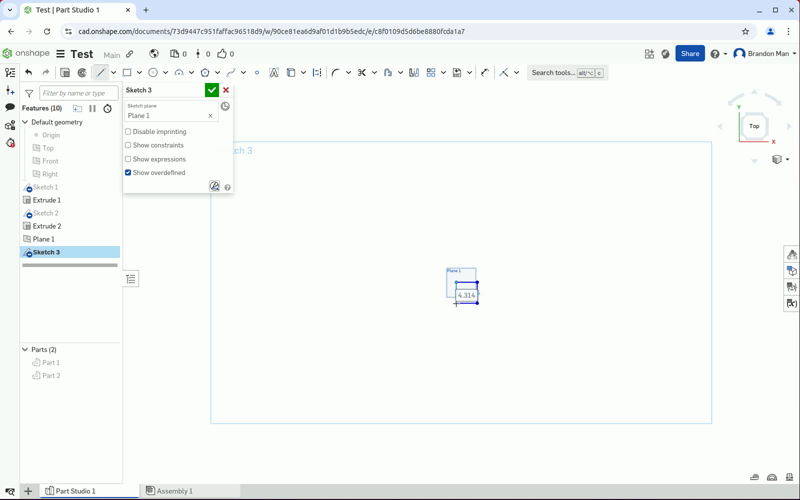
key_up(shift)
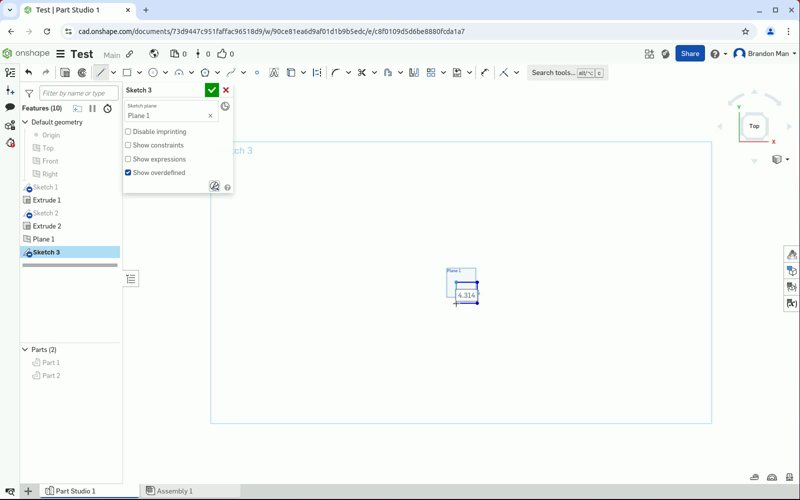
click(456, 303)
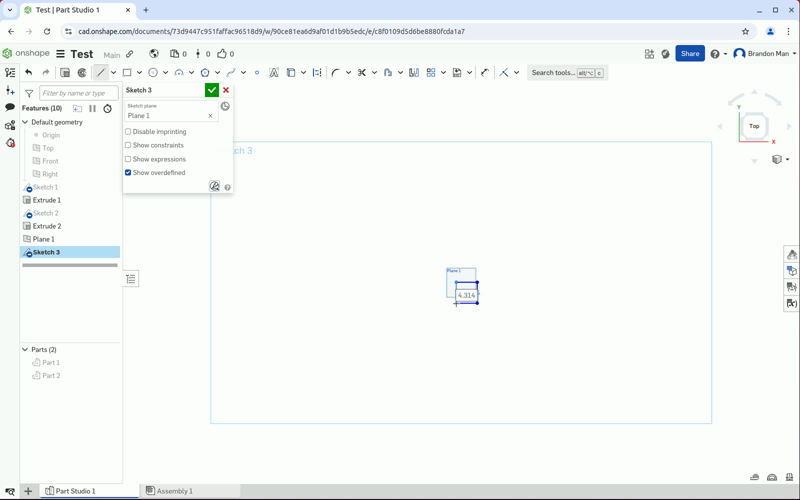
key(esc)
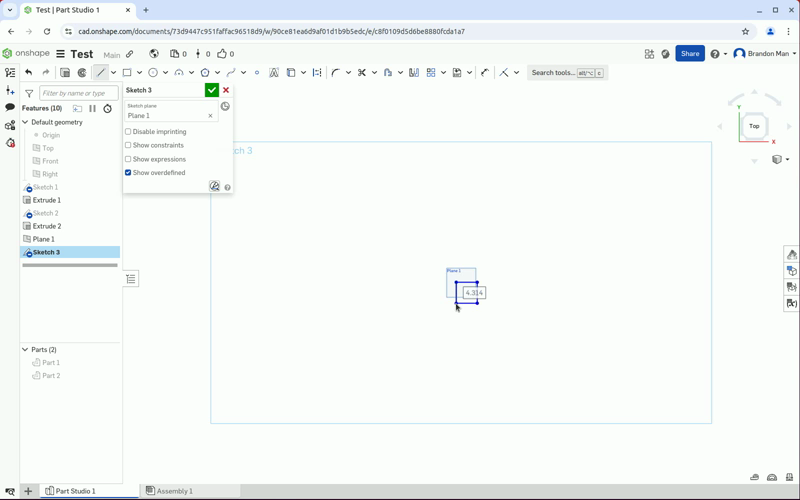
mouse_move(468, 286)
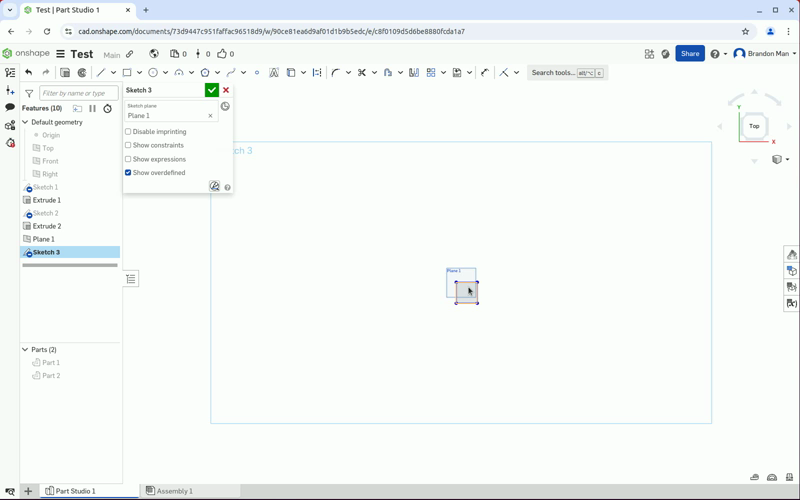
scroll(6)
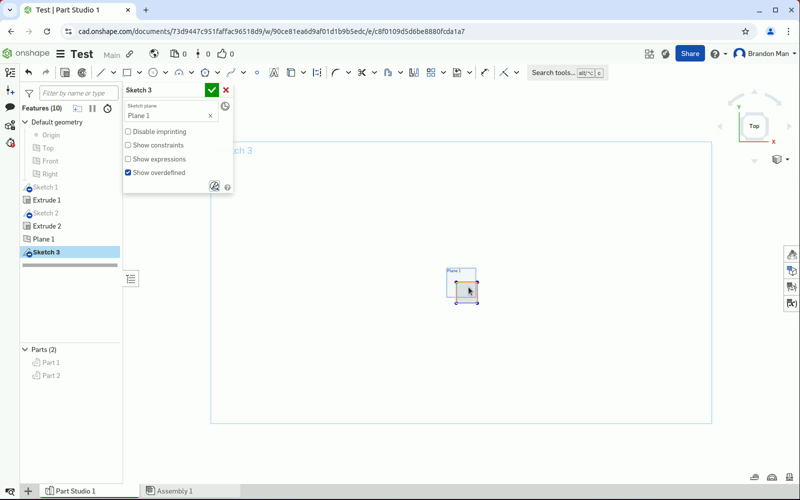
scroll(6)
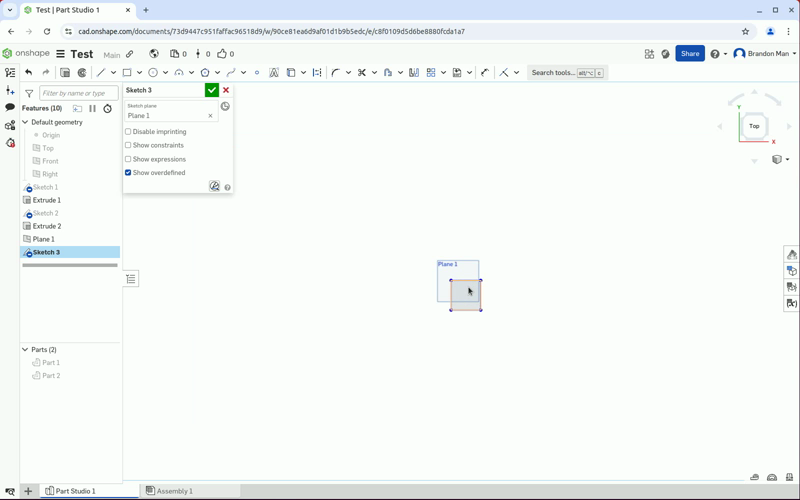
scroll(6)
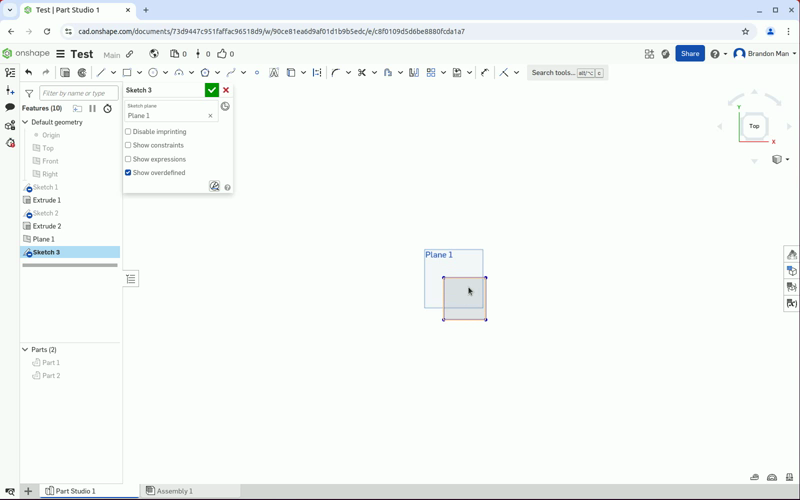
scroll(6)
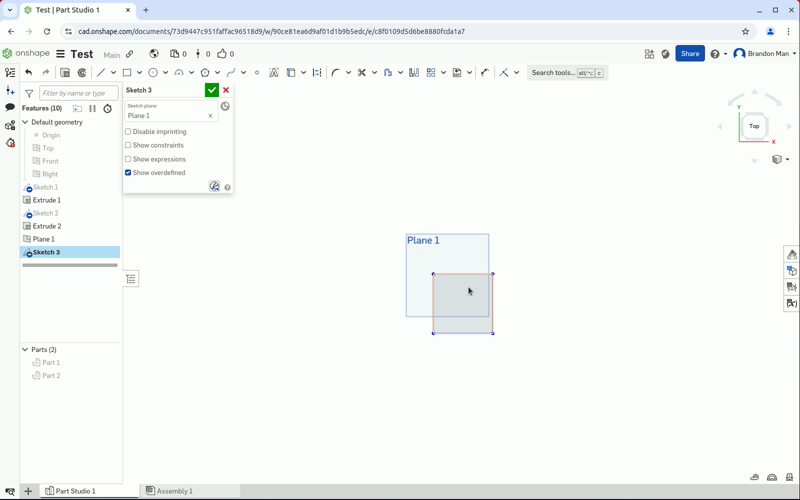
scroll(6)
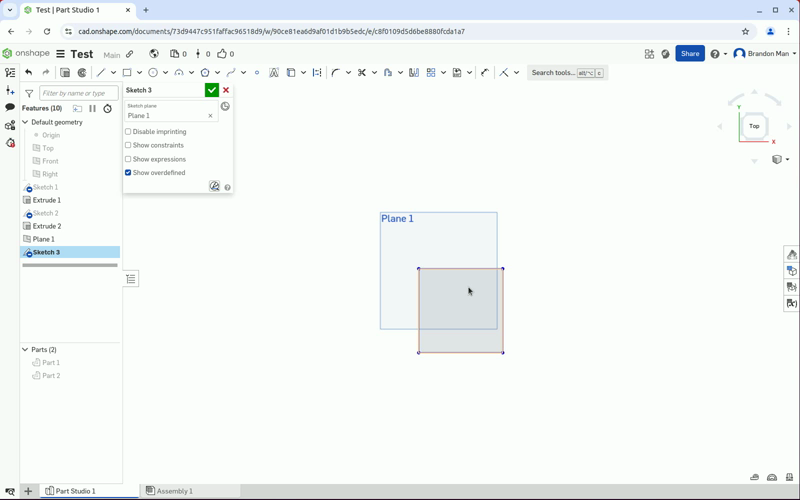
scroll(6)
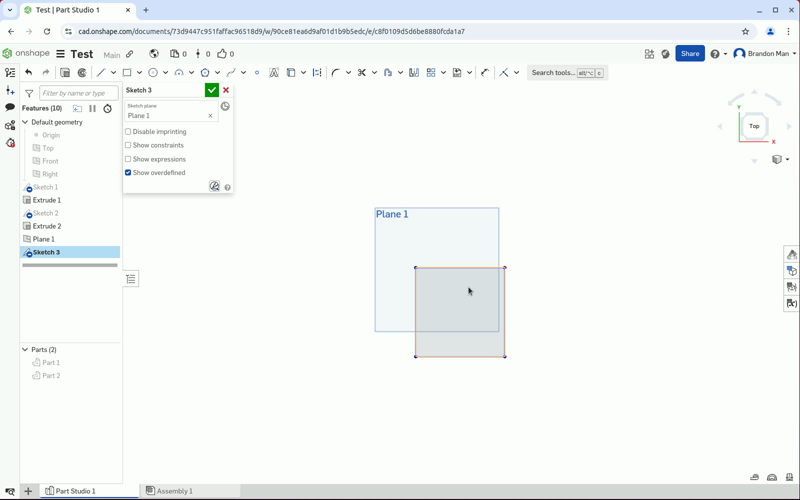
scroll(6)
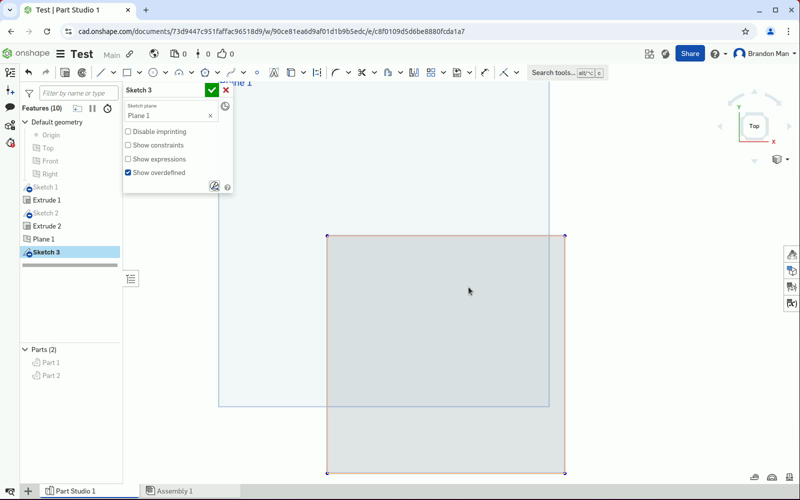
click(468, 286)
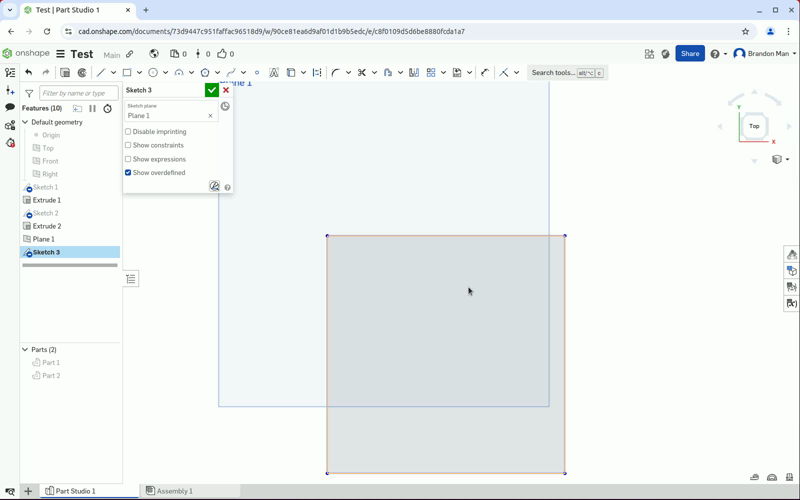
scroll(-6)
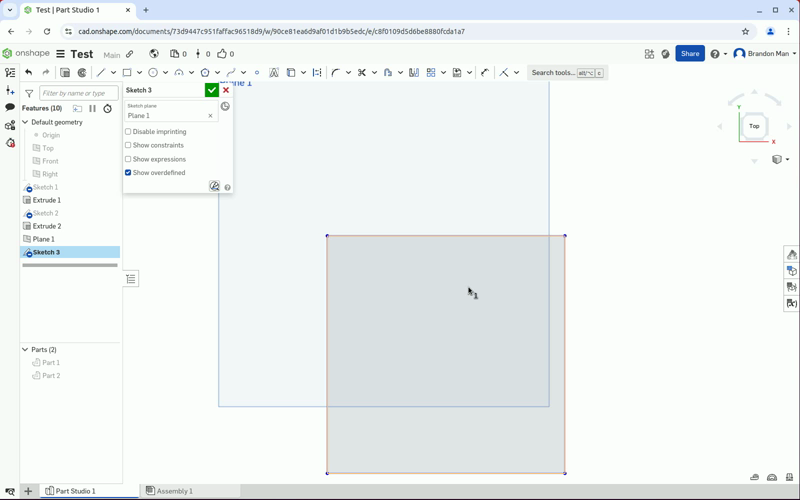
scroll(-6)
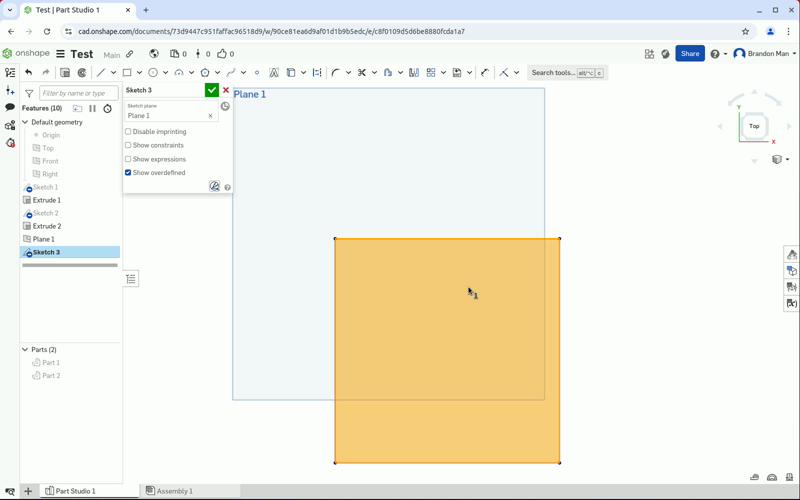
scroll(-6)
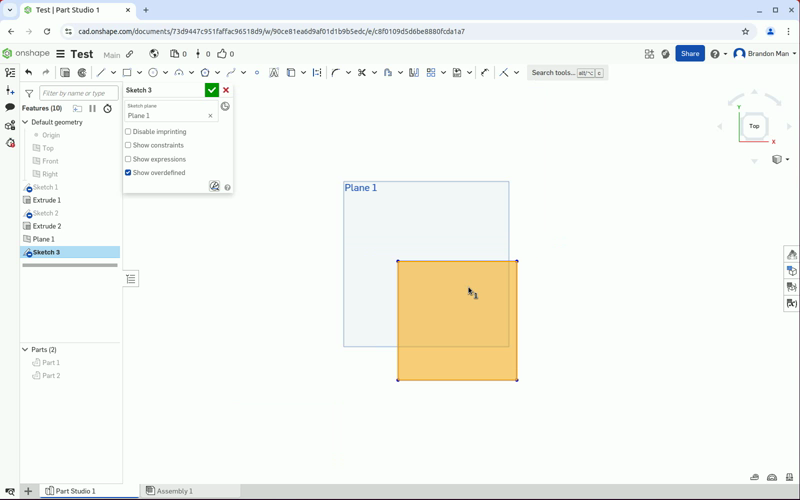
scroll(-6)
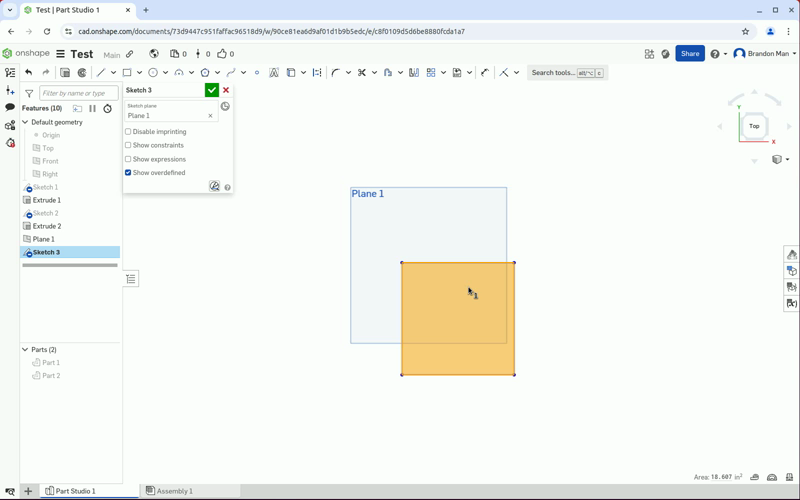
scroll(-6)
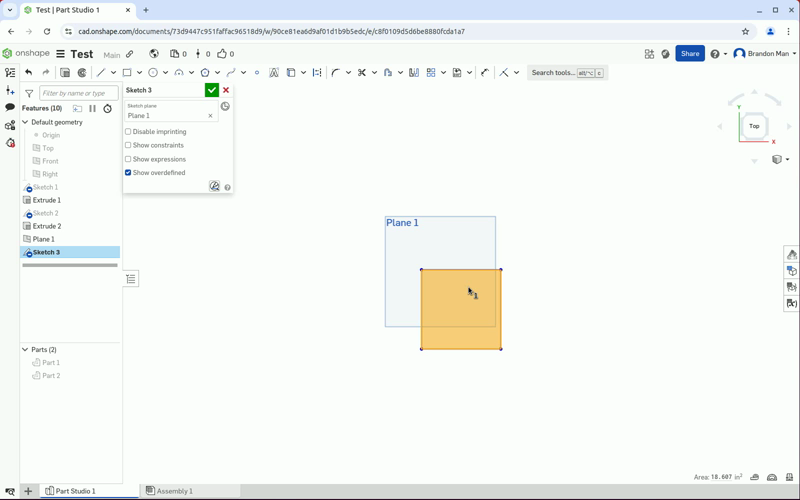
scroll(-6)
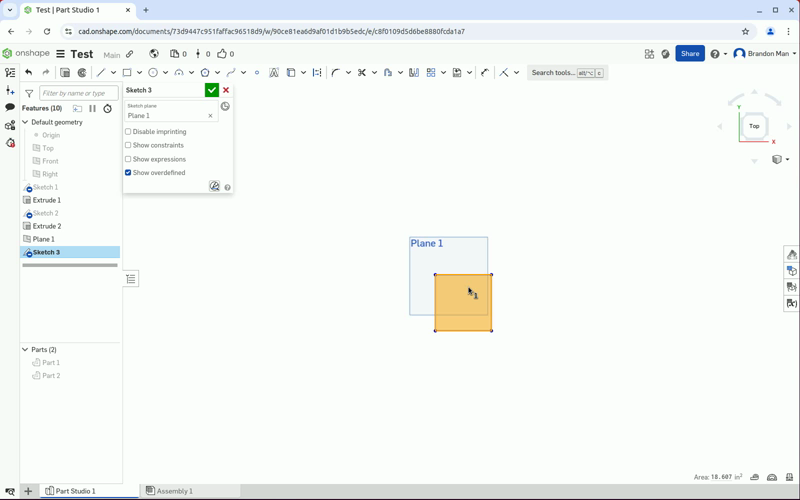
scroll(-6)
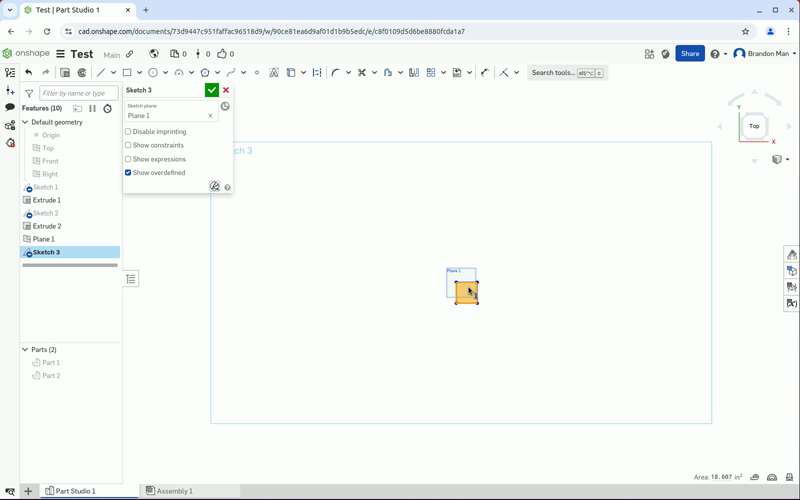
mouse_move(73, 352)
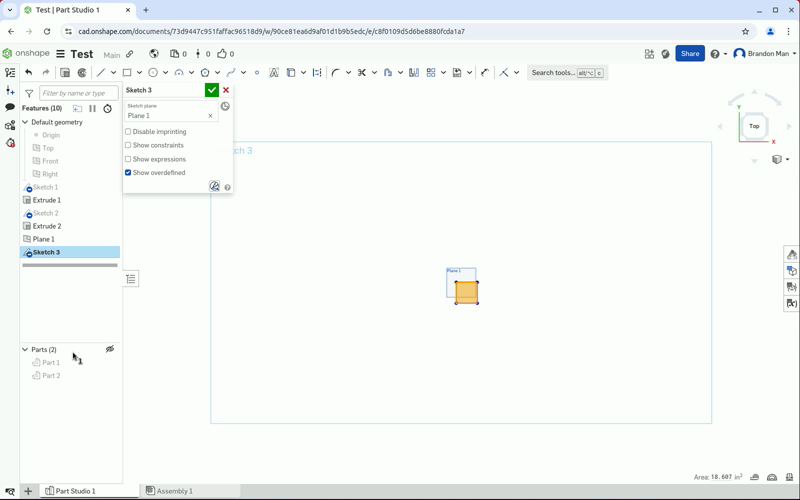
key(shift+y)
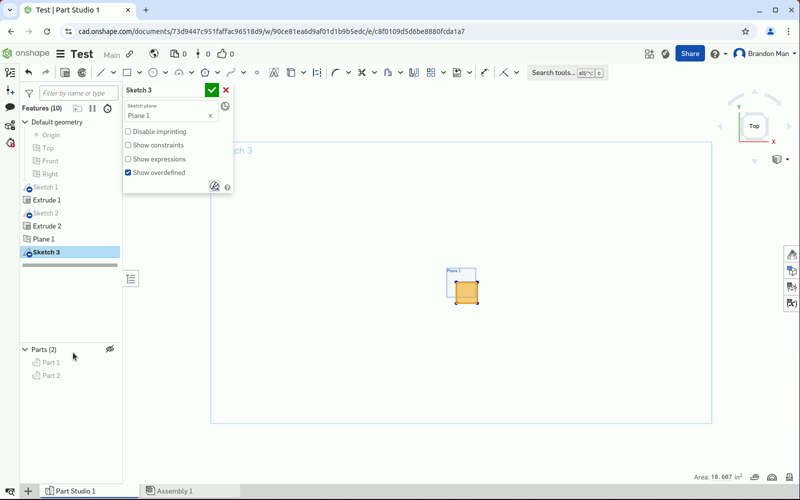
key(shift+e)
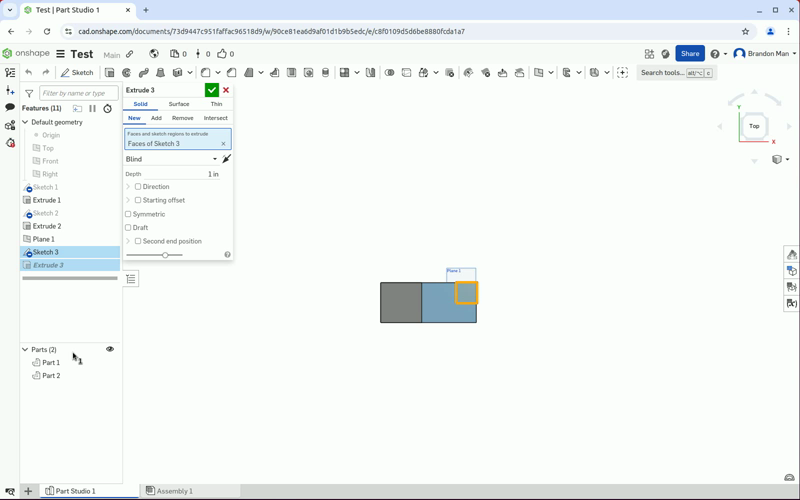
mouse_move(143, 106)
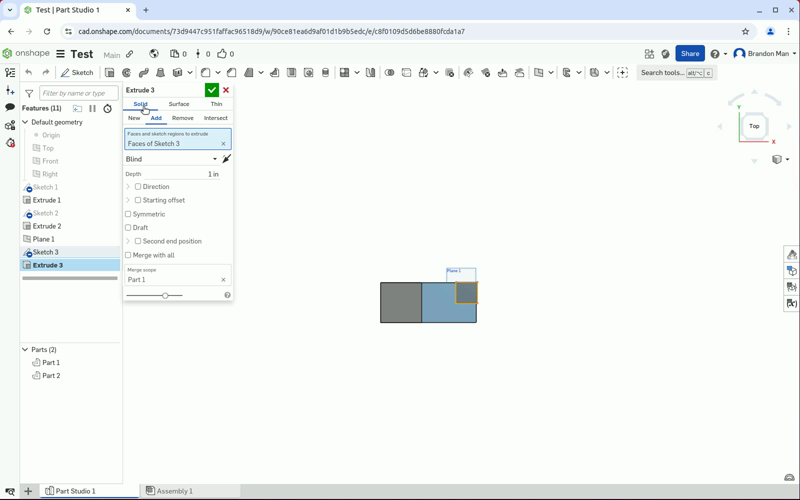
click(143, 106)
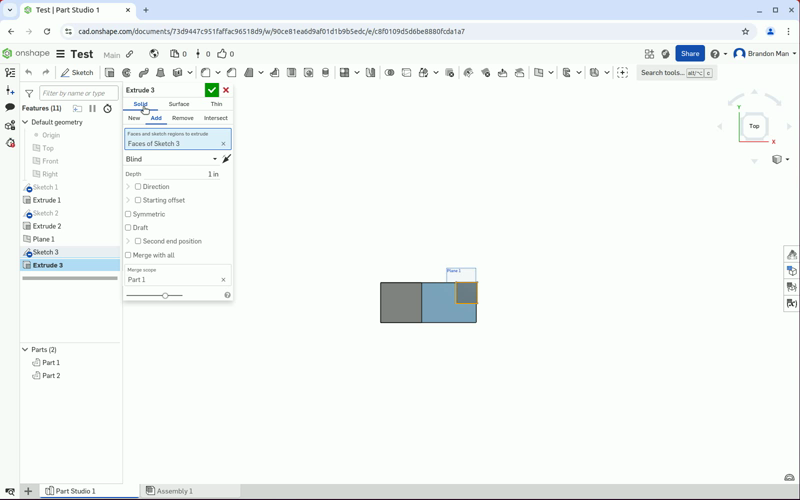
mouse_move(137, 120)
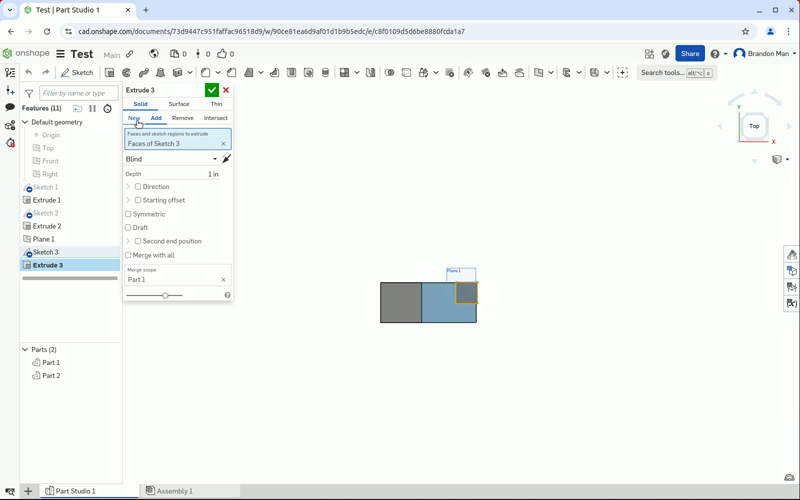
click(137, 120)
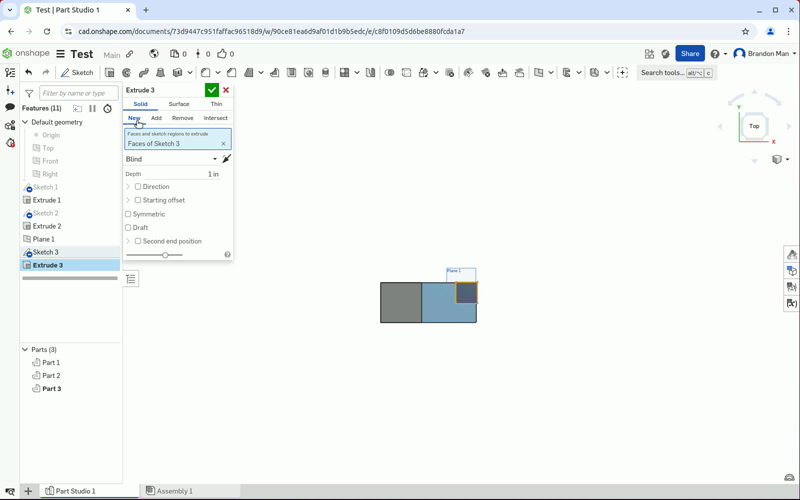
key(tab, 4)
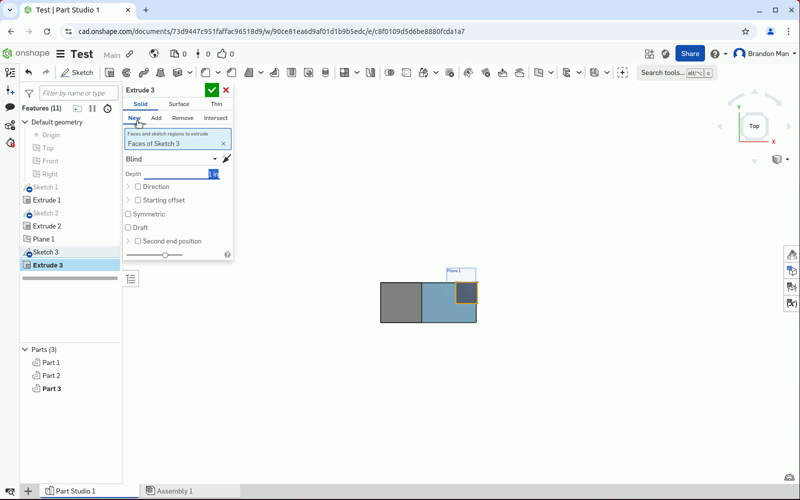
text(8.184)
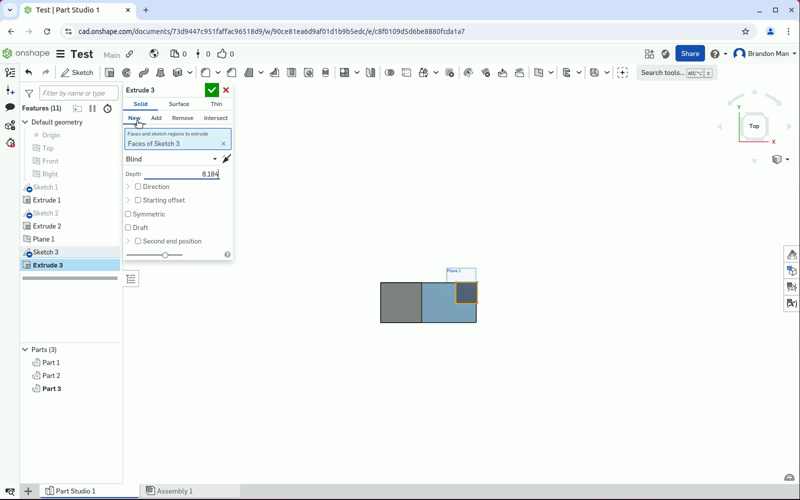
key(enter)
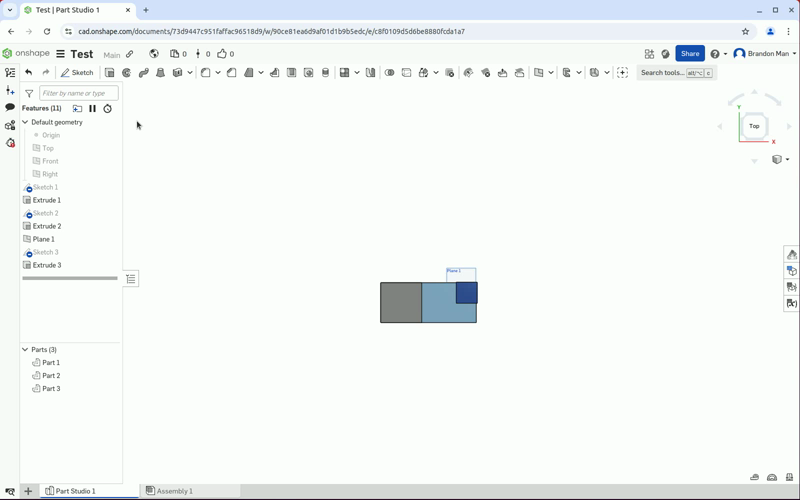
key(shift+h)
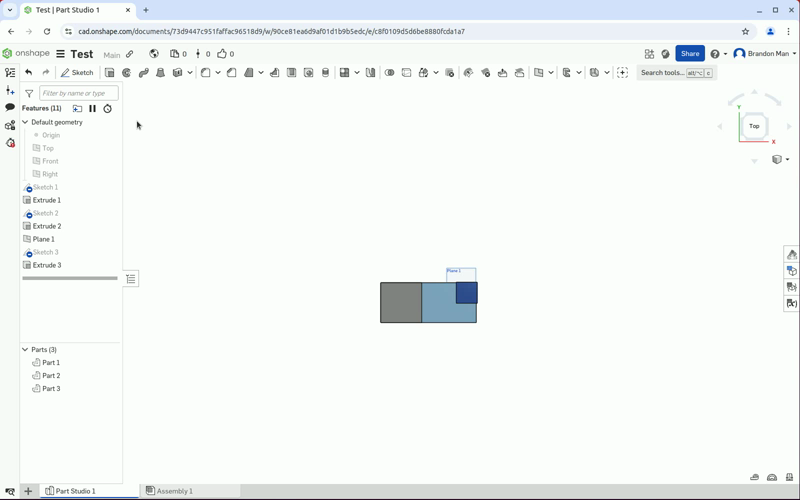
key(shift+h)
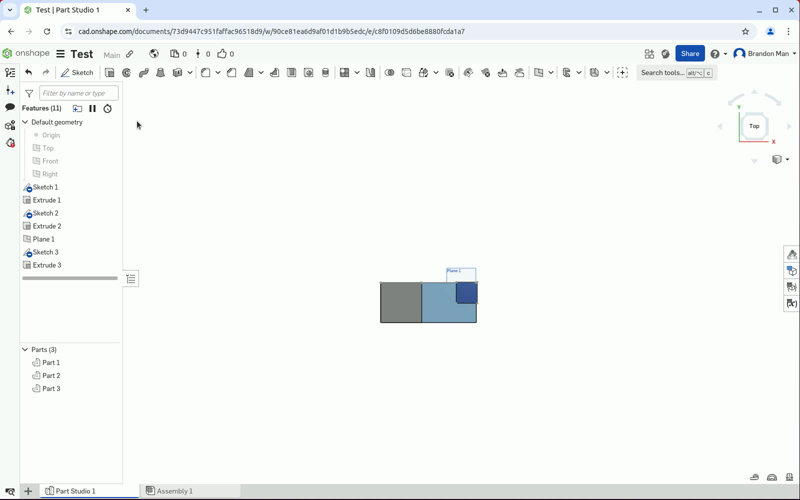
key(shift+7)
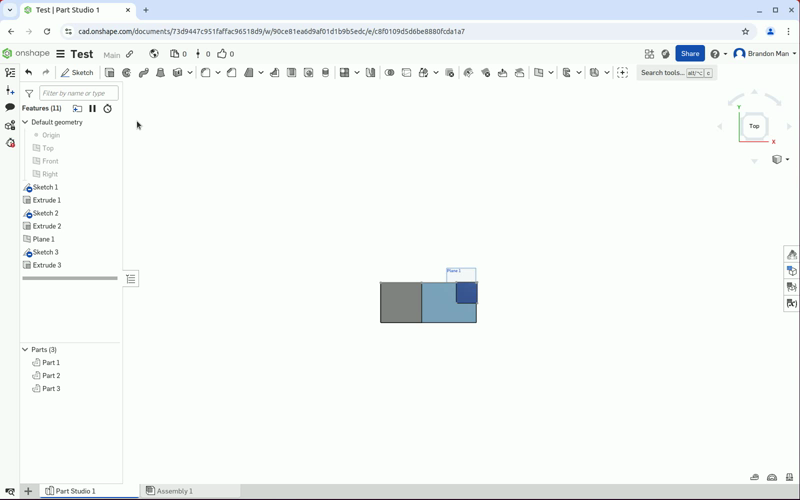
key(up, 3)
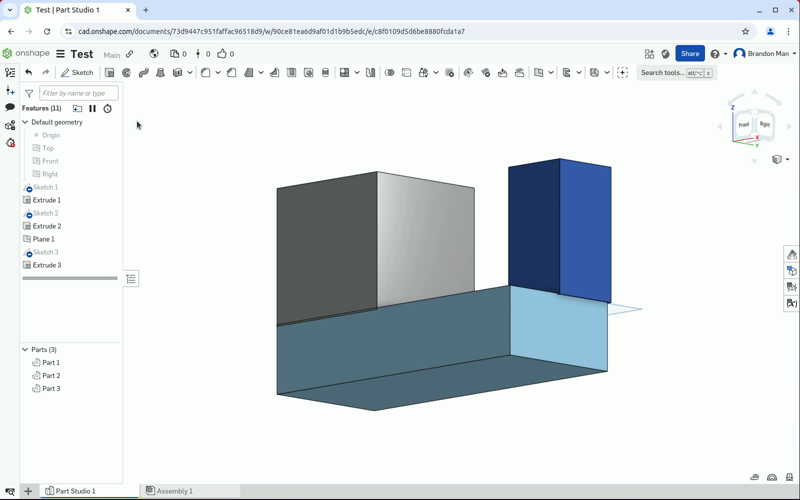
key(left, 3)
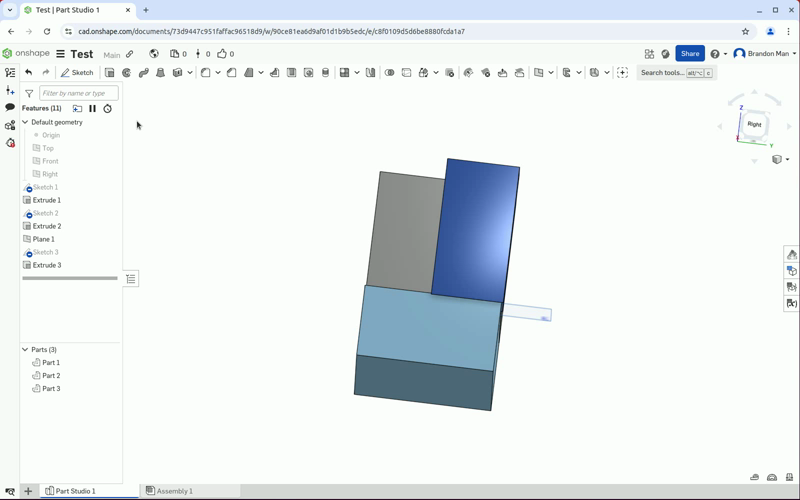
key(right, 3)
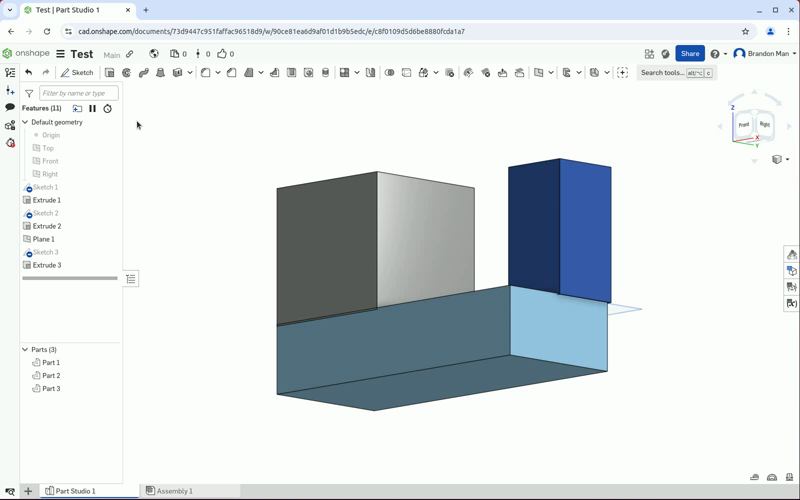
key(down, 3)
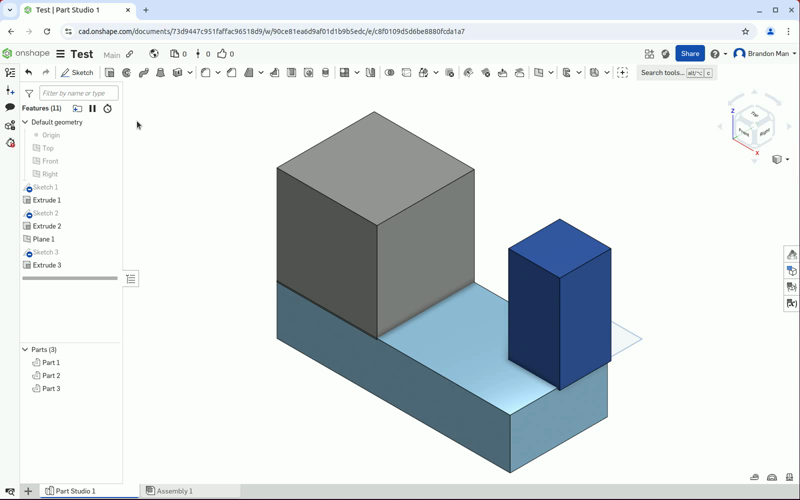
mouse_move(73, 189)
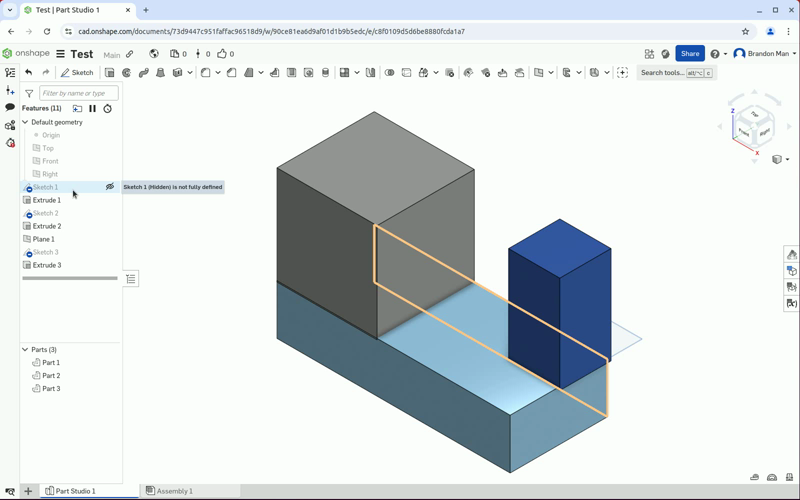
click(73, 189)